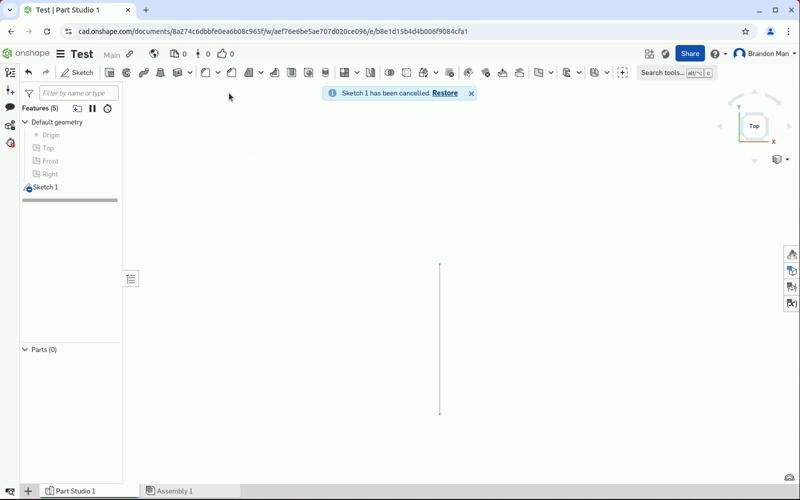
key(shift+h)
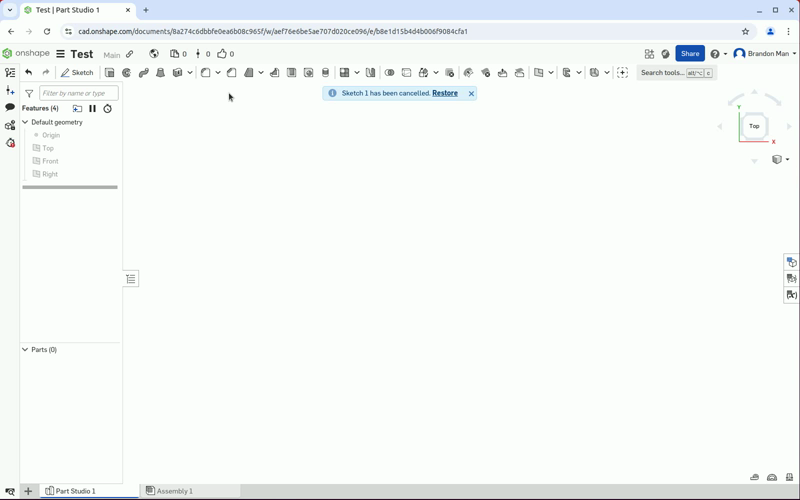
mouse_move(73, 352)
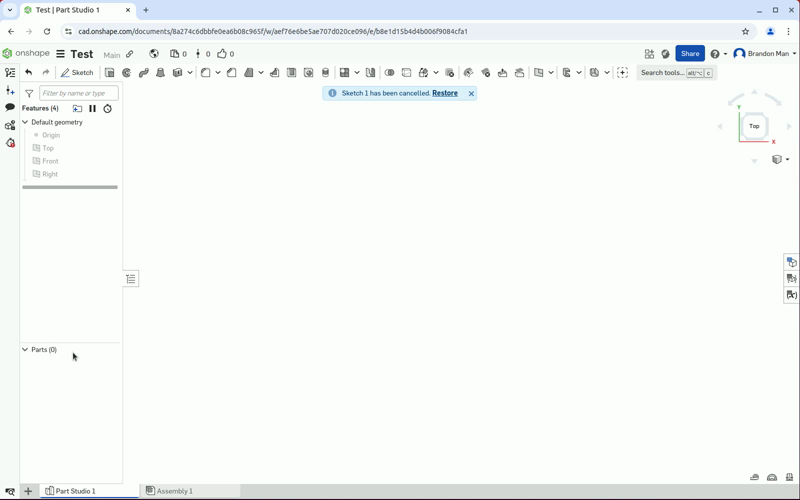
key(y)
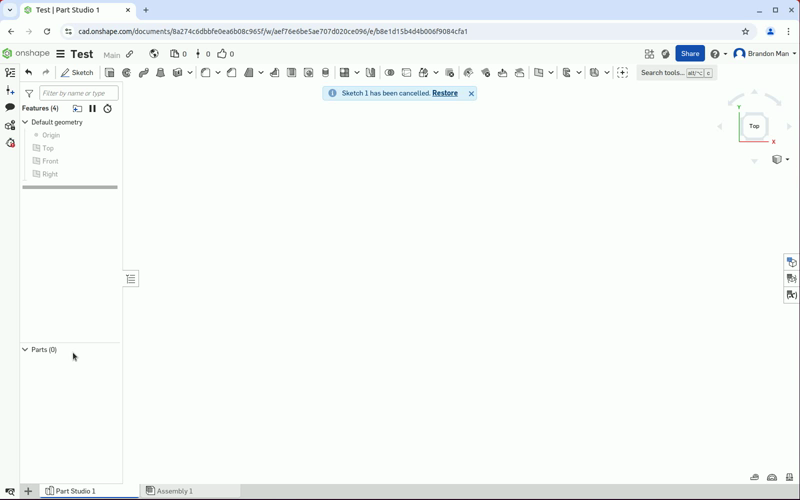
key(shift+p)
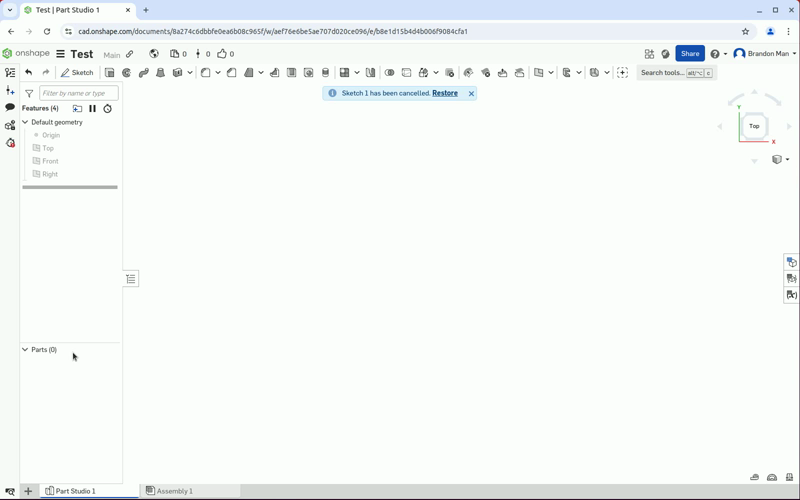
key(space)
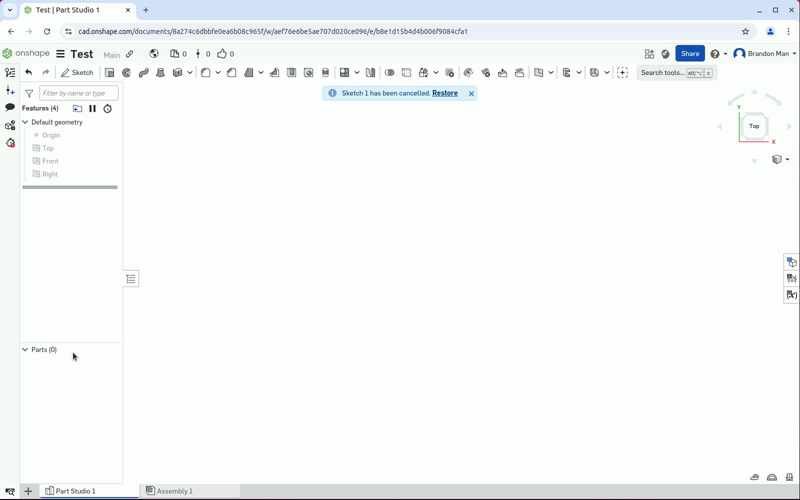
key_down(shift)
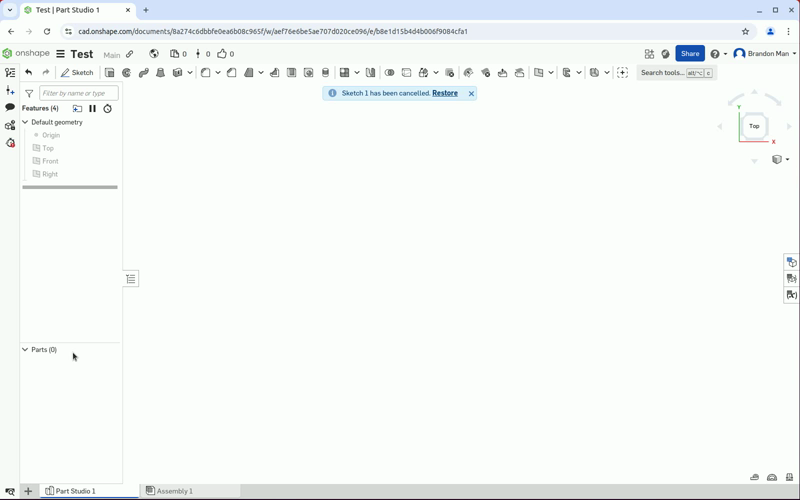
key(up)
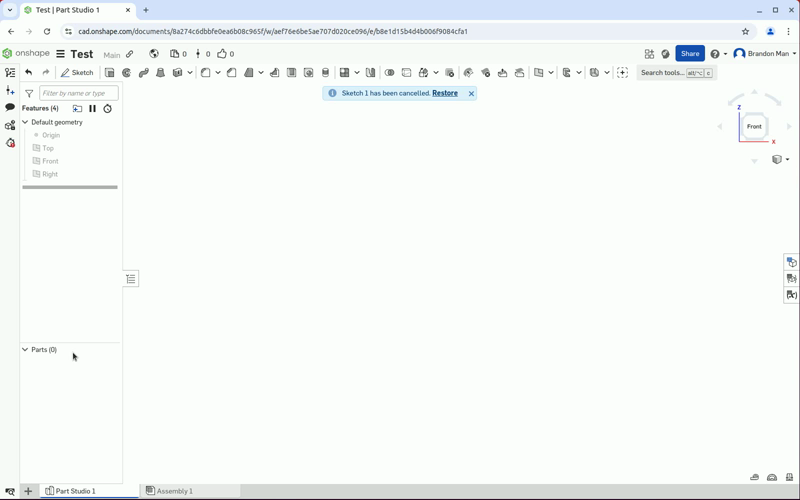
key_up(shift)
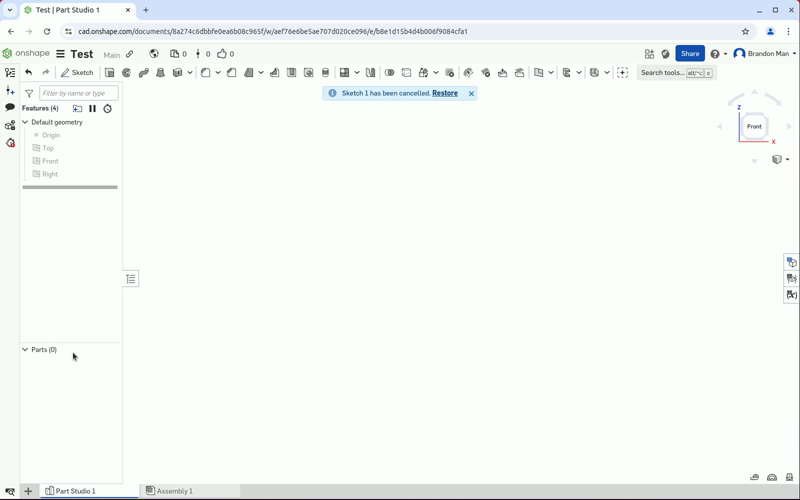
mouse_move(73, 352)
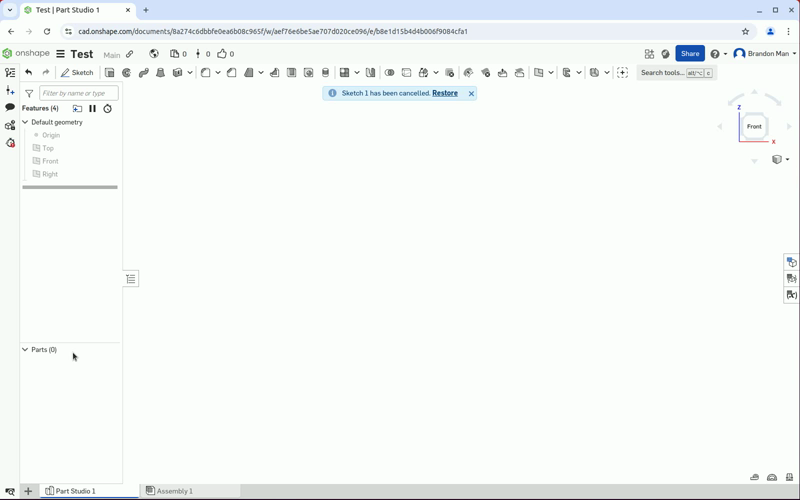
key(shift+y)
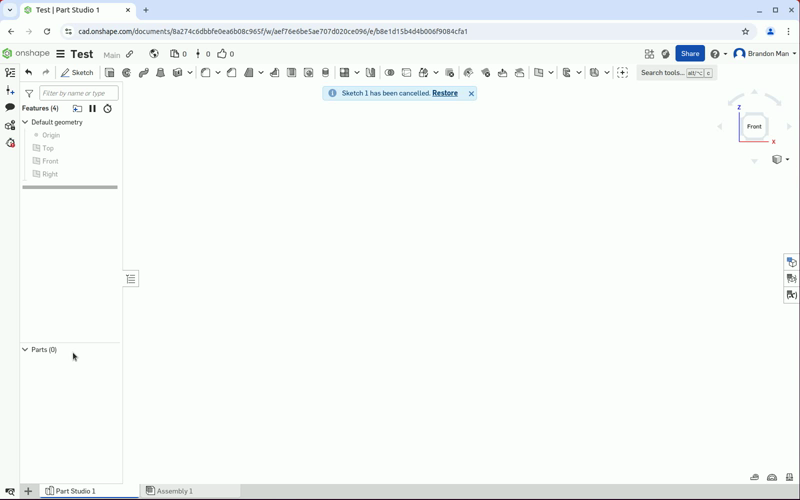
key(shift+s)
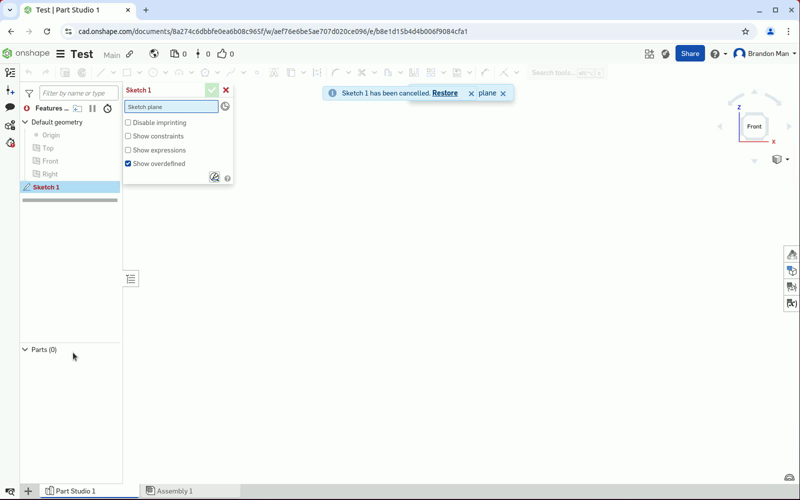
mouse_move(73, 163)
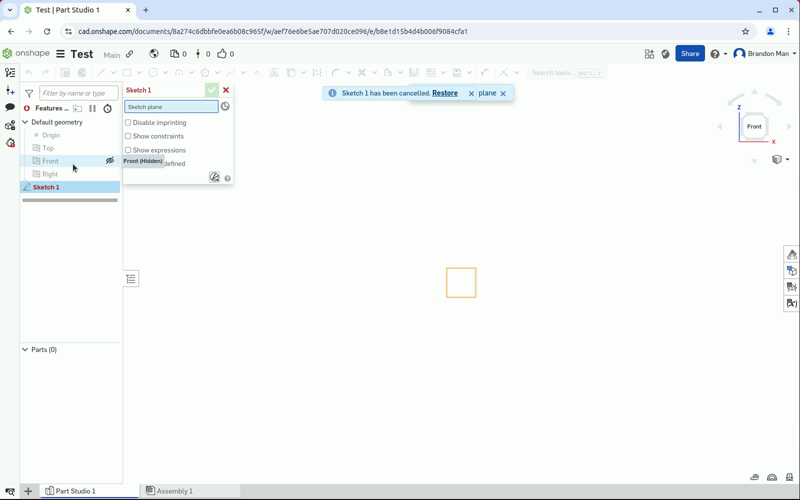
click(73, 163)
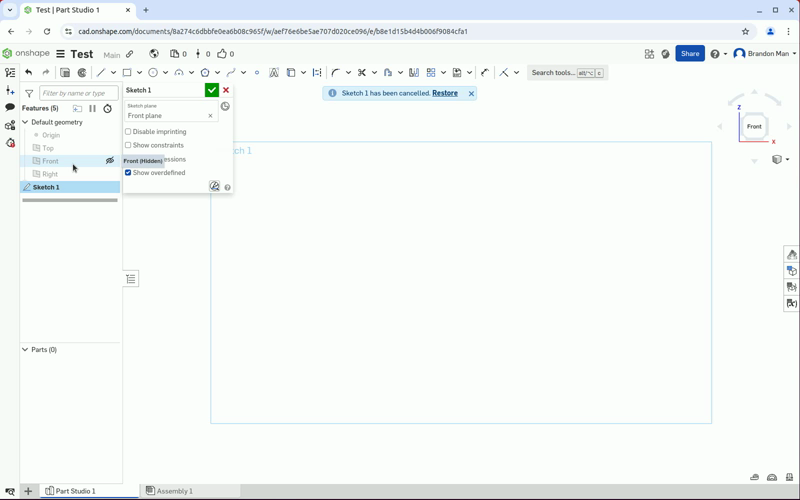
mouse_move(73, 352)
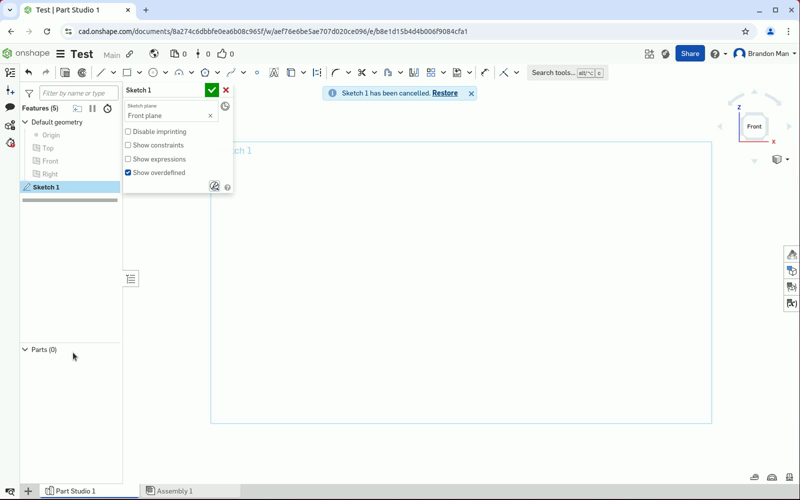
key(y)
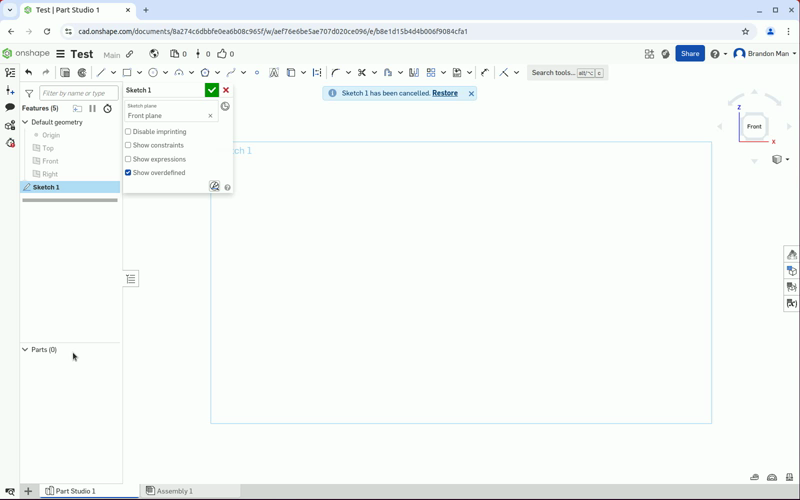
key(l)
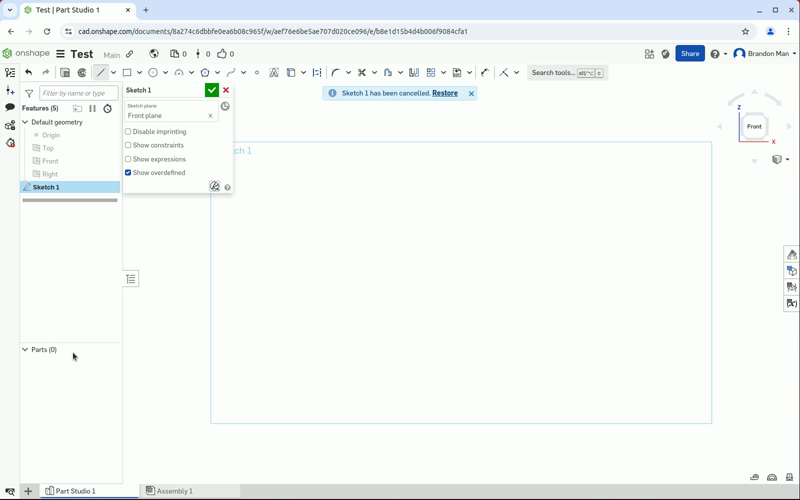
key_down(shift)
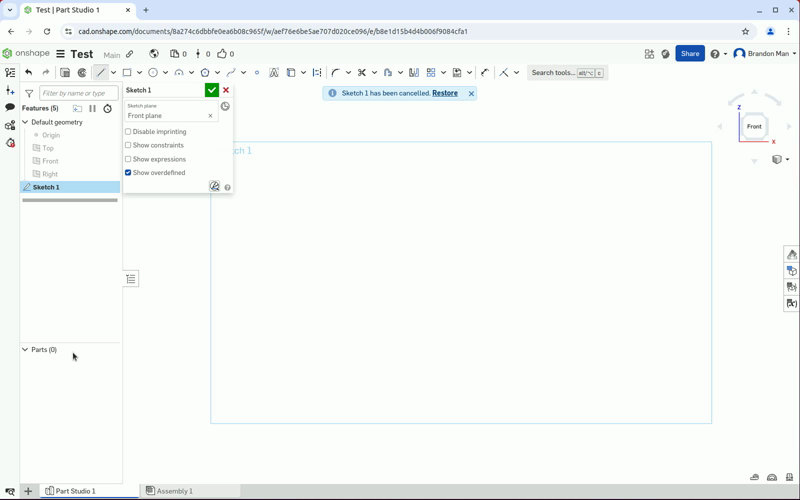
mouse_move(378, 395)
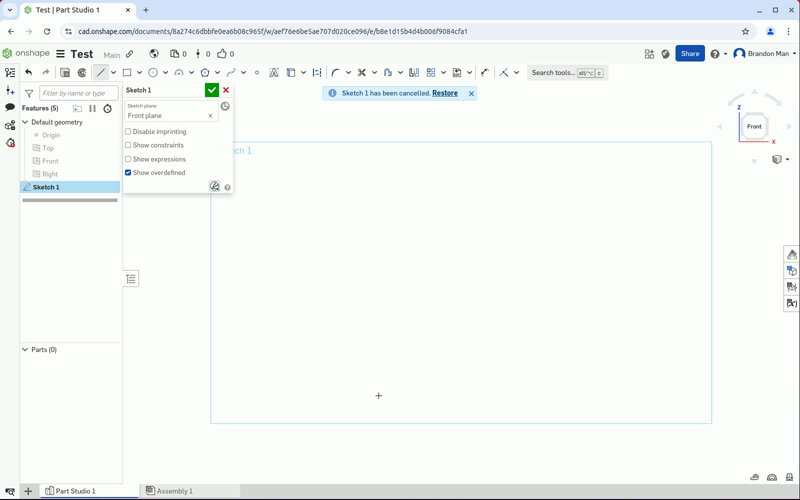
click(378, 395)
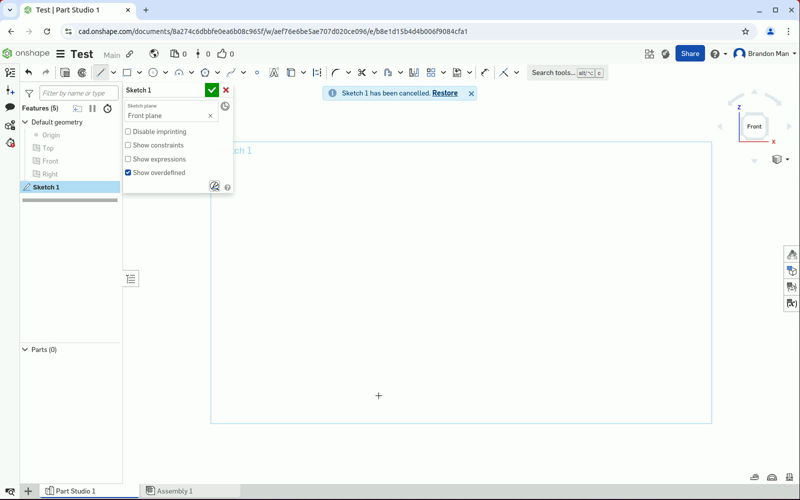
key_up(shift)
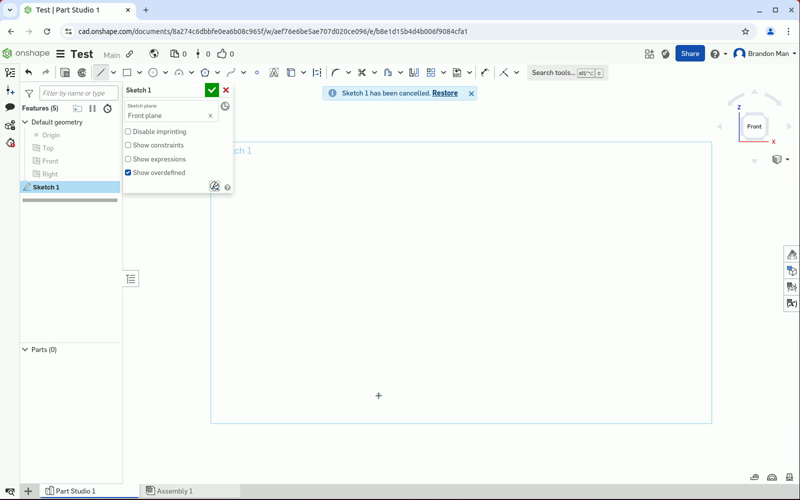
key_down(shift)
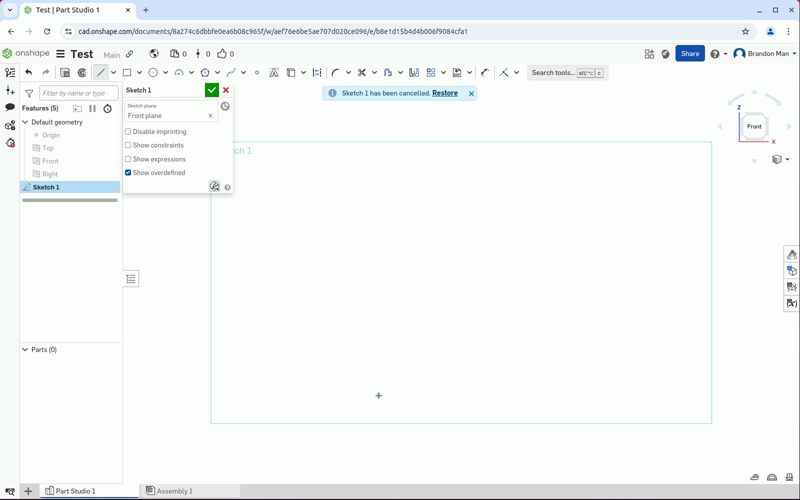
mouse_move(541, 395)
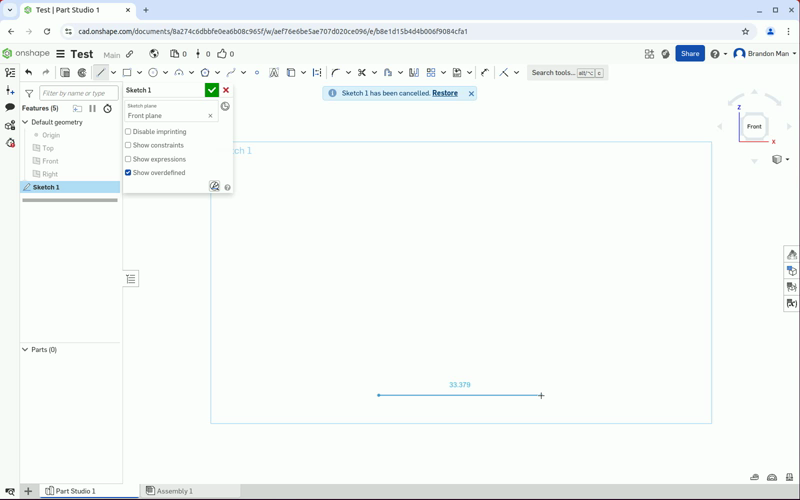
click(541, 395)
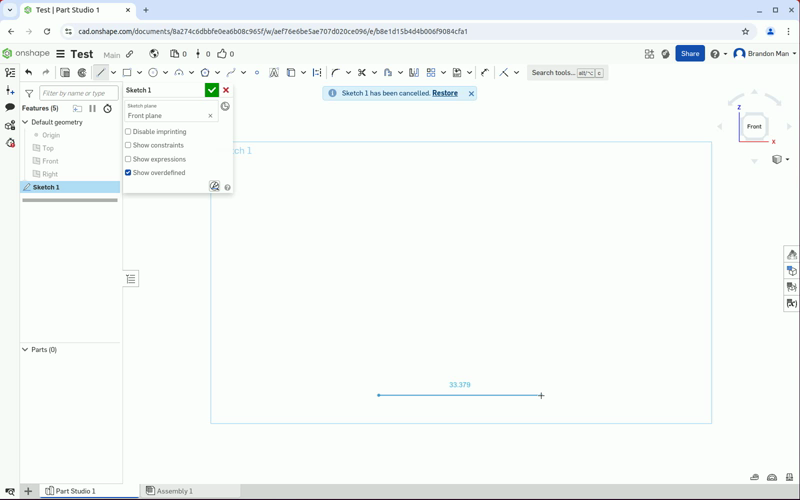
key_up(shift)
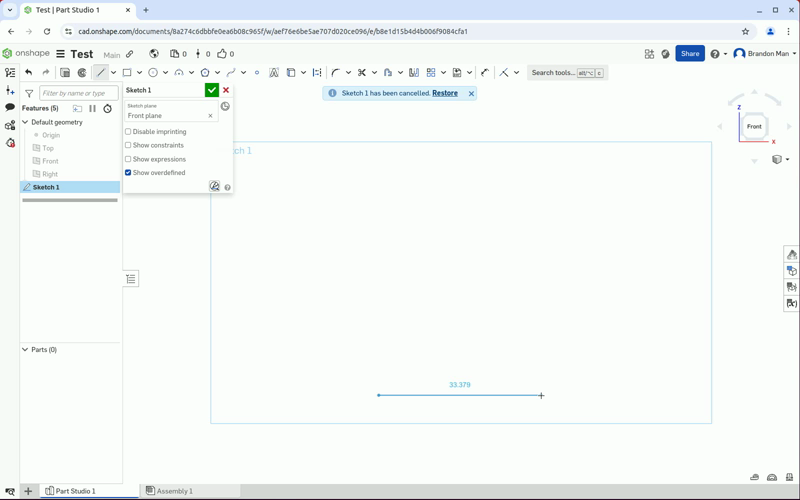
key_down(shift)
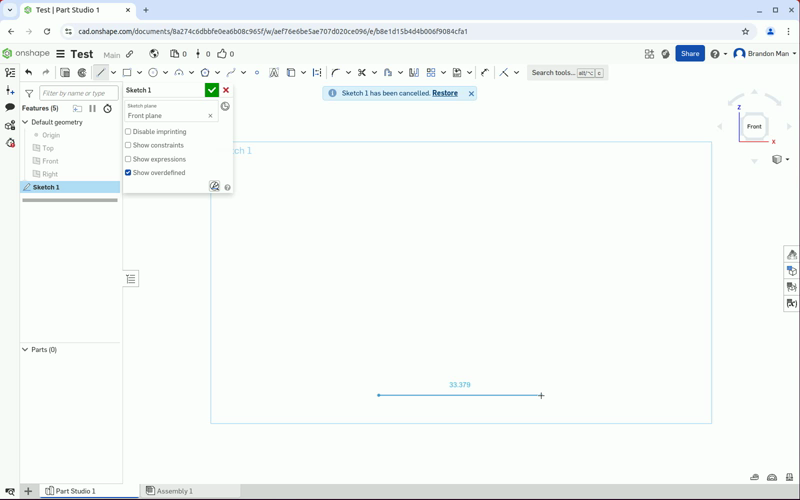
mouse_move(541, 240)
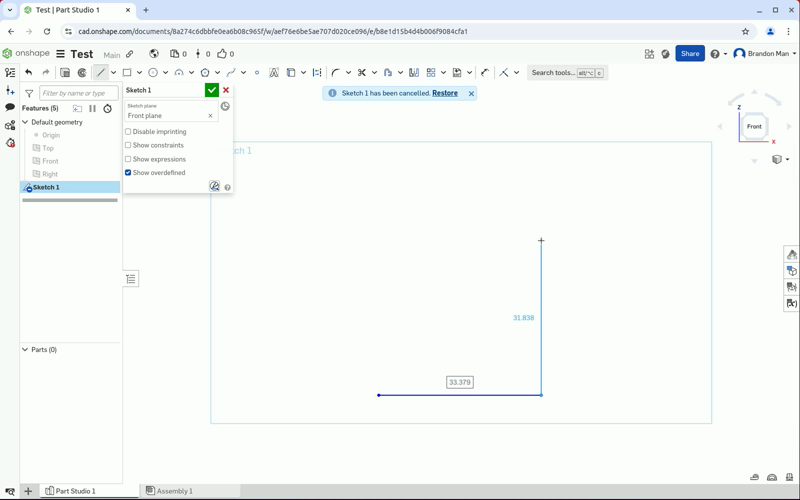
click(541, 240)
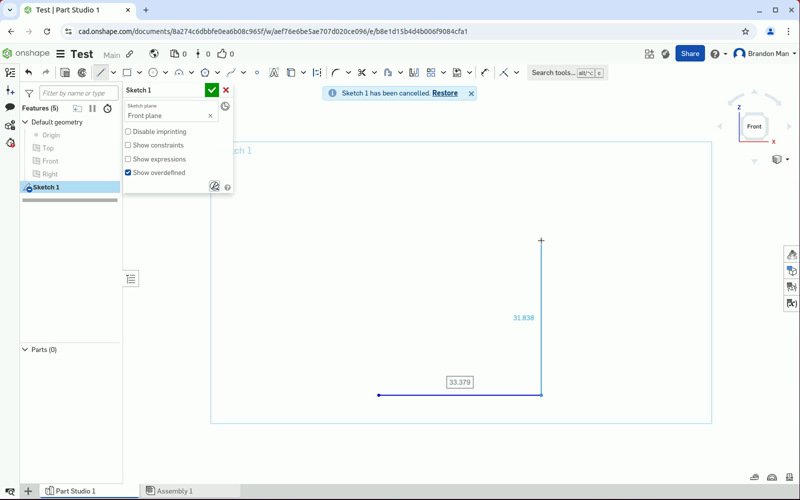
key_up(shift)
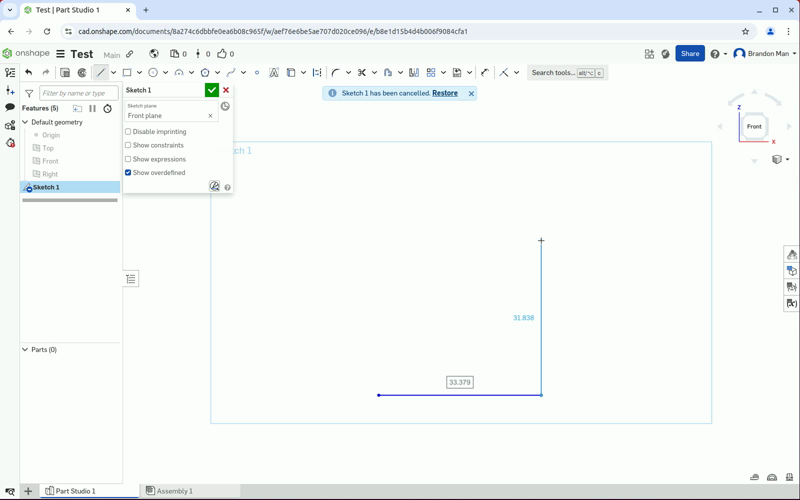
key_down(shift)
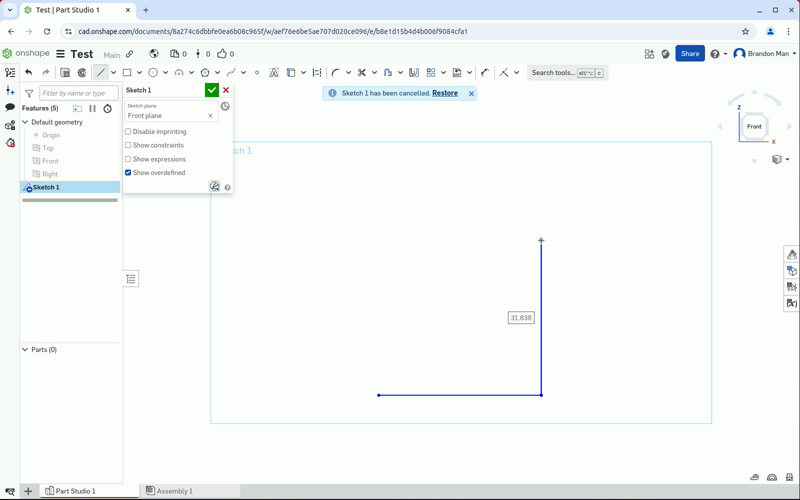
mouse_move(571, 240)
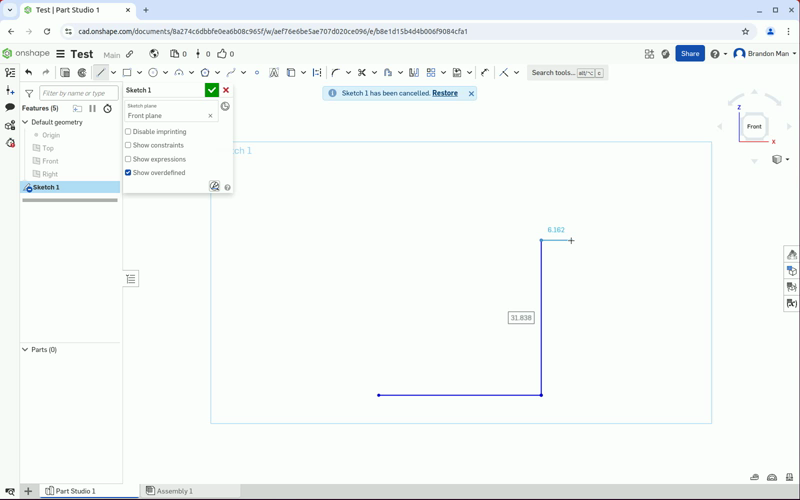
mouse_move(541, 188)
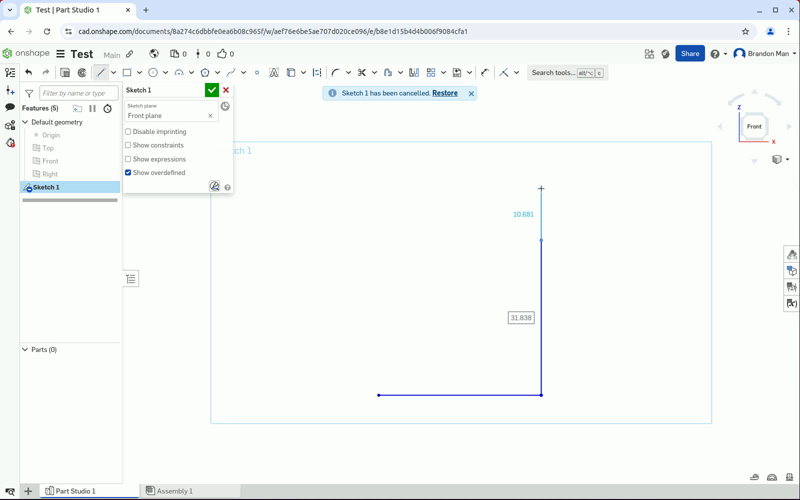
click(541, 188)
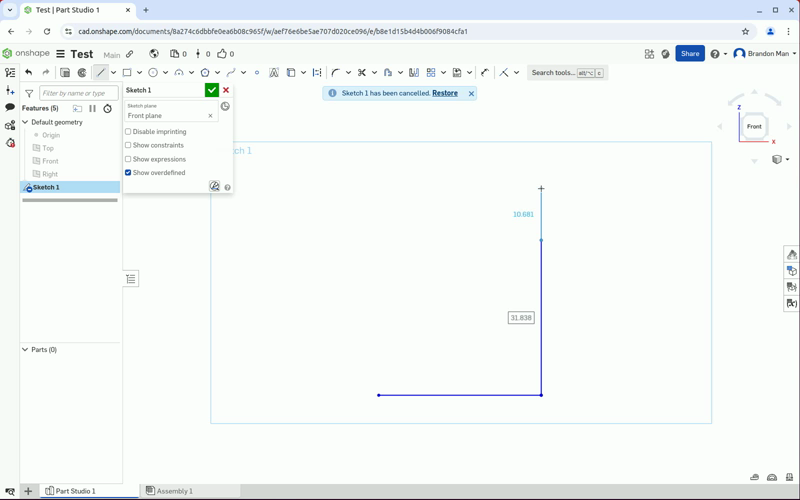
key_up(shift)
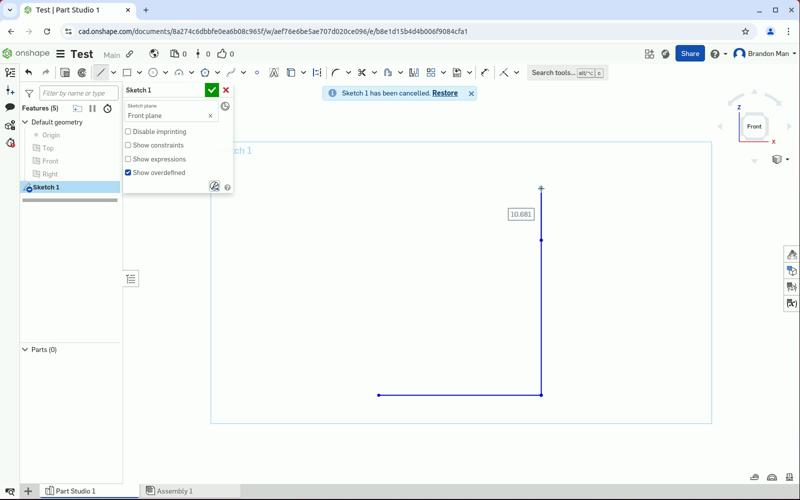
key_down(shift)
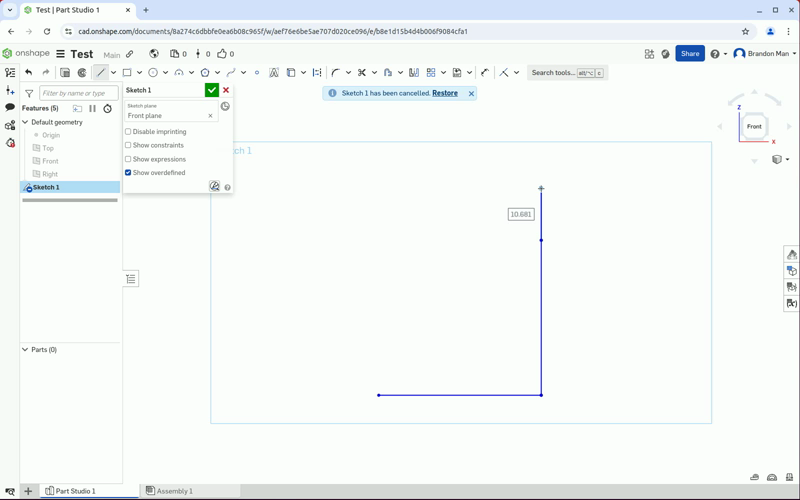
mouse_move(571, 188)
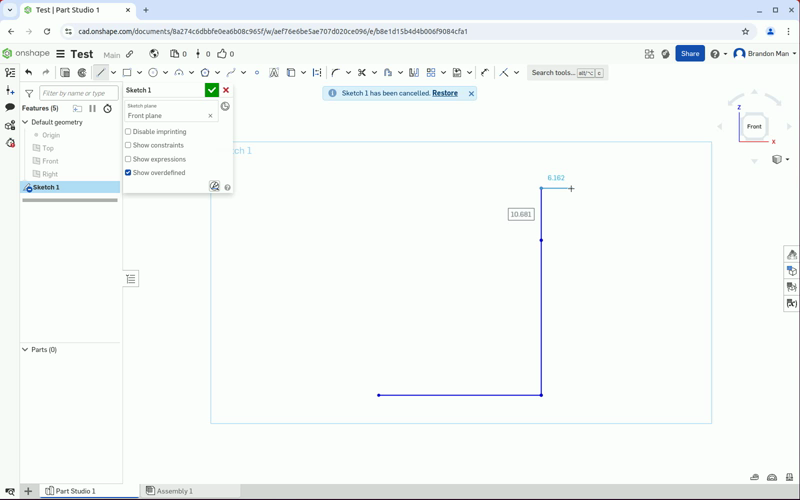
mouse_move(541, 171)
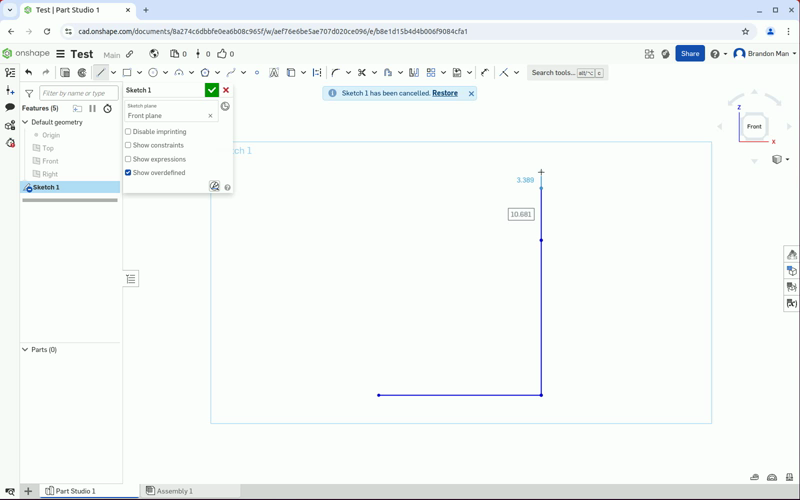
click(541, 171)
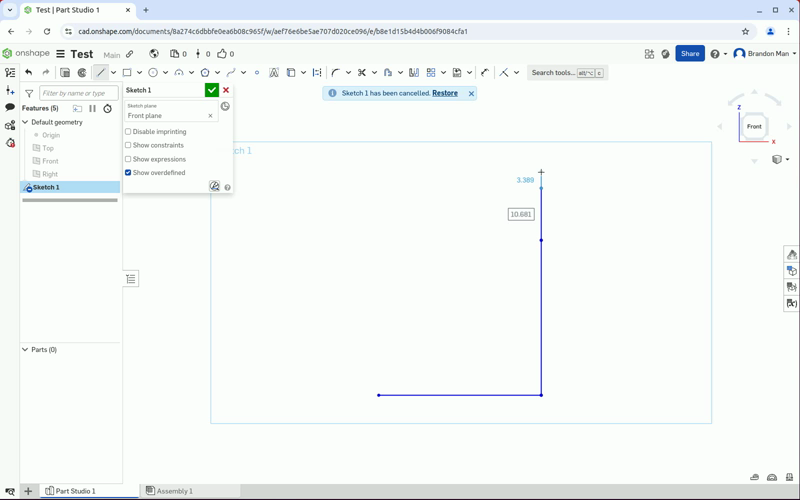
key_up(shift)
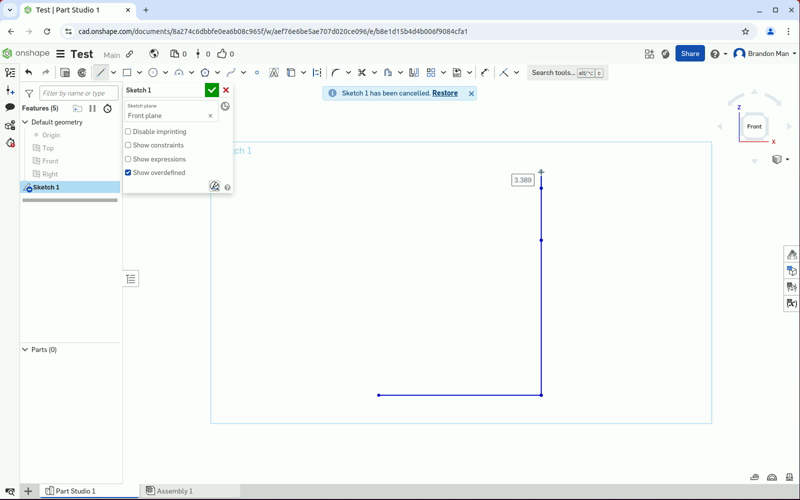
key_down(shift)
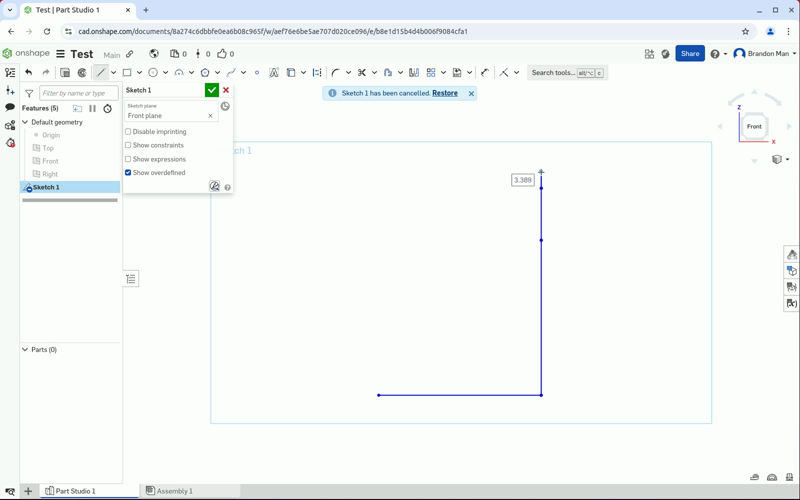
mouse_move(378, 171)
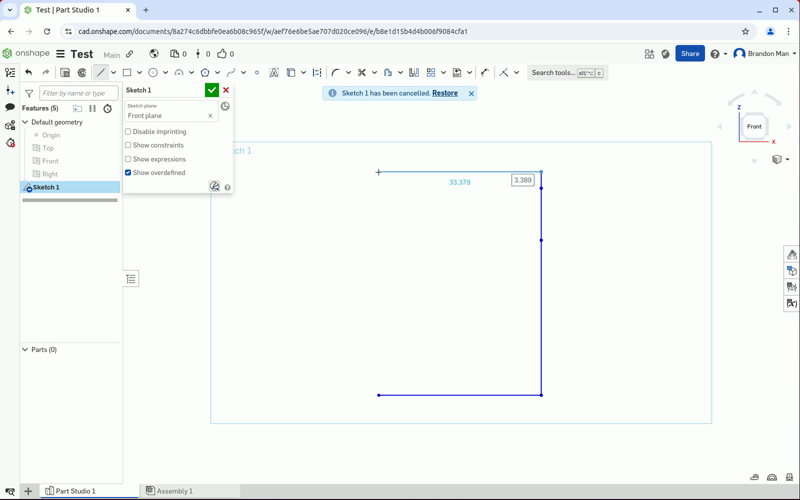
click(378, 171)
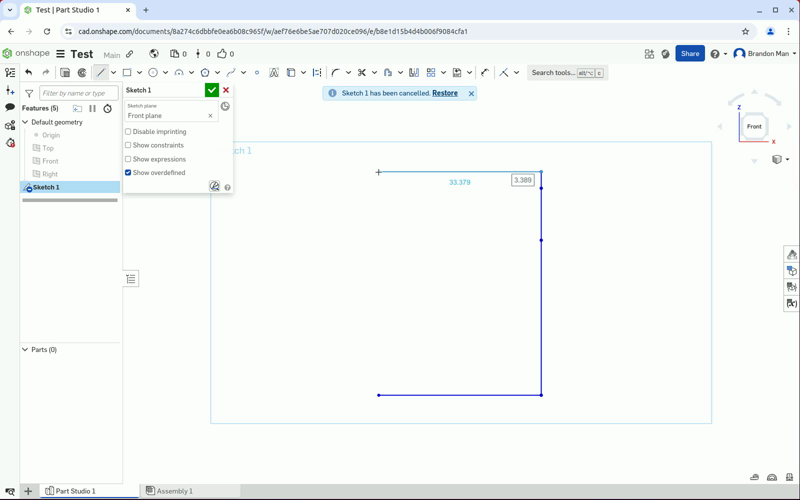
key_up(shift)
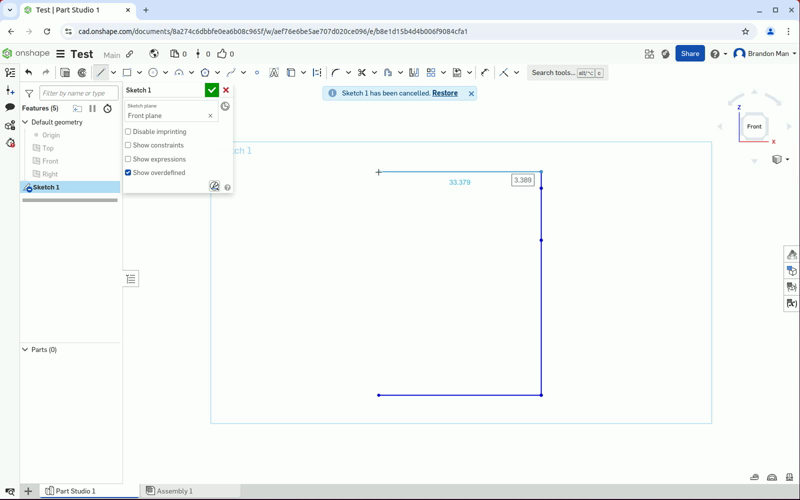
key_down(shift)
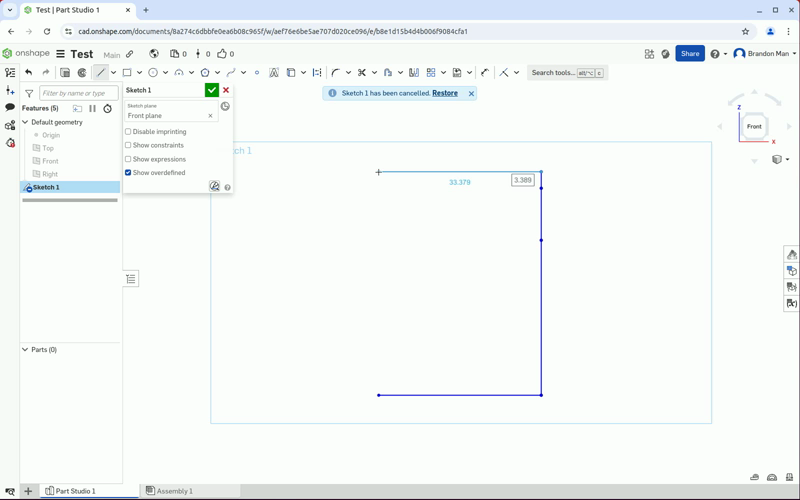
mouse_move(378, 395)
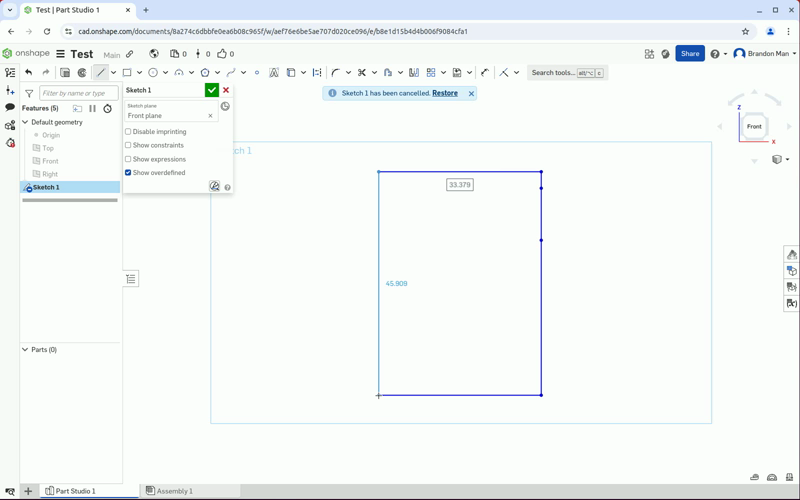
key_up(shift)
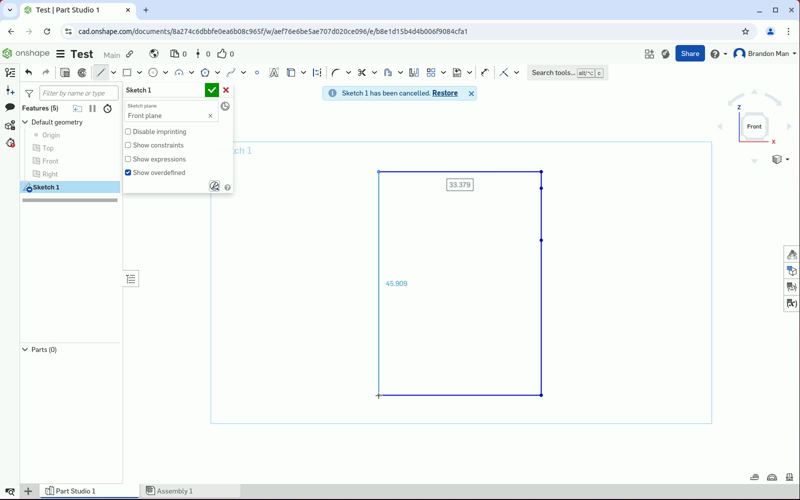
click(378, 395)
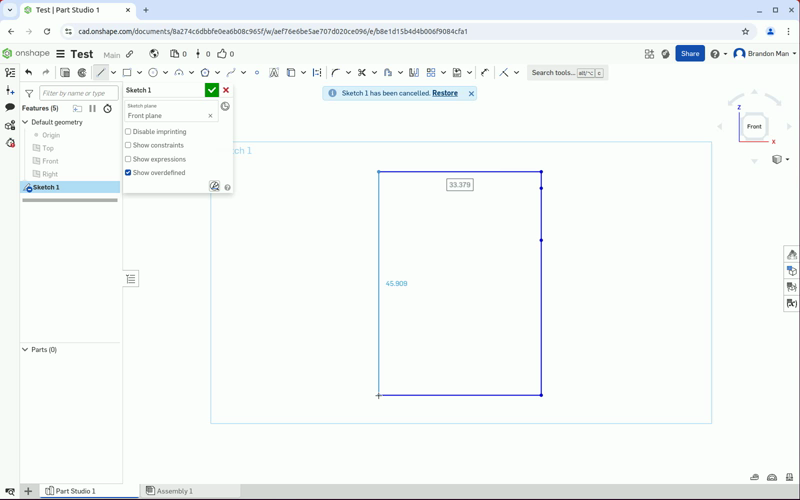
key(esc)
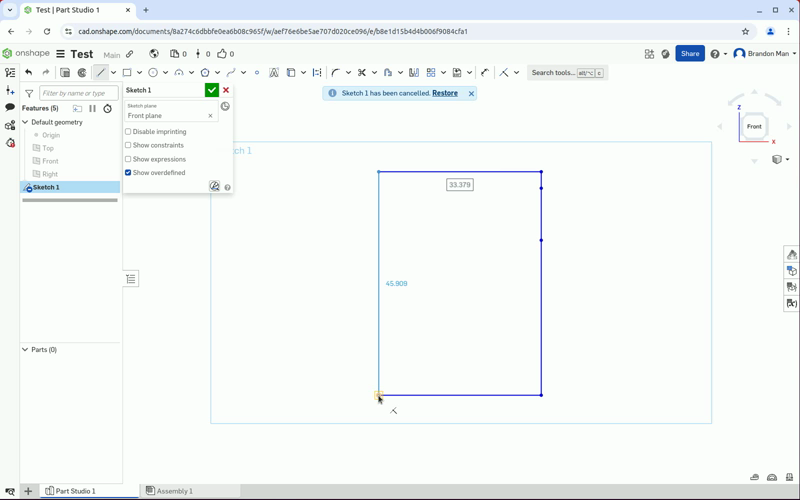
key(c)
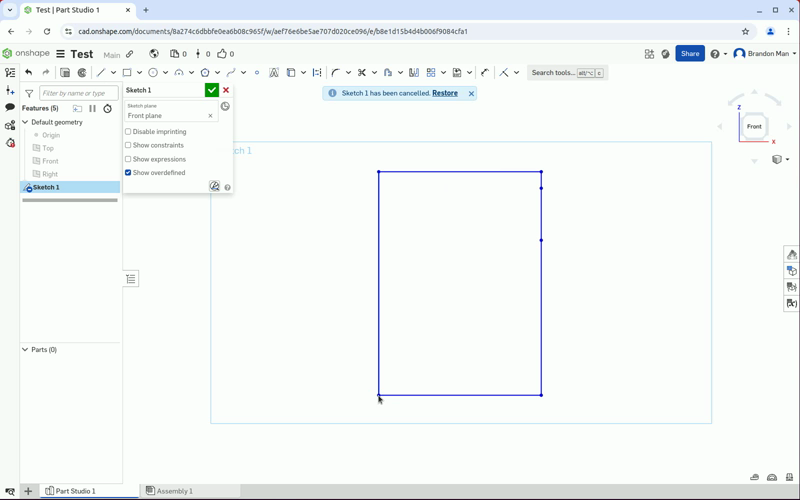
key_down(shift)
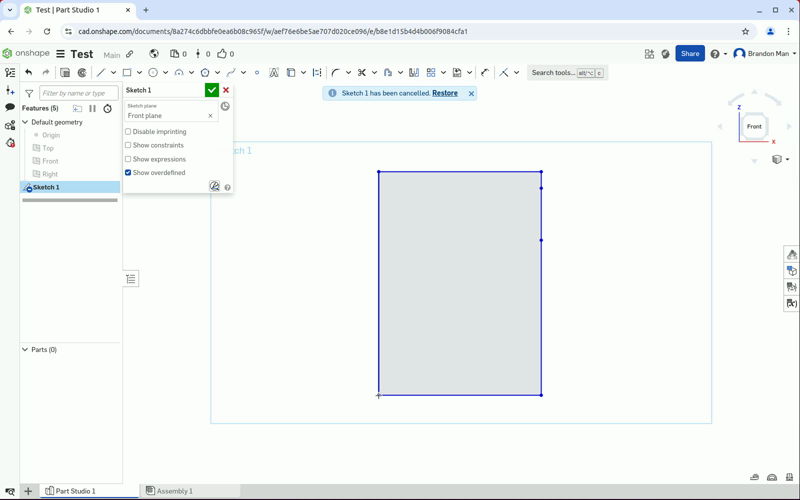
mouse_move(383, 367)
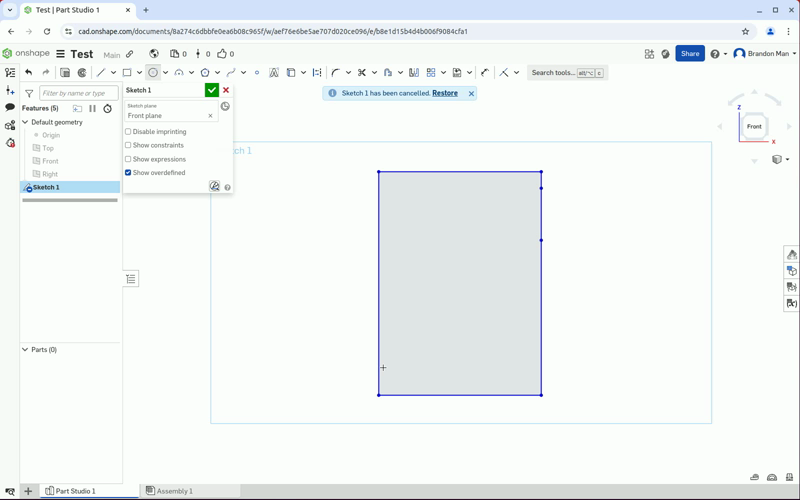
click(383, 367)
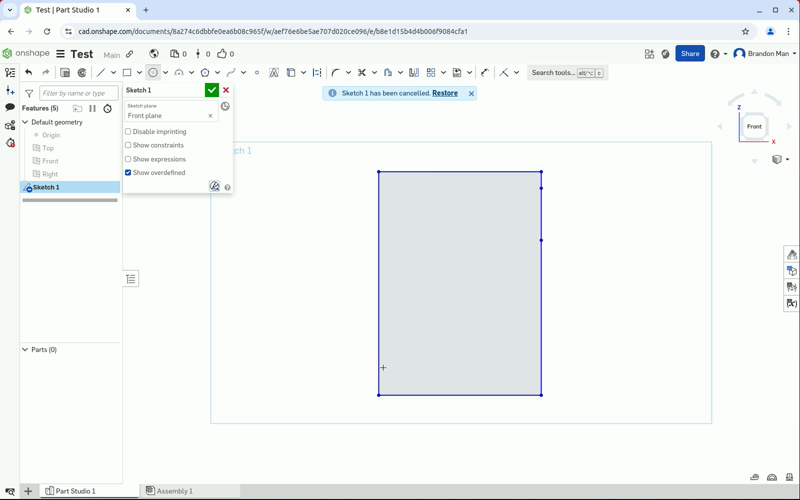
key_up(shift)
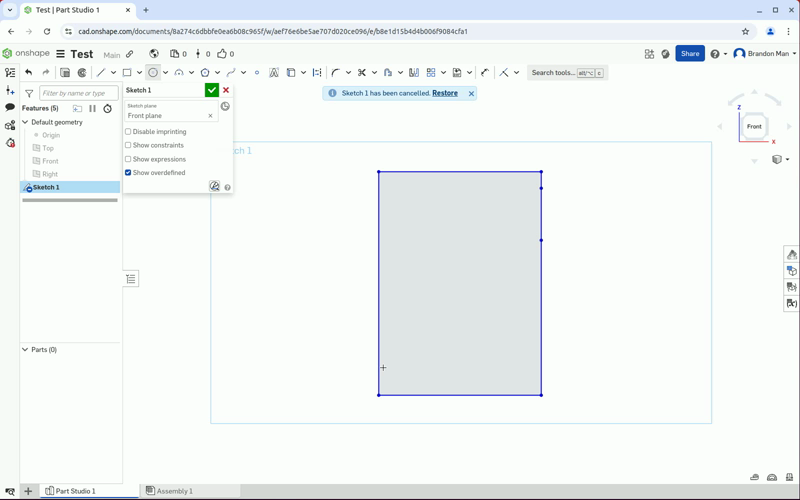
mouse_move(385, 367)
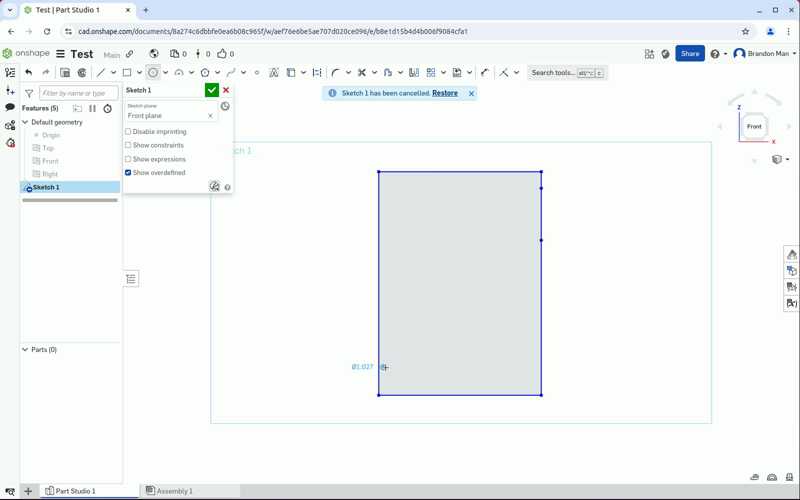
scroll(6)
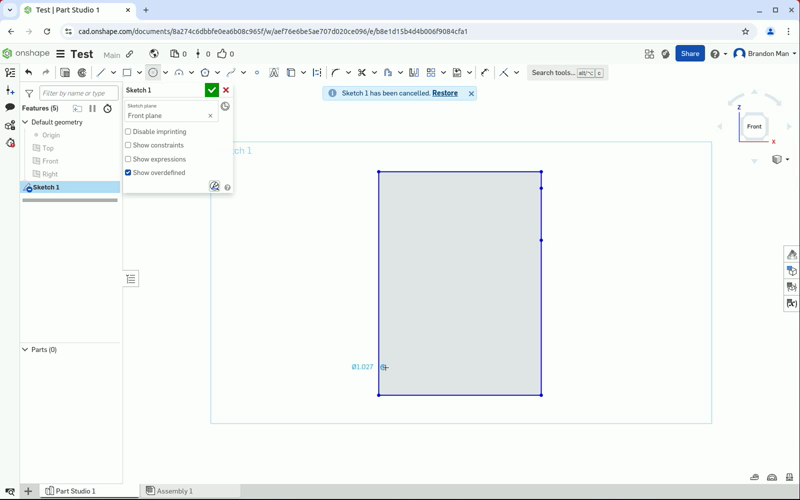
scroll(6)
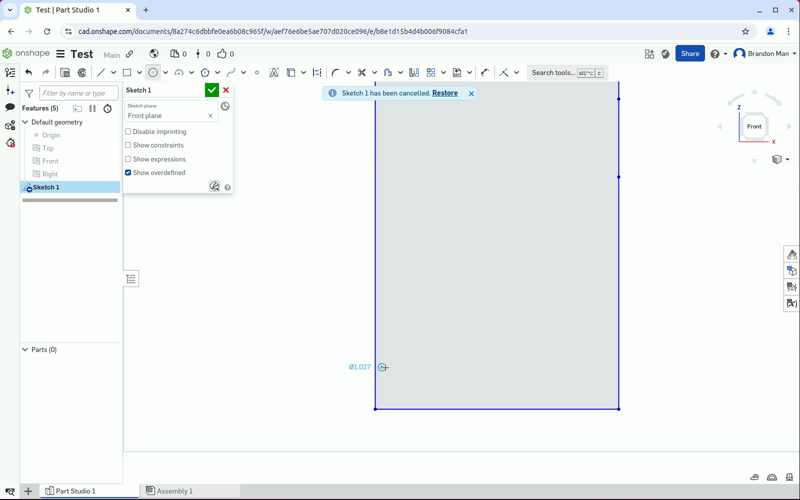
scroll(6)
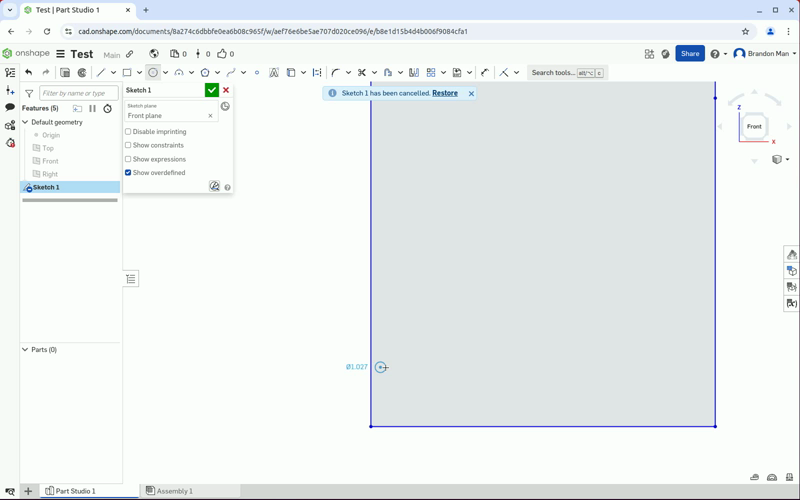
scroll(6)
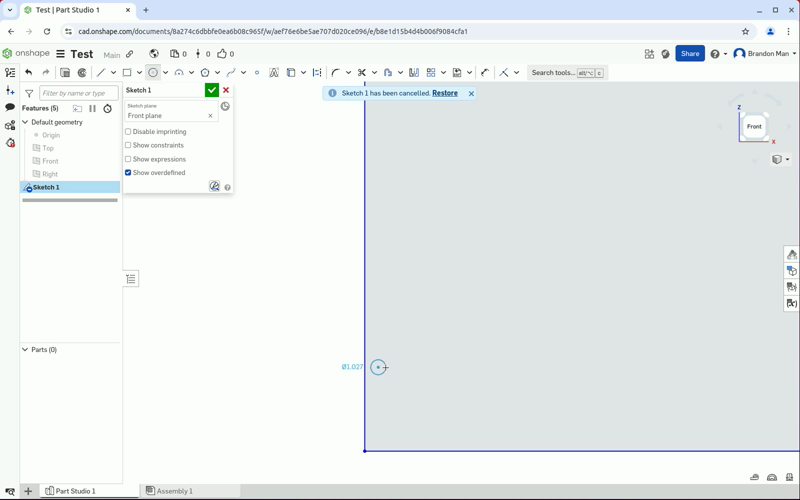
scroll(6)
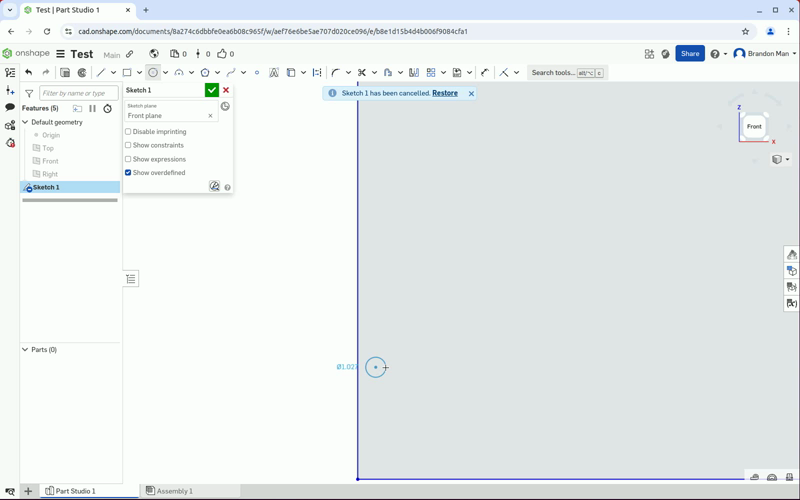
scroll(6)
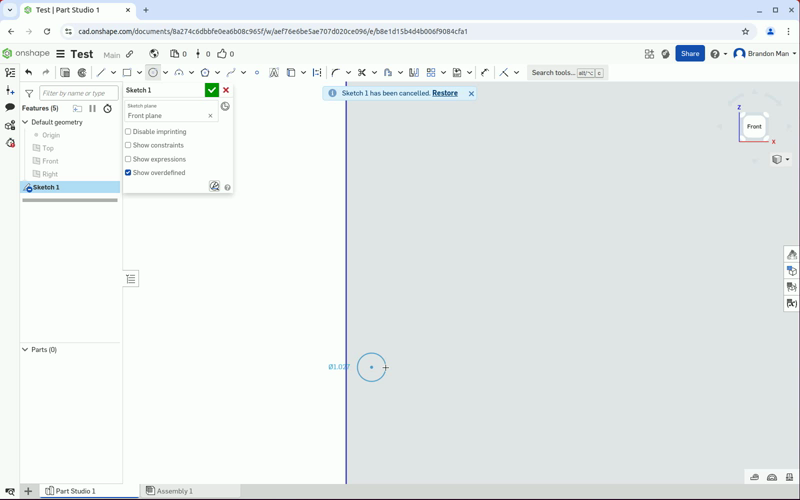
scroll(6)
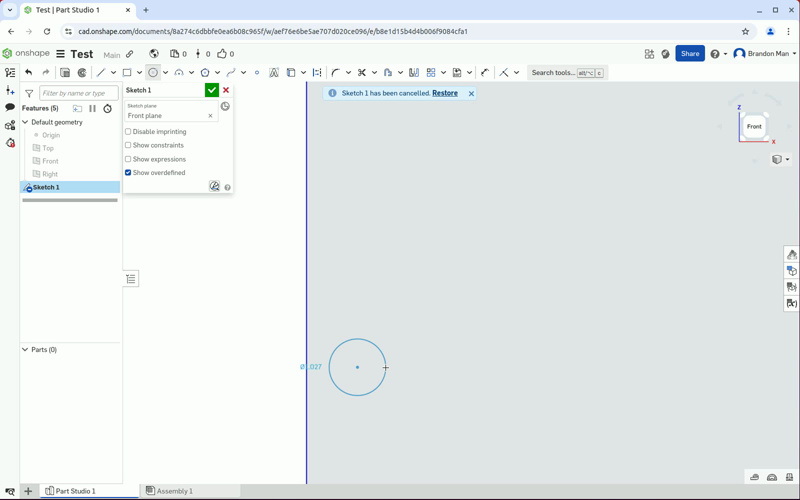
click(385, 367)
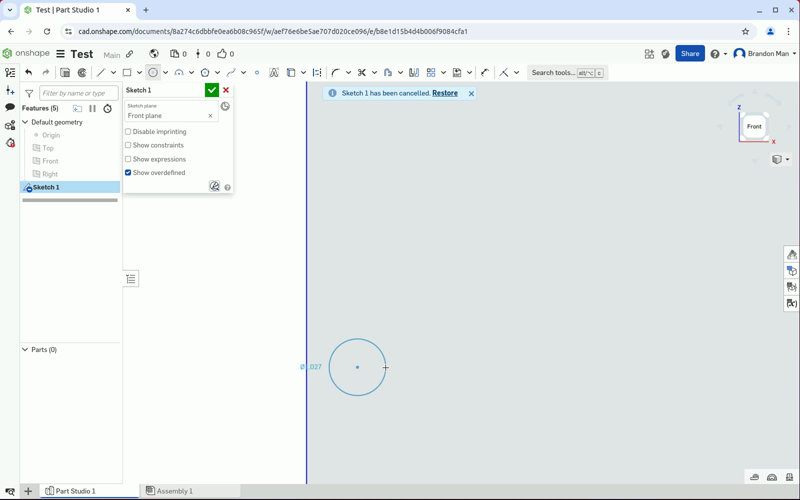
scroll(-6)
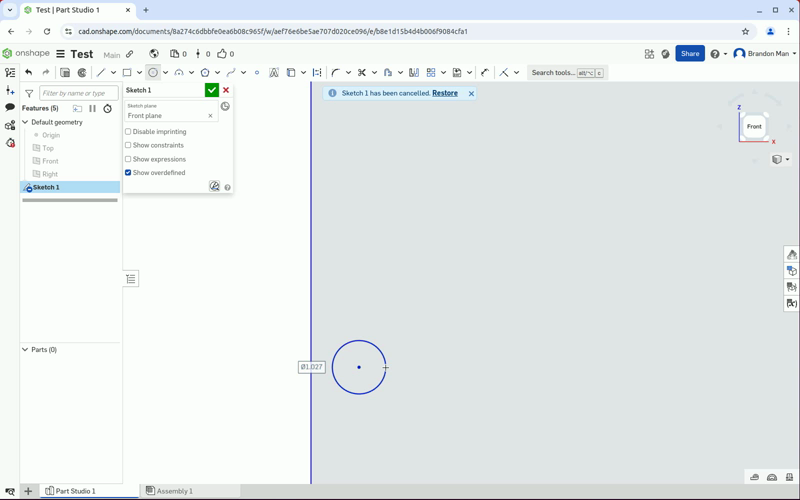
scroll(-6)
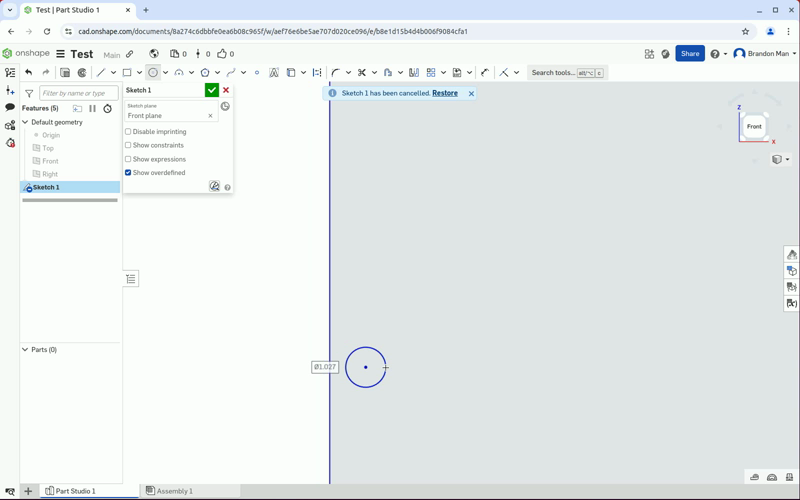
scroll(-6)
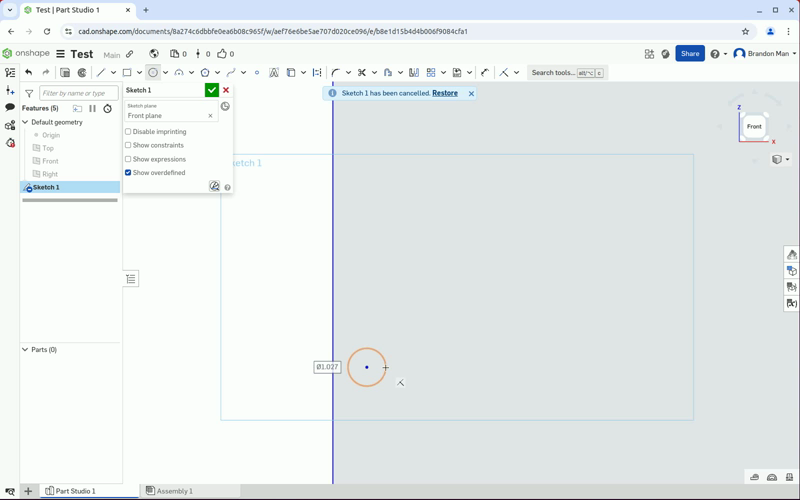
scroll(-6)
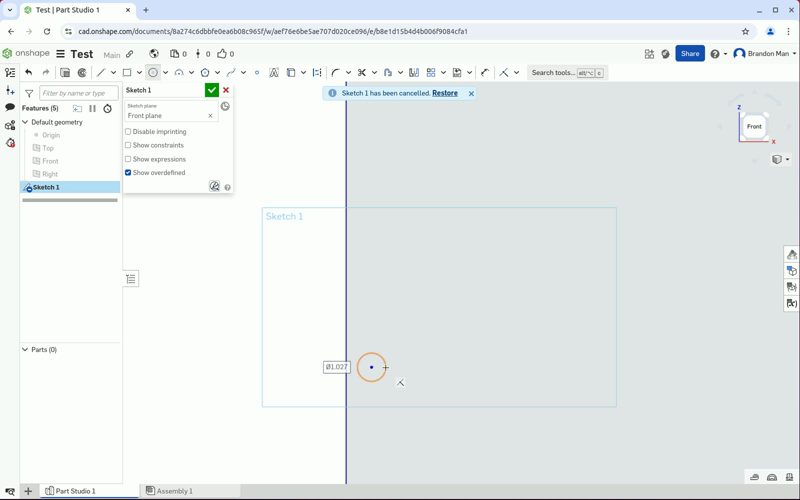
scroll(-6)
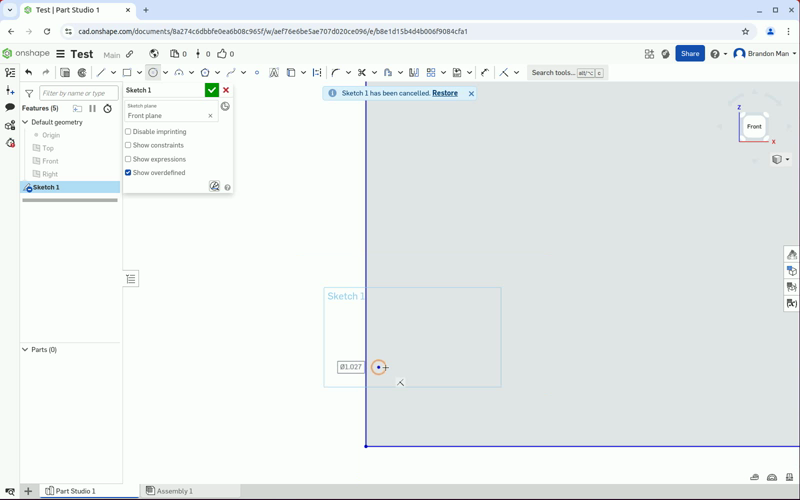
scroll(-6)
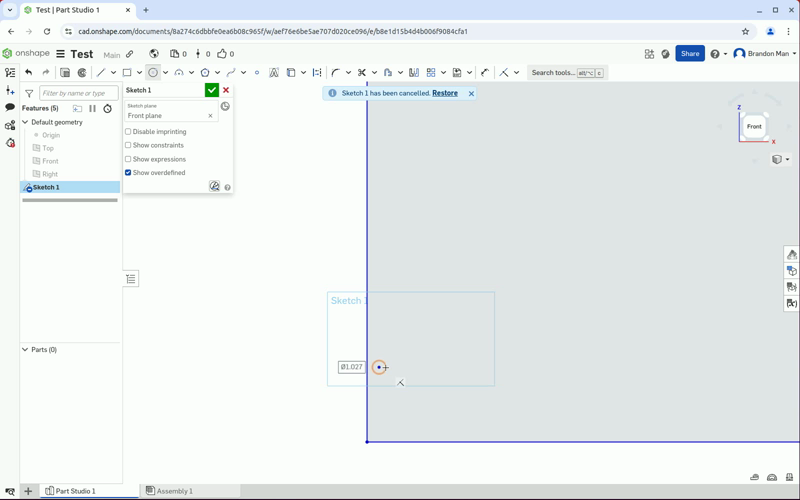
scroll(-6)
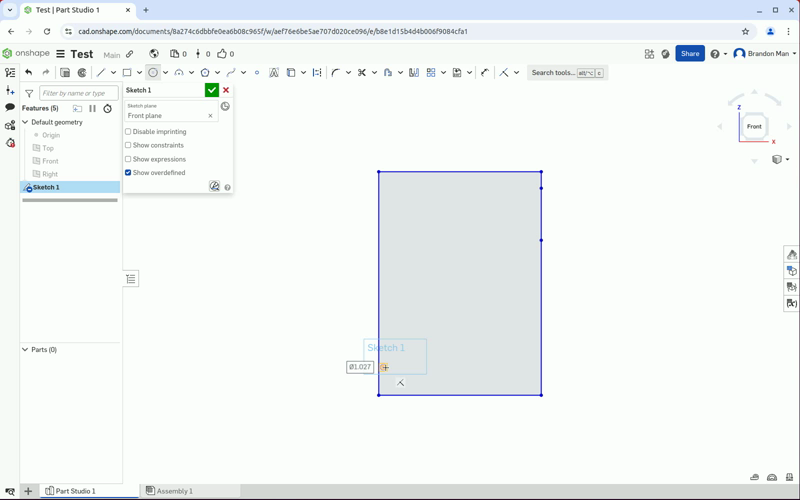
key(esc)
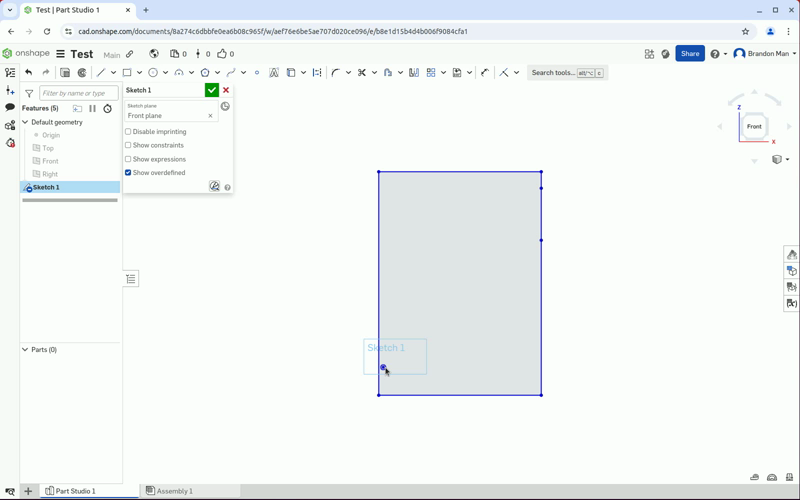
key(c)
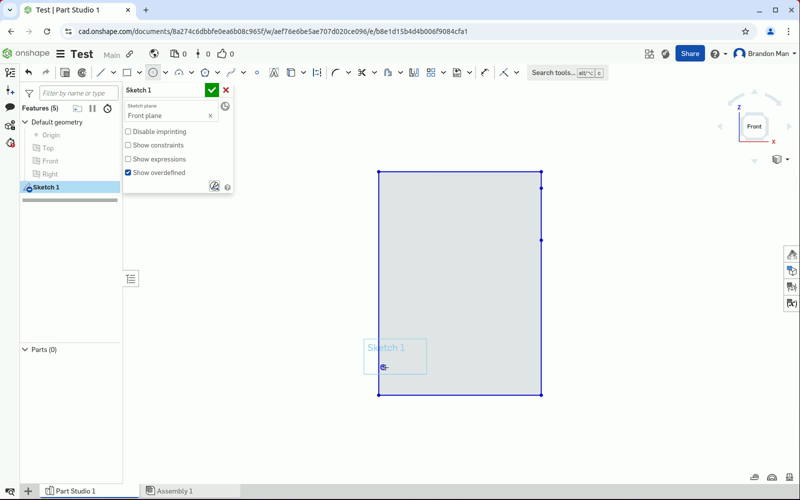
key_down(shift)
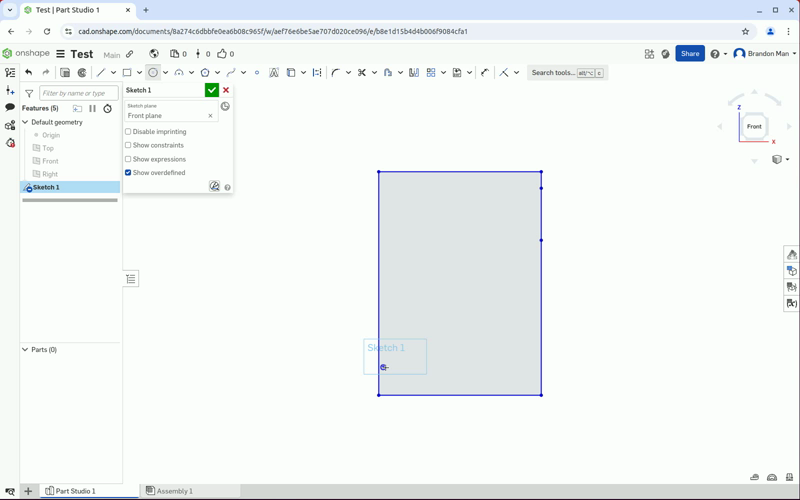
mouse_move(385, 178)
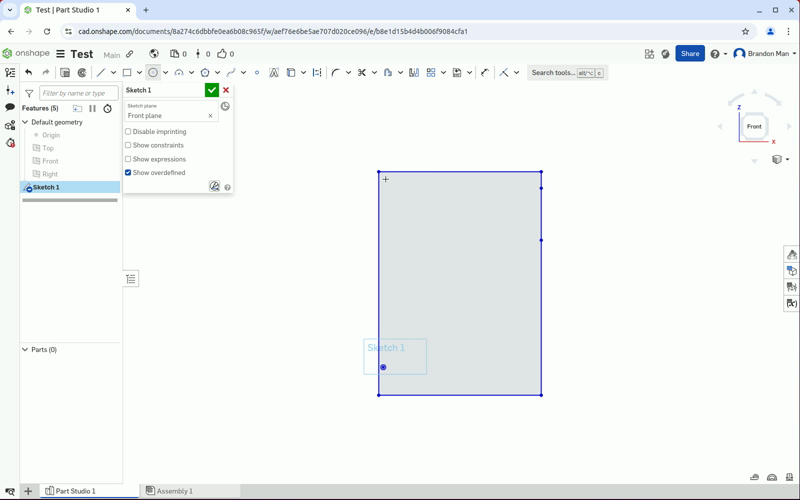
click(385, 178)
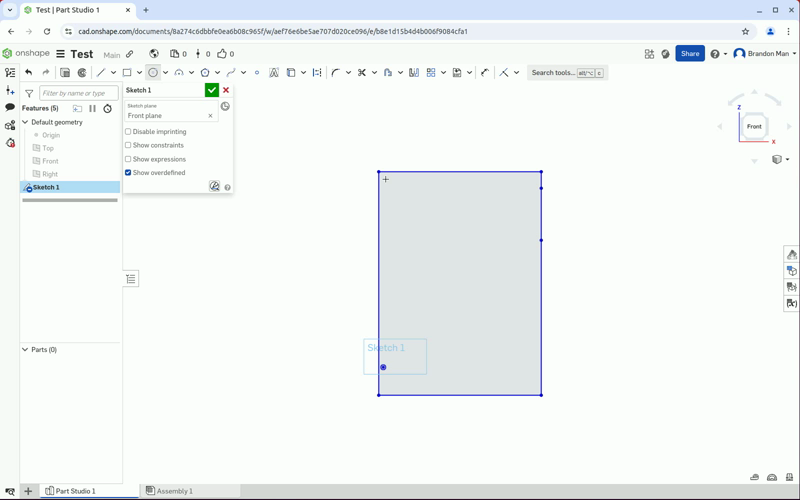
key_up(shift)
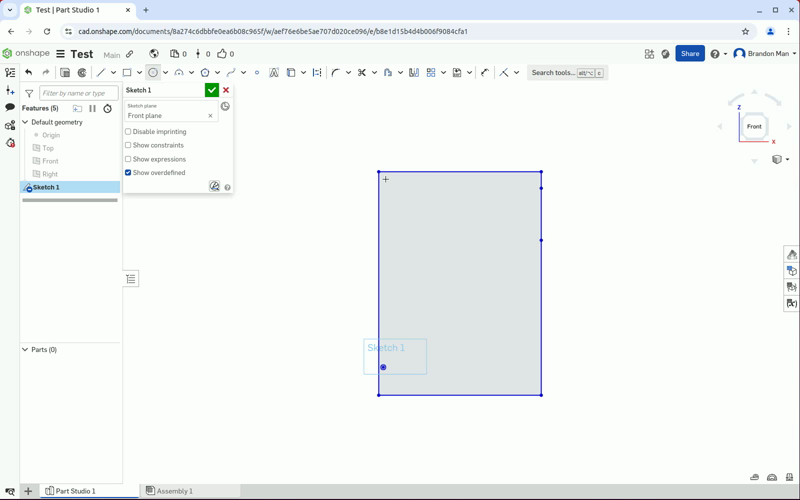
mouse_move(388, 178)
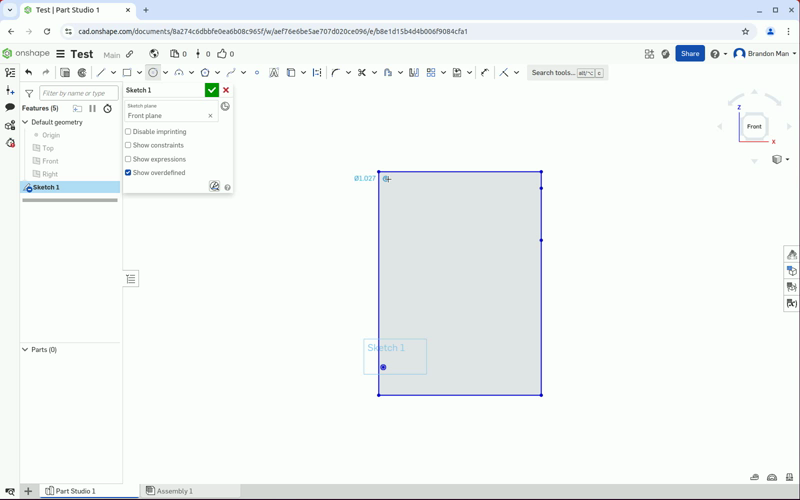
scroll(6)
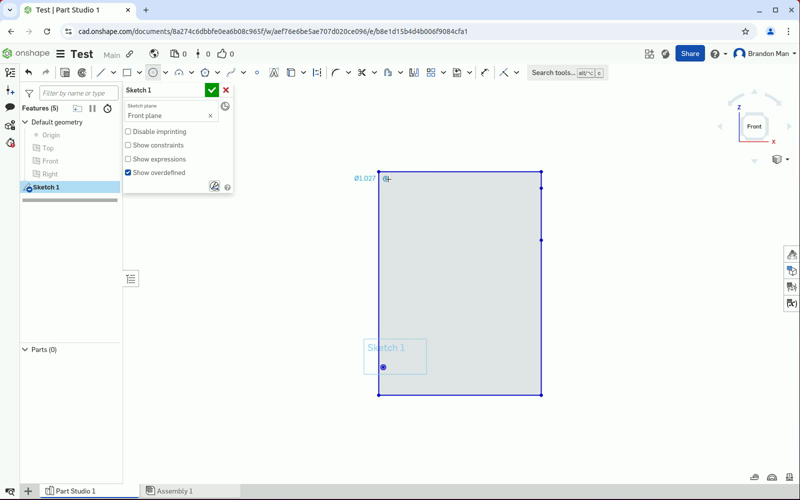
scroll(6)
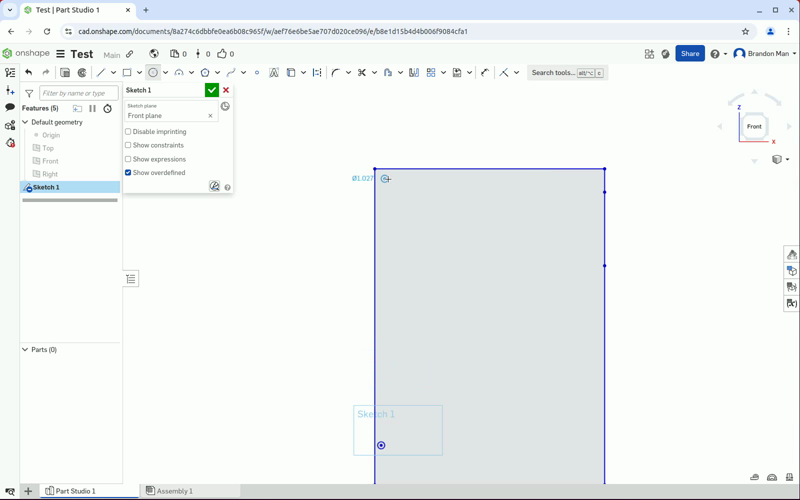
scroll(6)
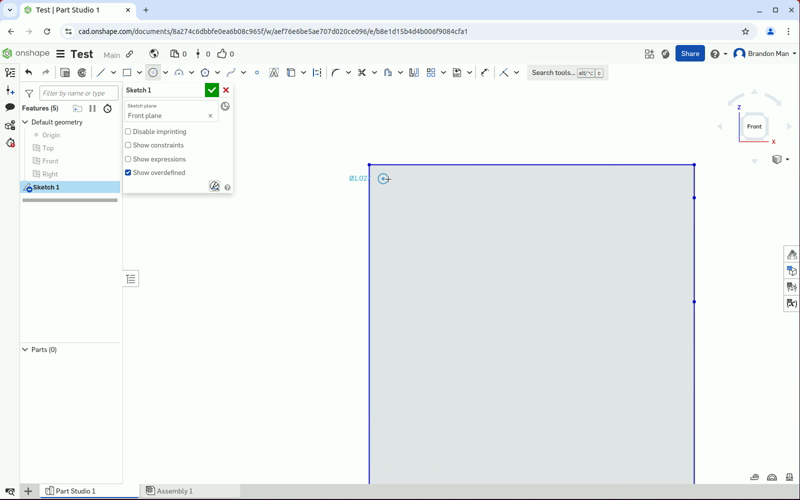
scroll(6)
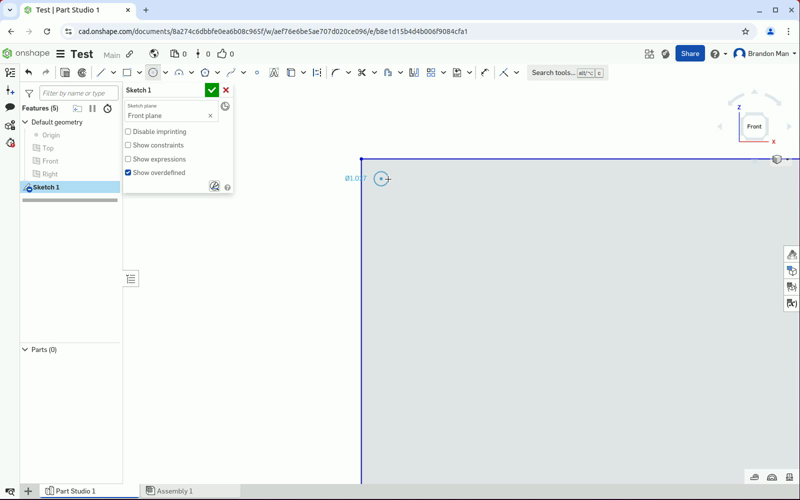
scroll(6)
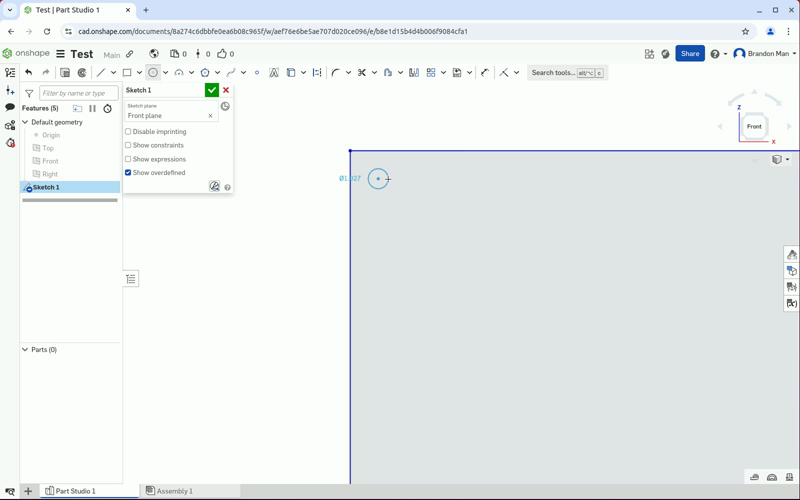
scroll(6)
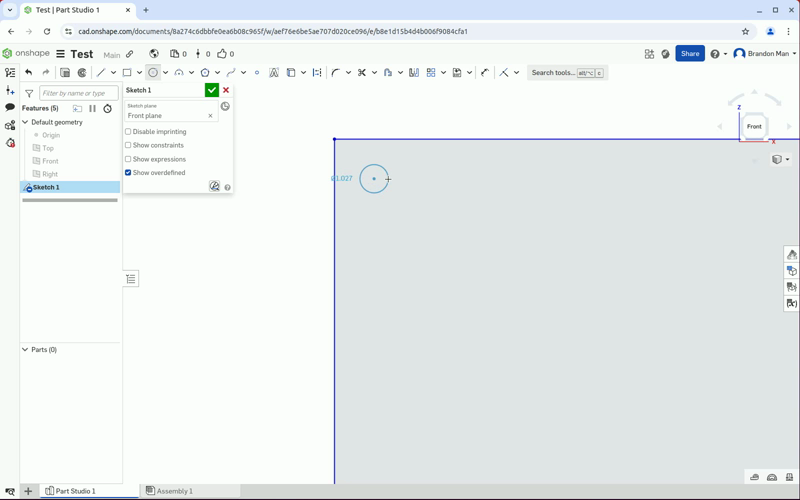
scroll(6)
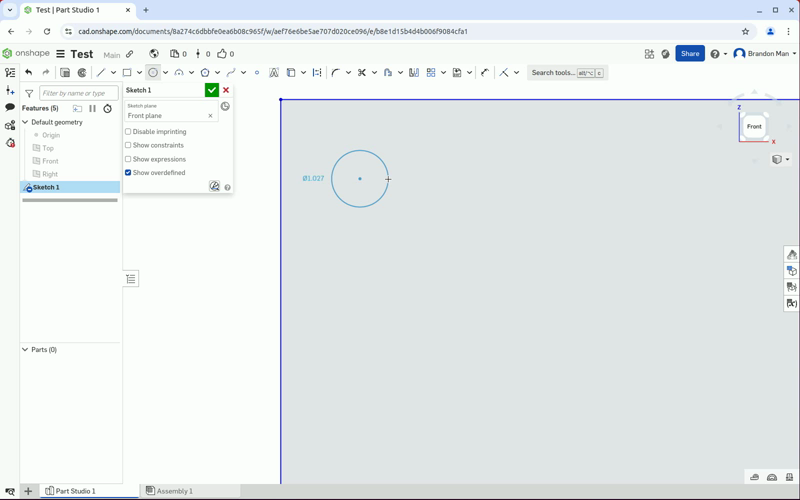
click(388, 178)
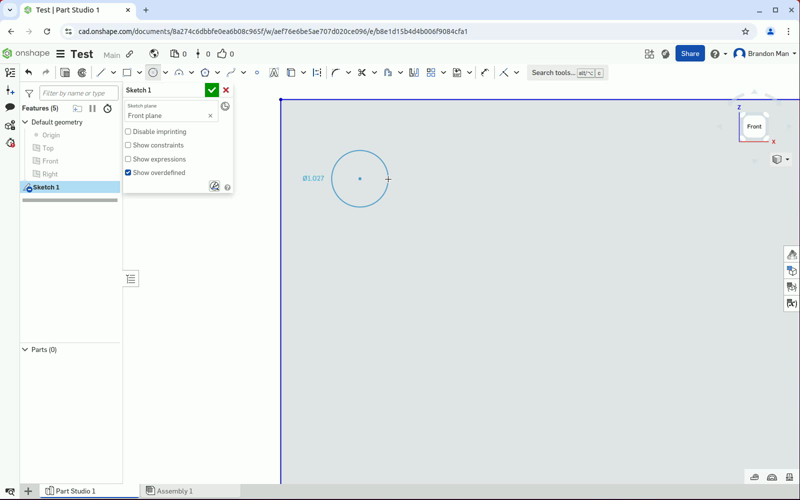
scroll(-6)
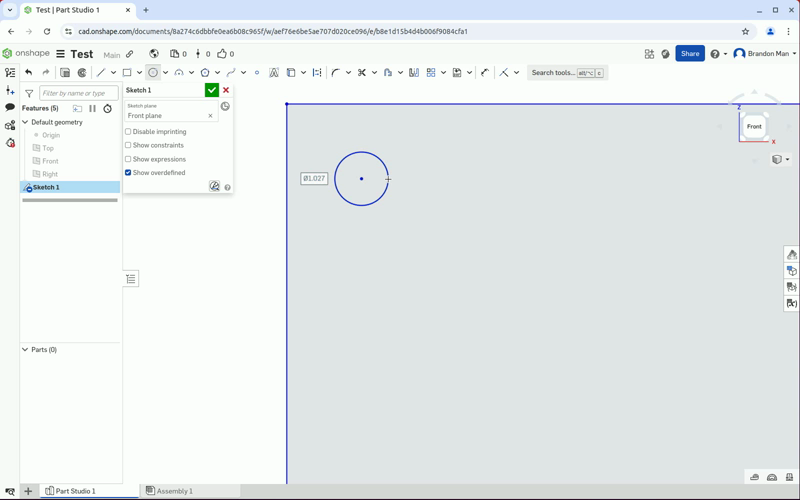
scroll(-6)
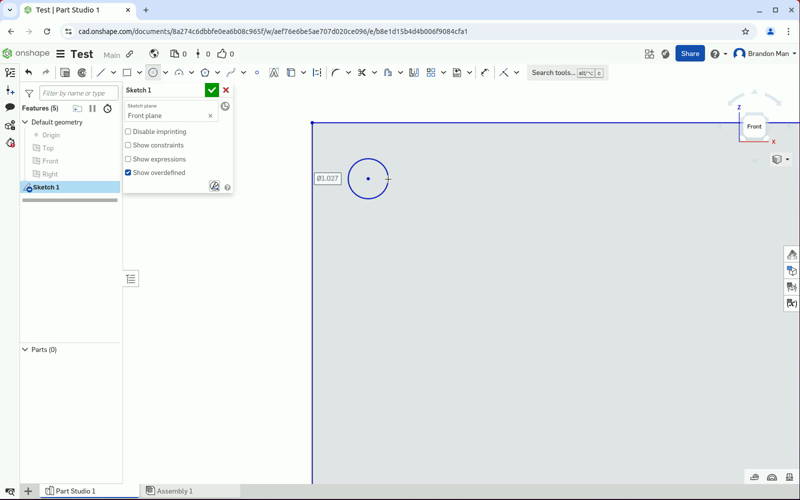
scroll(-6)
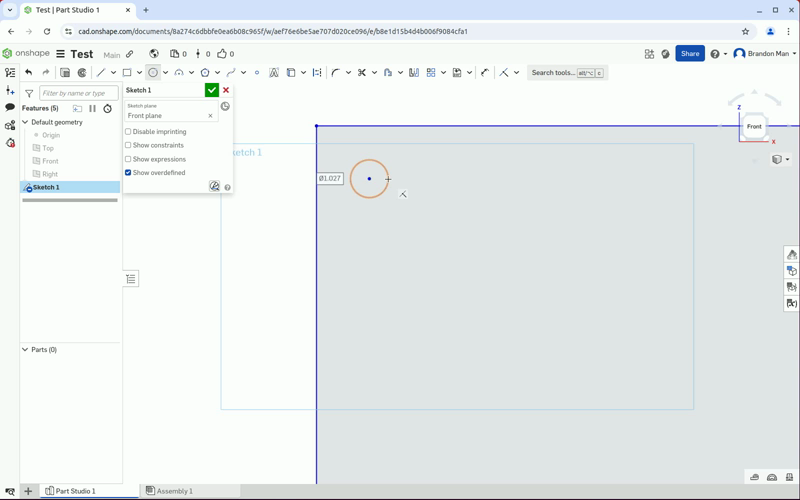
scroll(-6)
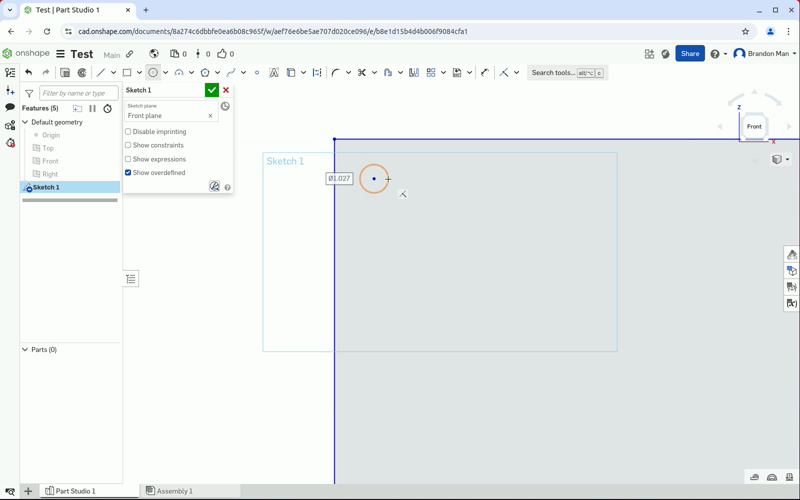
scroll(-6)
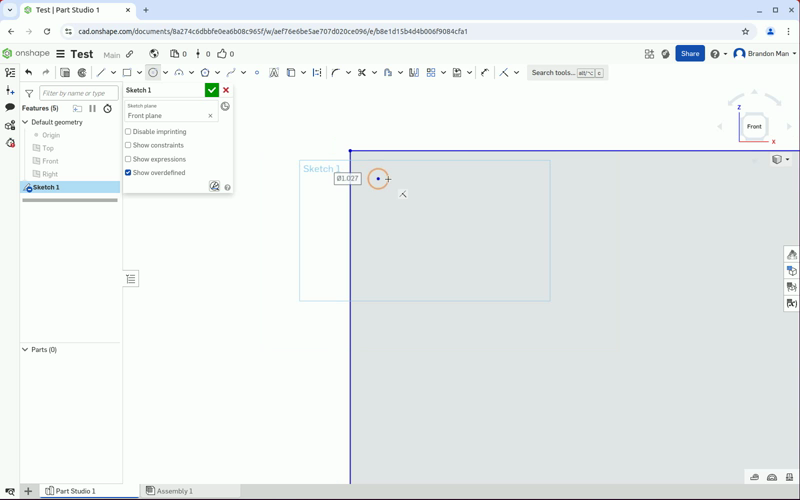
scroll(-6)
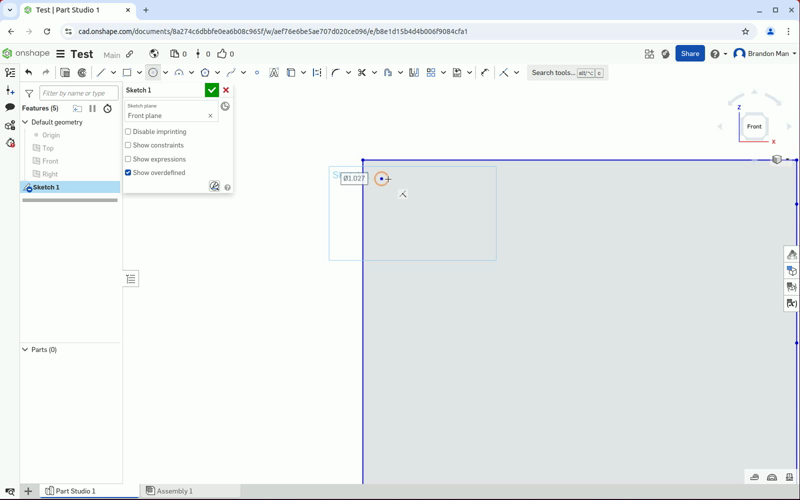
scroll(-6)
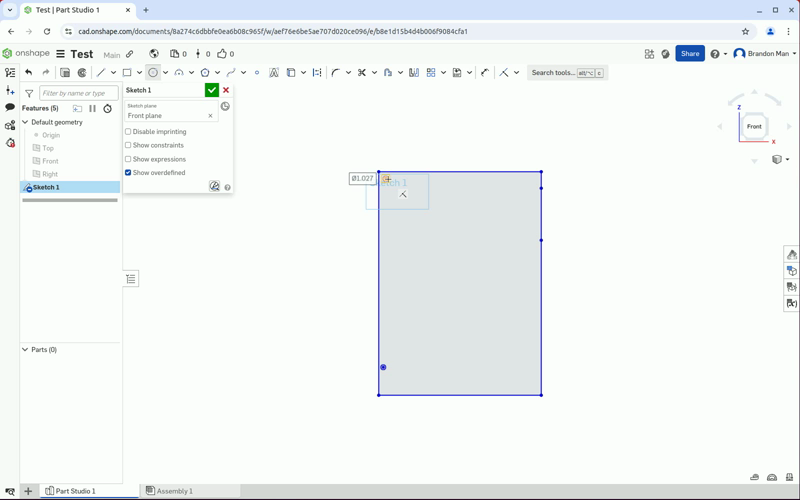
key(esc)
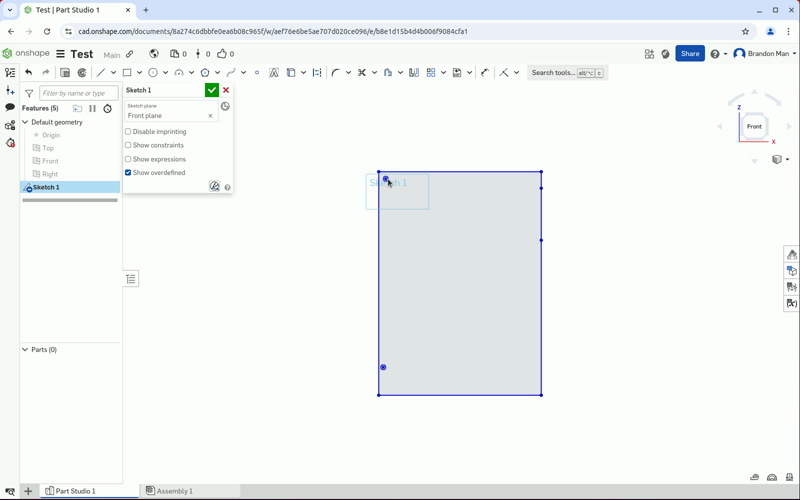
key(c)
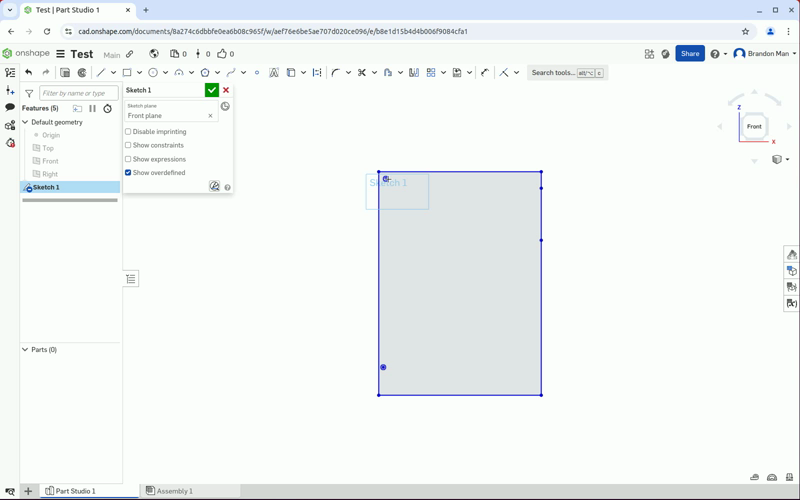
key_down(shift)
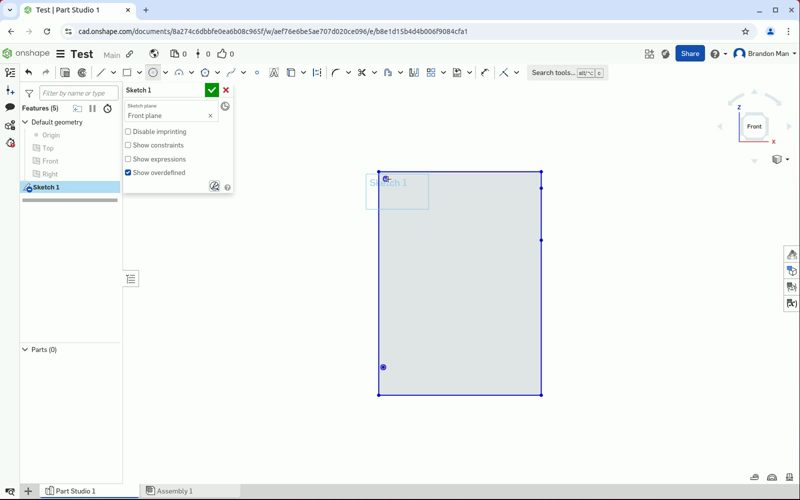
mouse_move(531, 390)
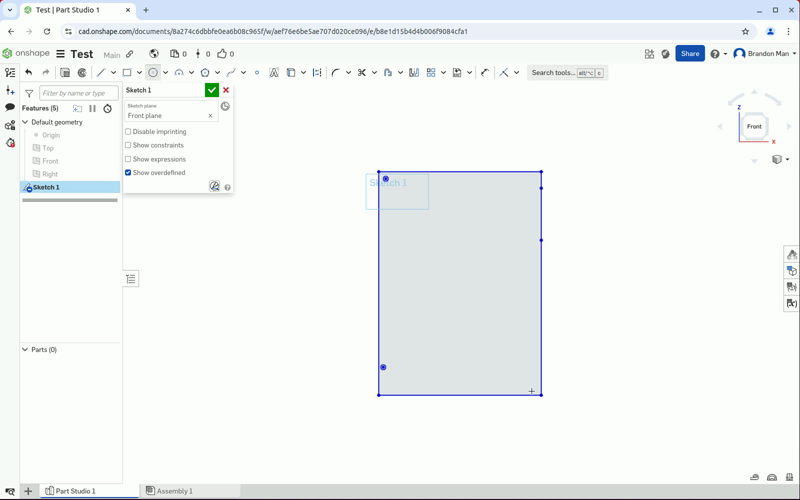
click(531, 390)
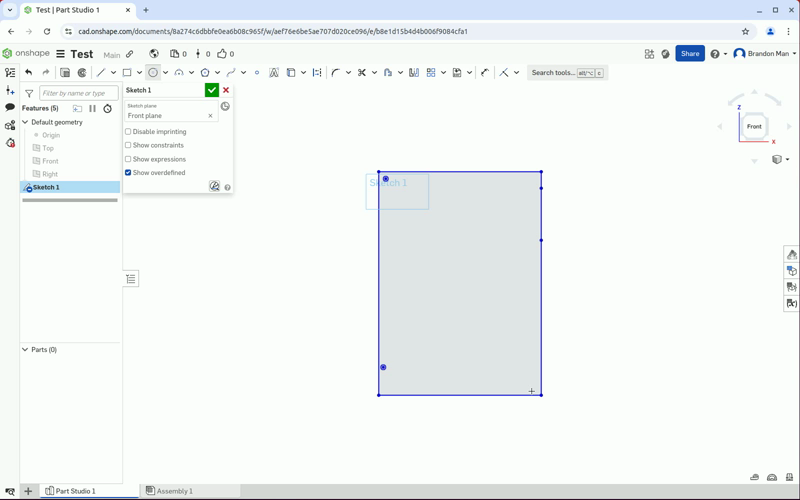
key_up(shift)
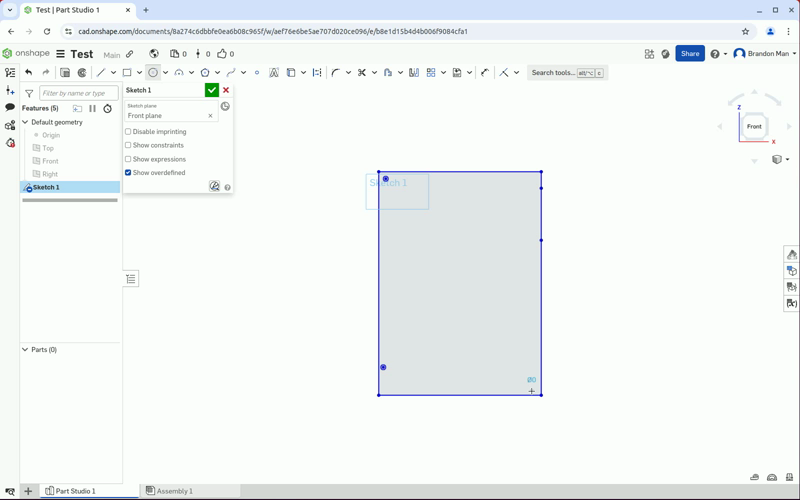
mouse_move(534, 390)
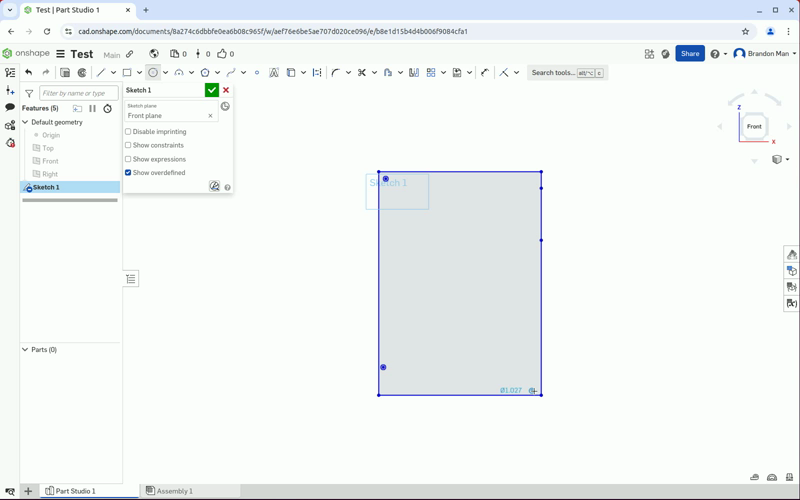
scroll(6)
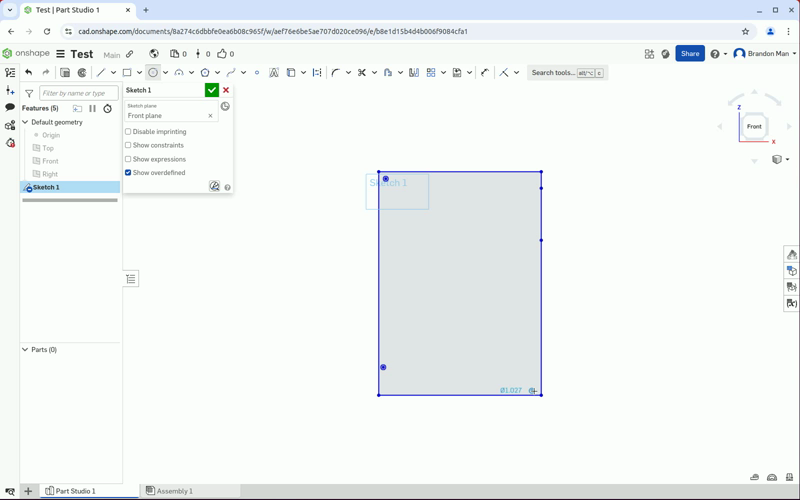
scroll(6)
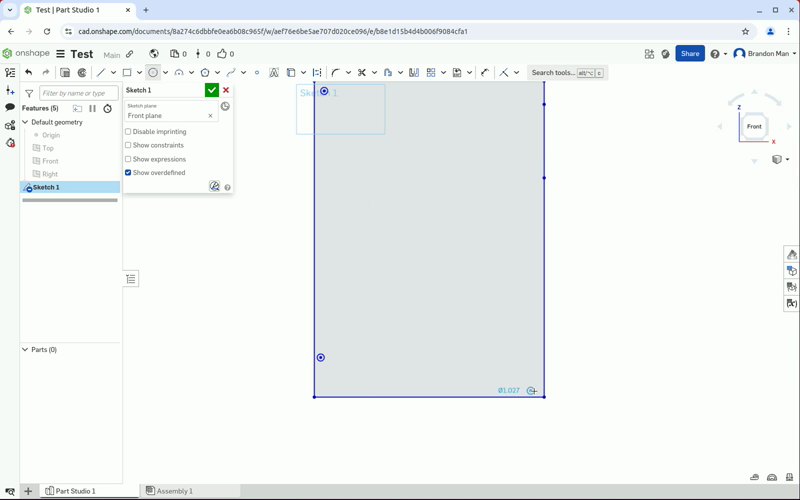
scroll(6)
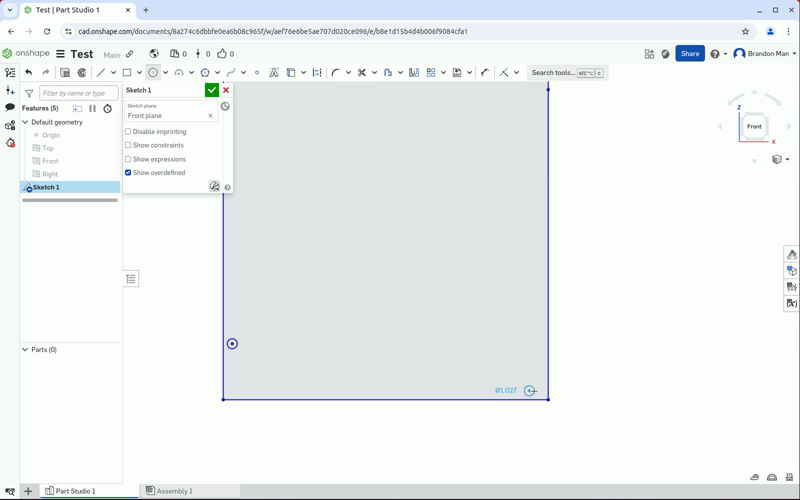
scroll(6)
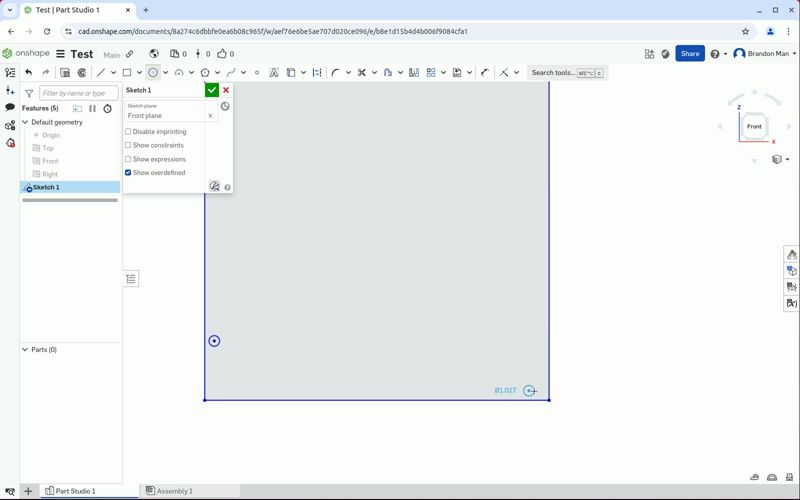
scroll(6)
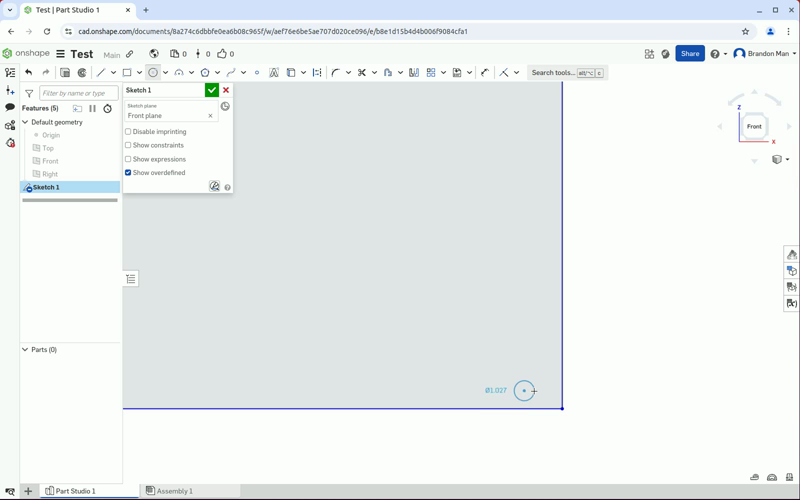
scroll(6)
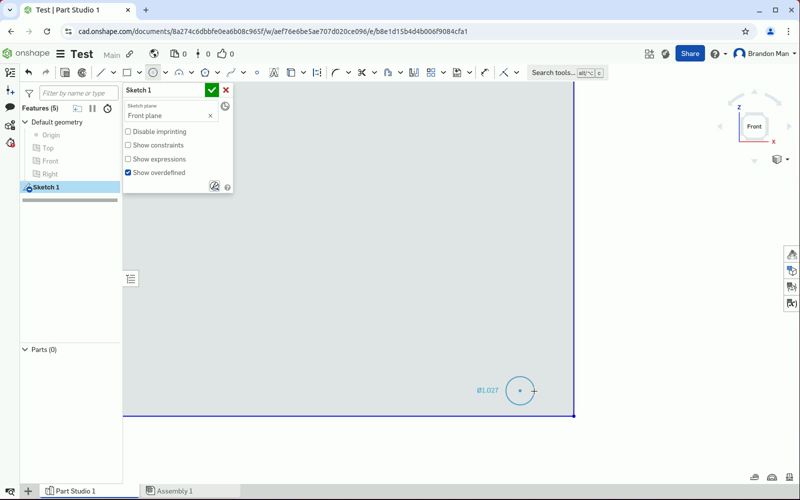
scroll(6)
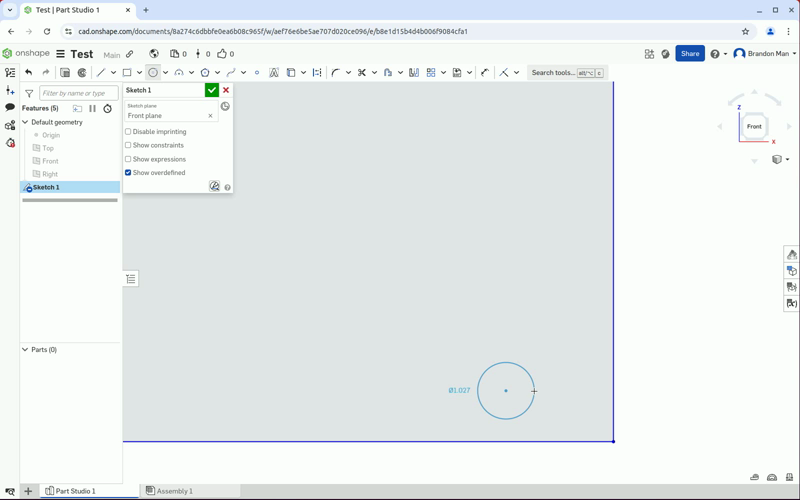
click(534, 390)
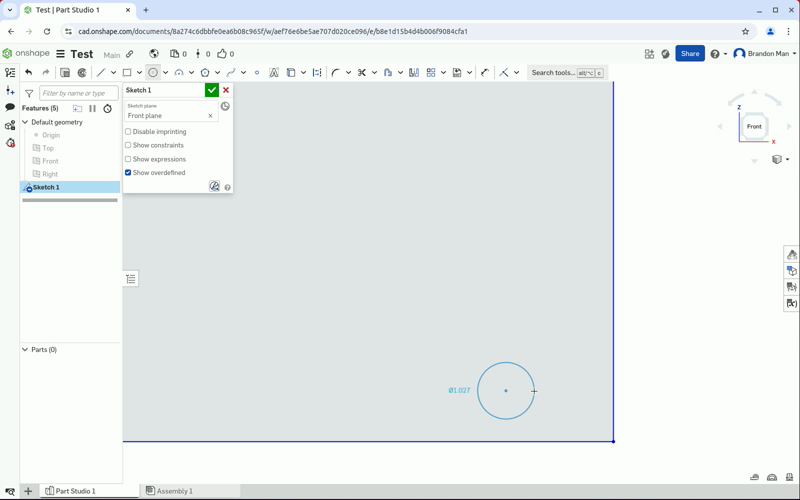
scroll(-6)
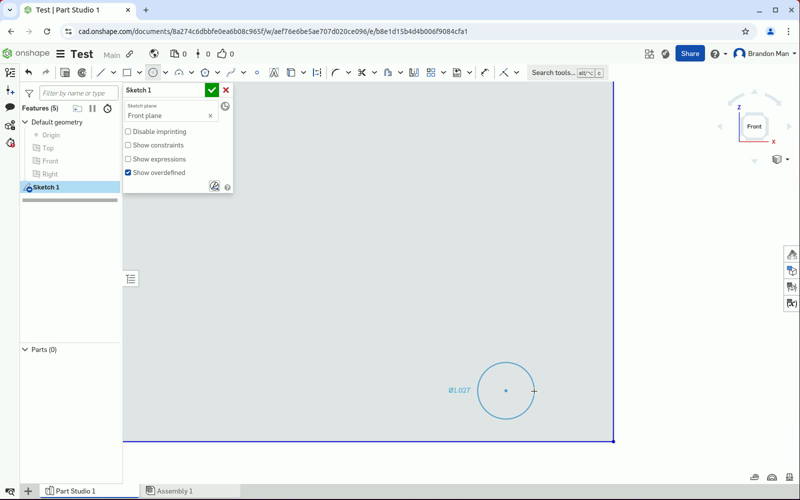
scroll(-6)
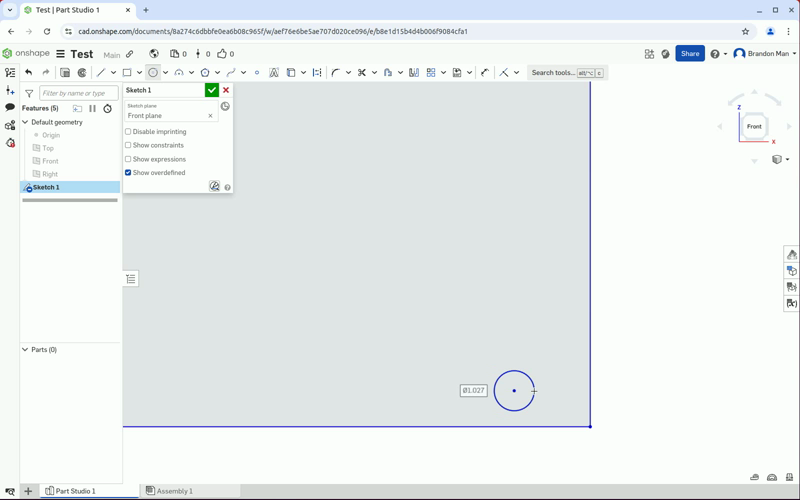
scroll(-6)
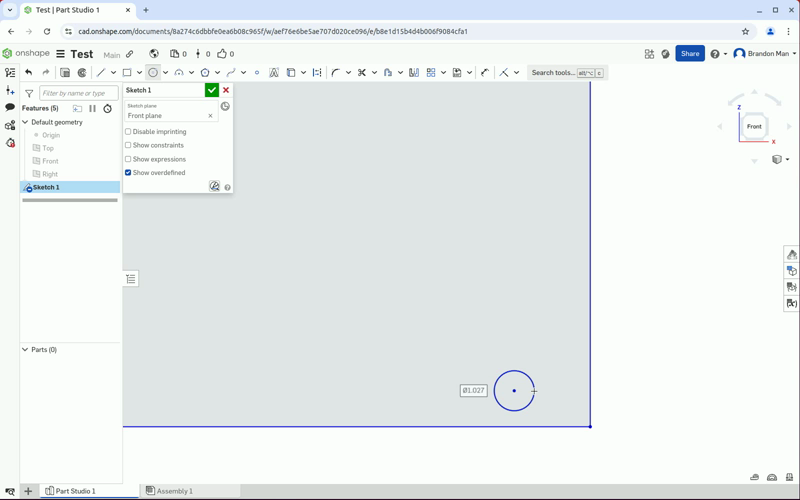
scroll(-6)
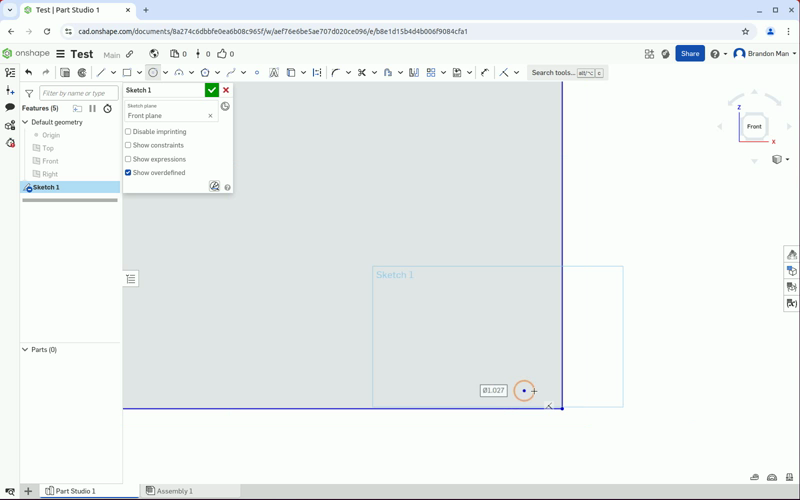
scroll(-6)
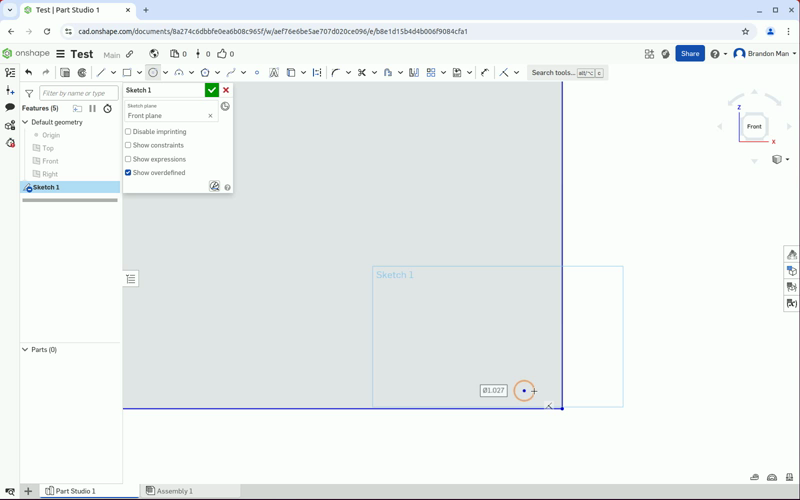
scroll(-6)
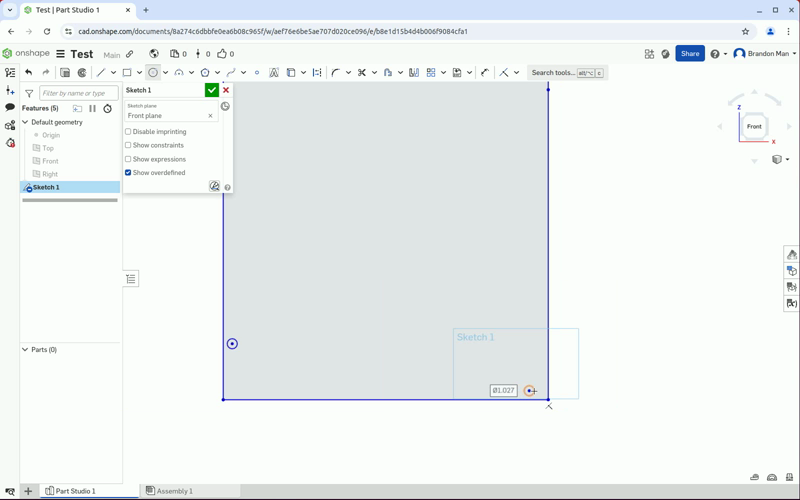
scroll(-6)
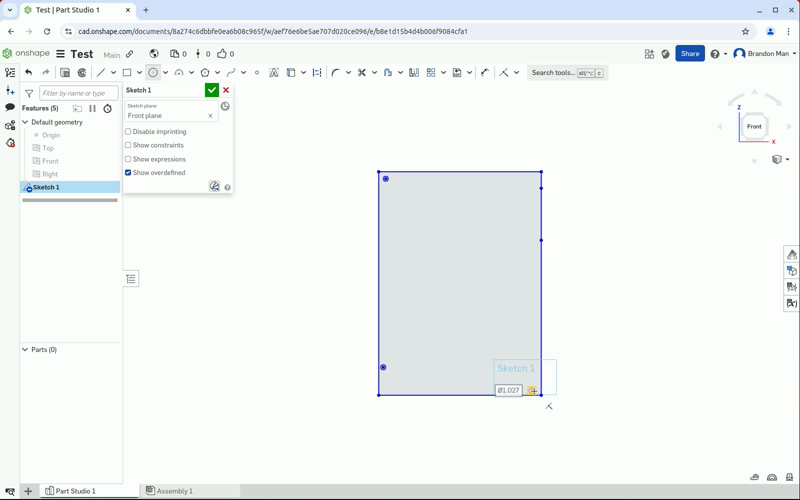
key(esc)
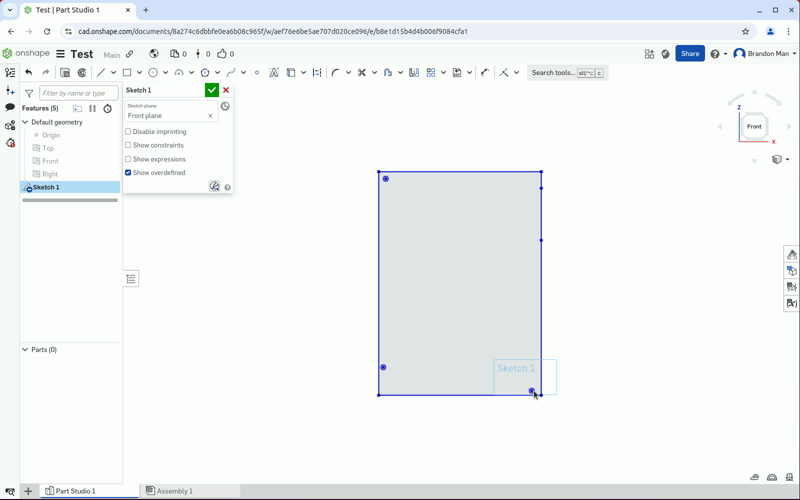
key(c)
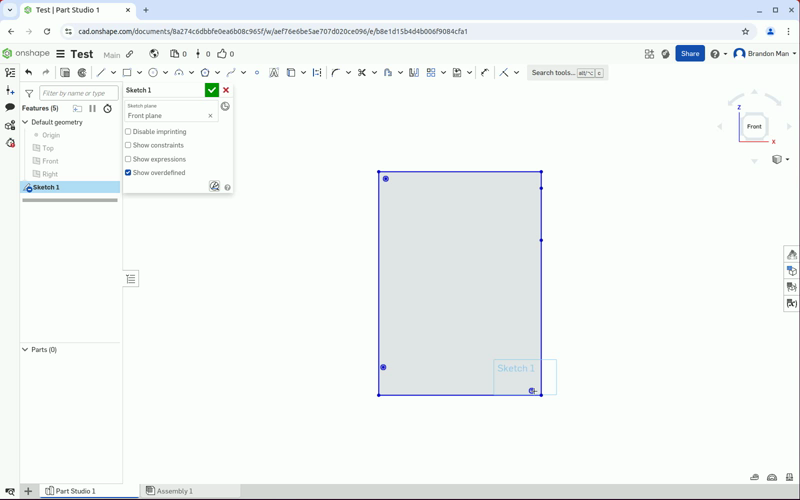
key_down(shift)
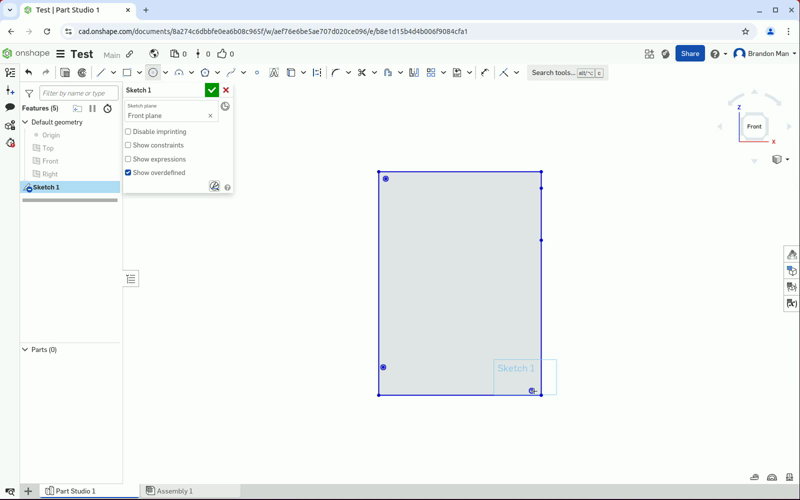
mouse_move(531, 178)
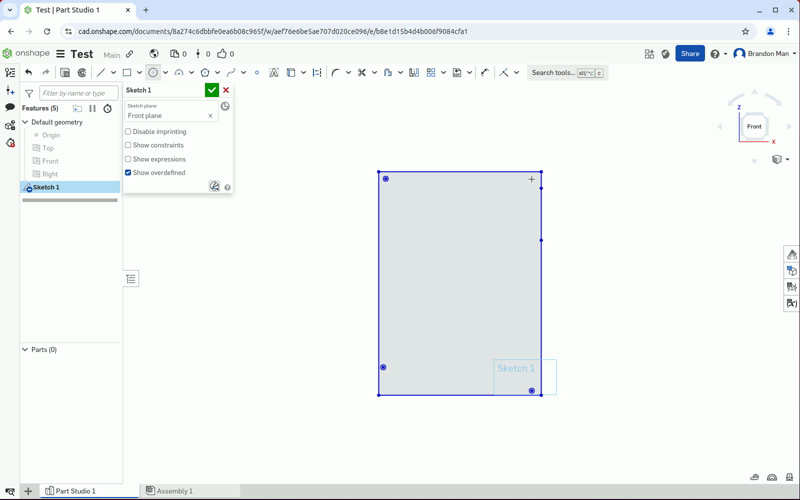
click(531, 178)
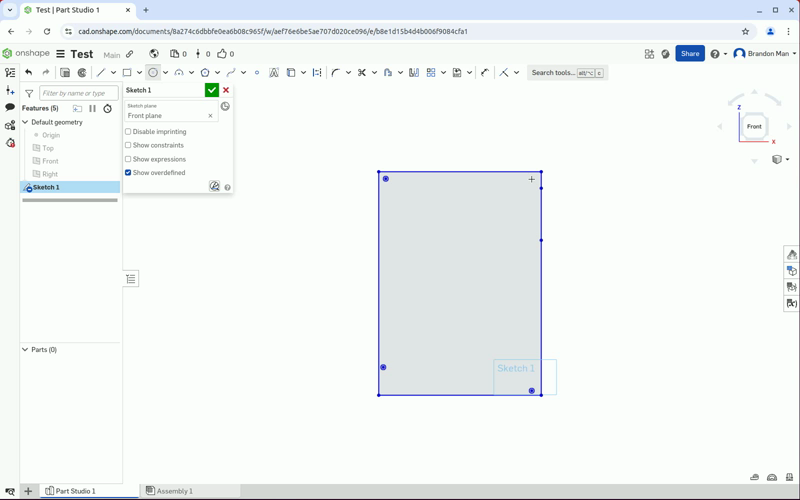
key_up(shift)
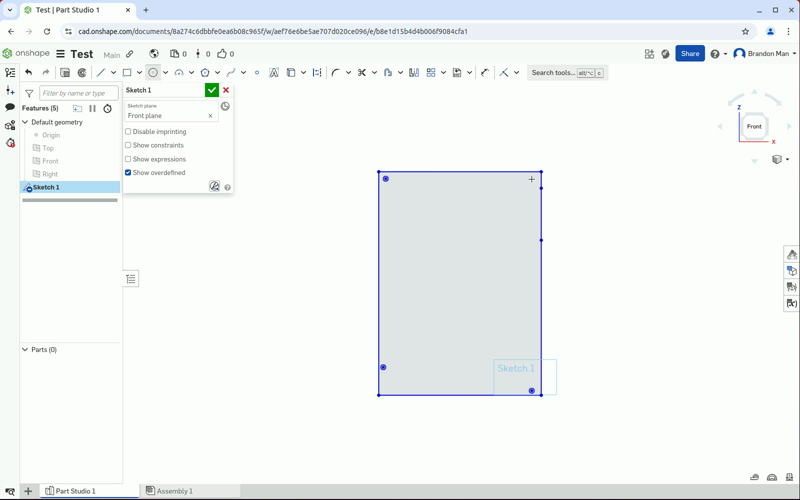
mouse_move(534, 178)
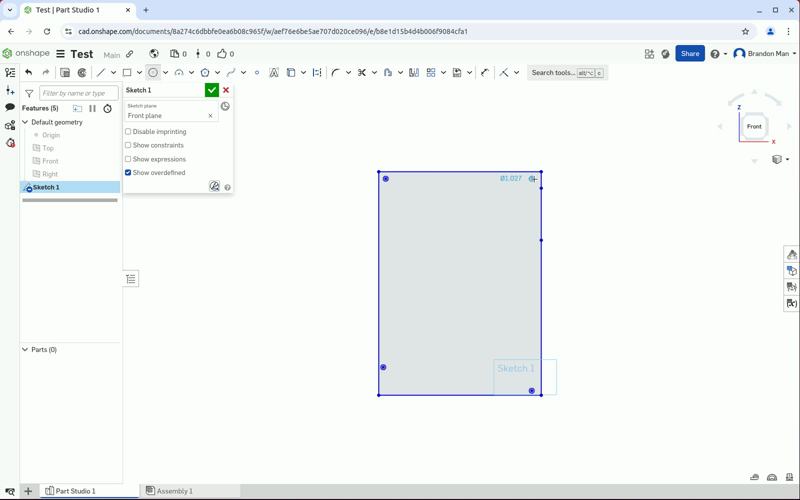
scroll(6)
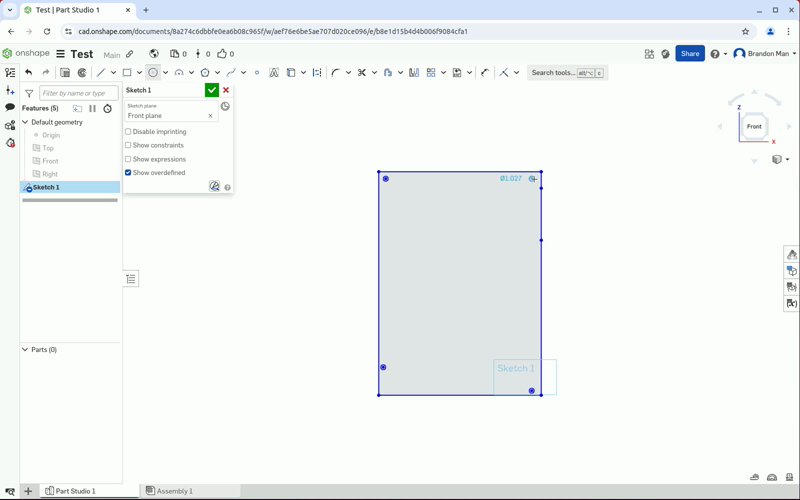
scroll(6)
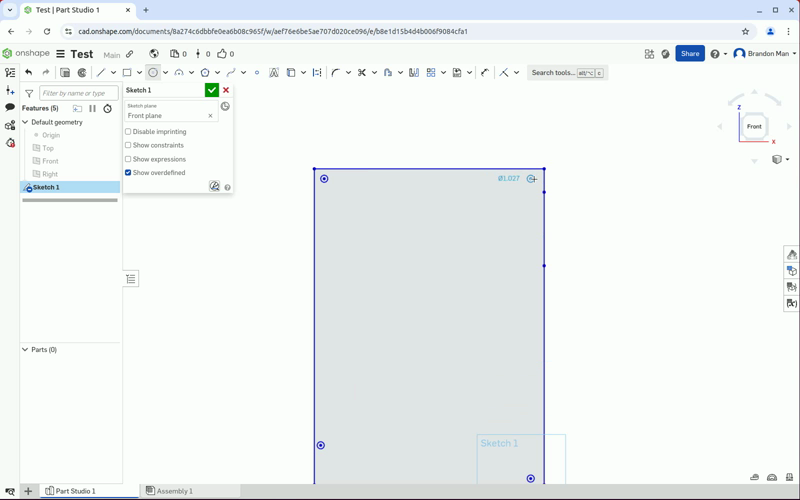
scroll(6)
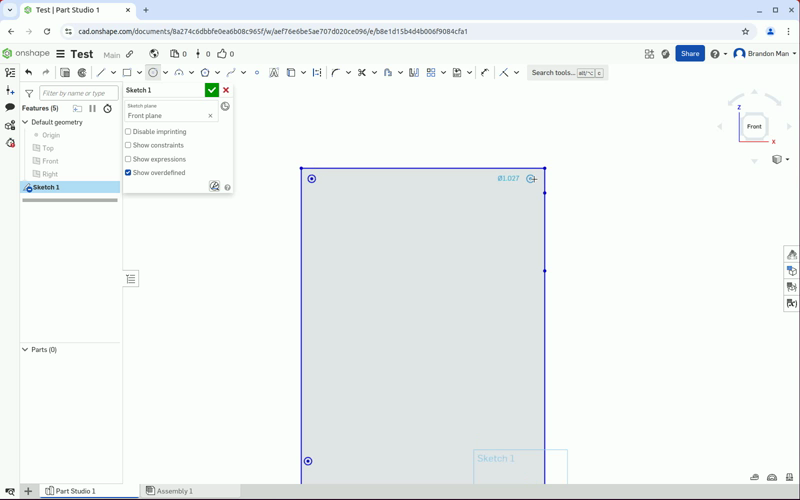
scroll(6)
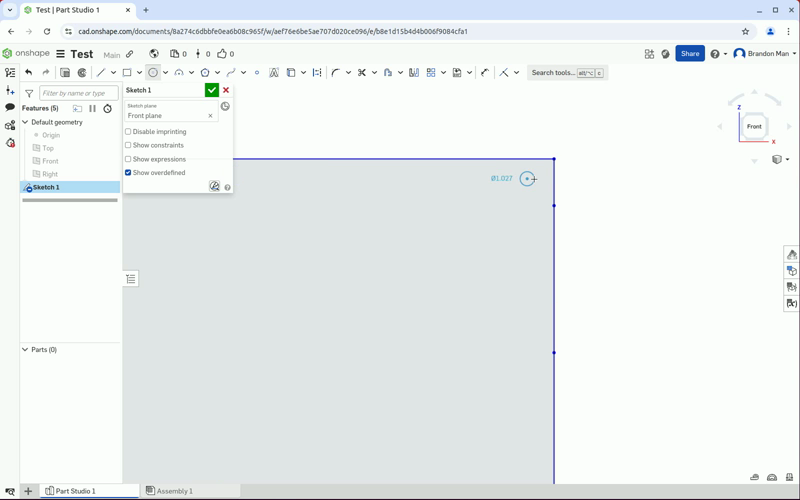
scroll(6)
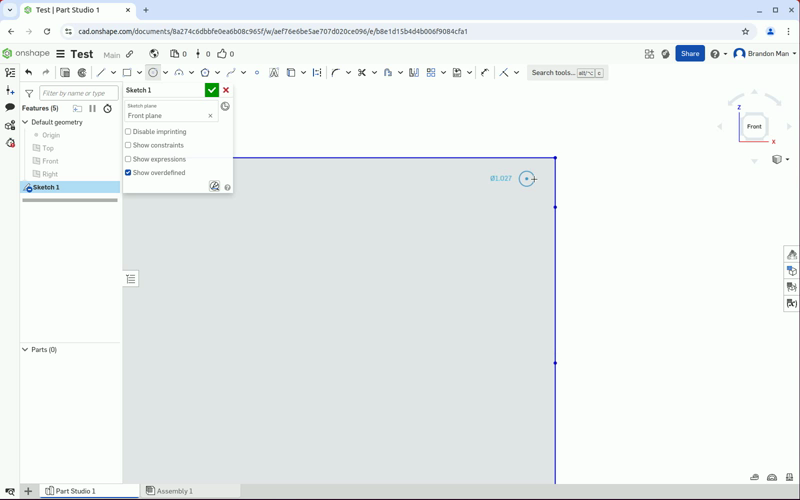
scroll(6)
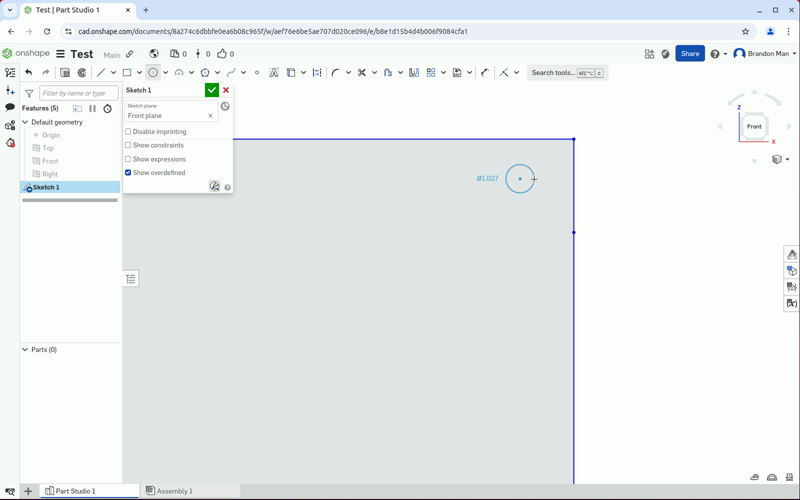
scroll(6)
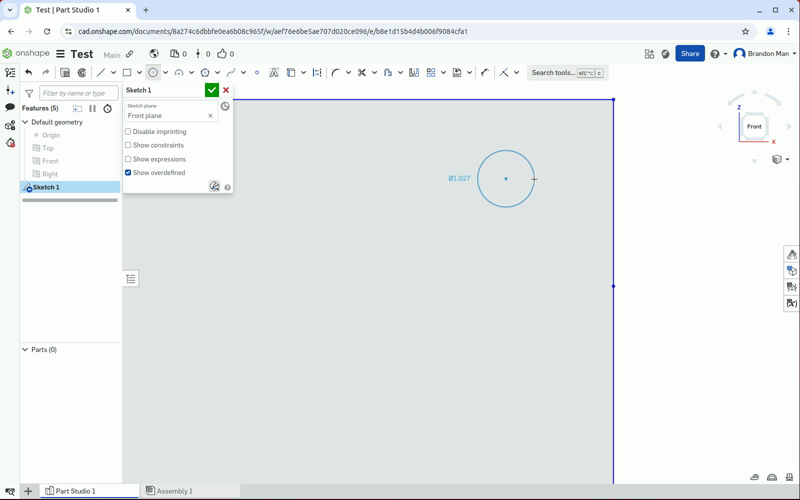
click(534, 178)
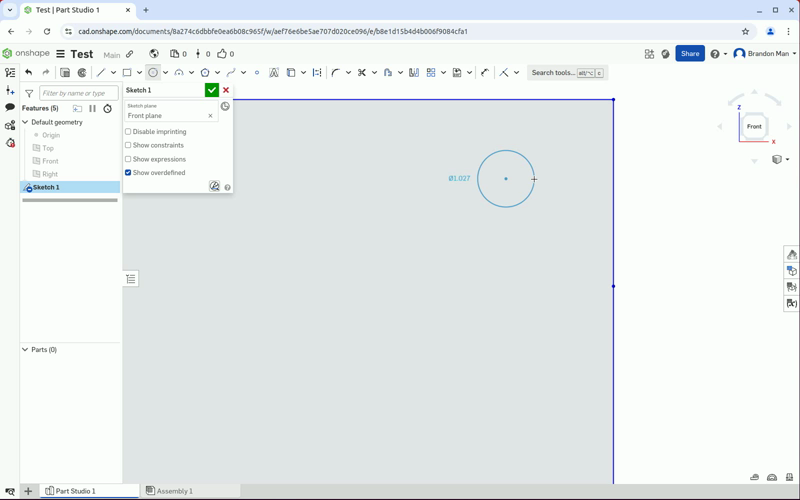
scroll(-6)
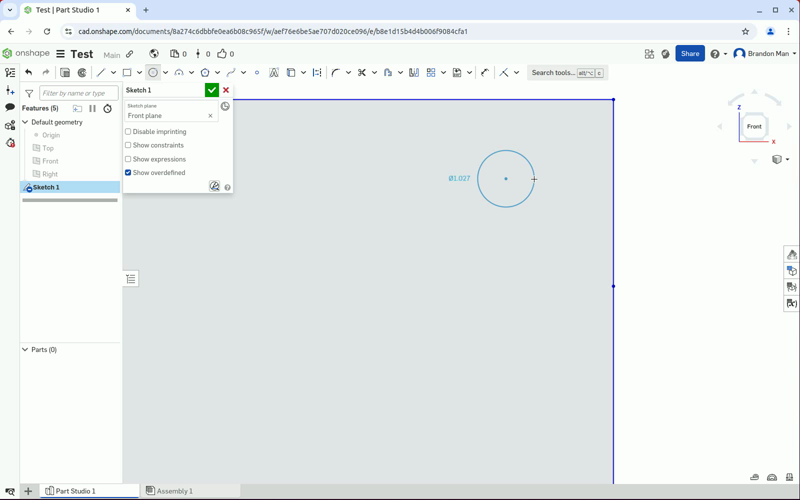
scroll(-6)
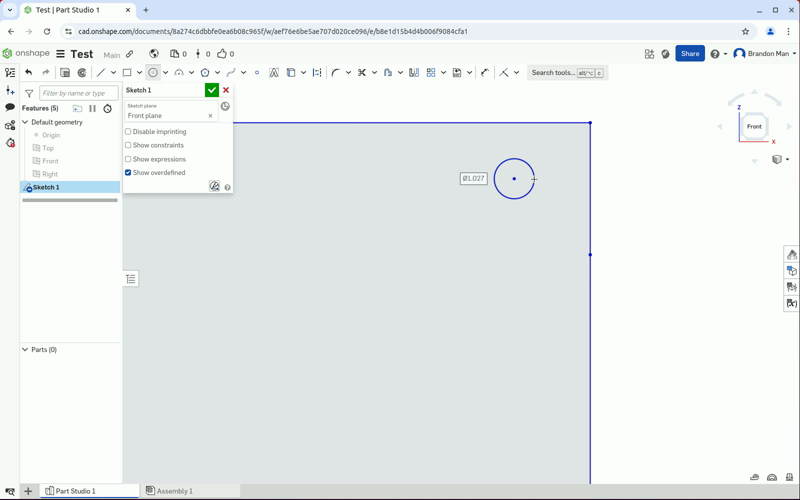
scroll(-6)
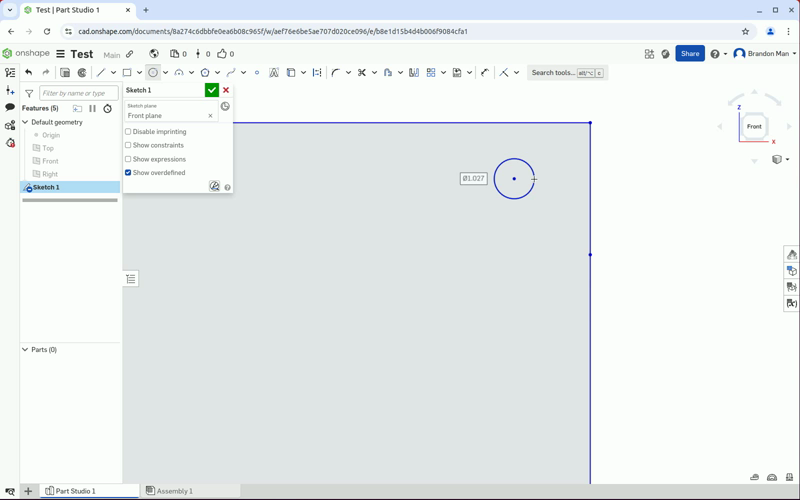
scroll(-6)
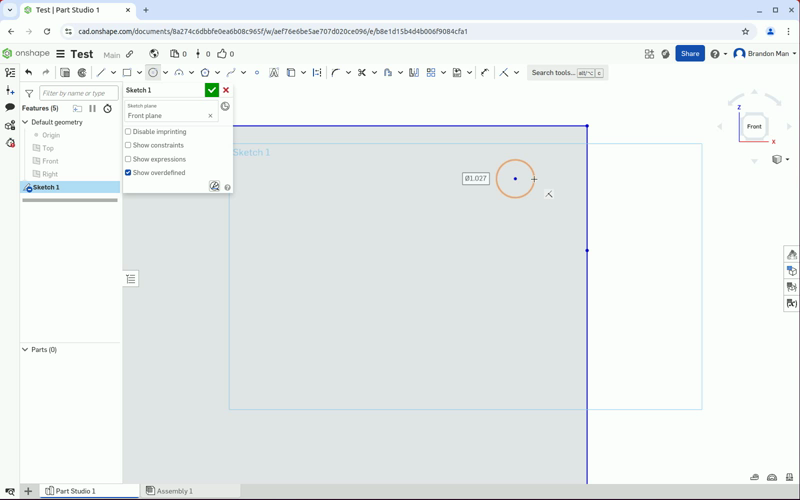
scroll(-6)
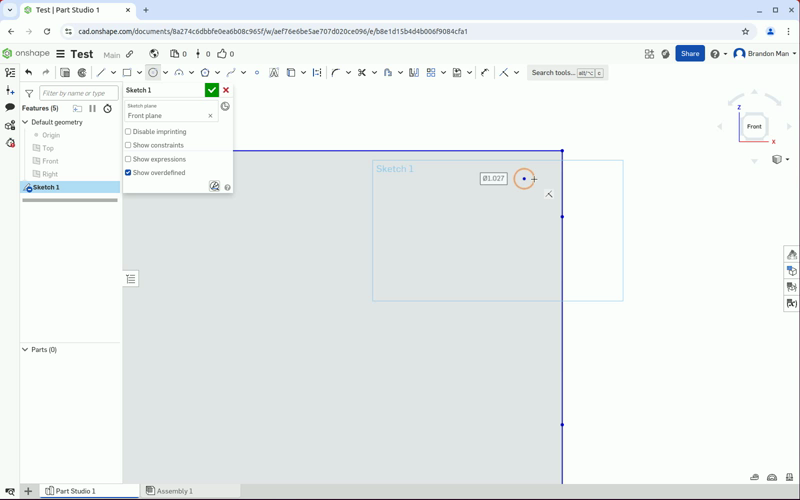
scroll(-6)
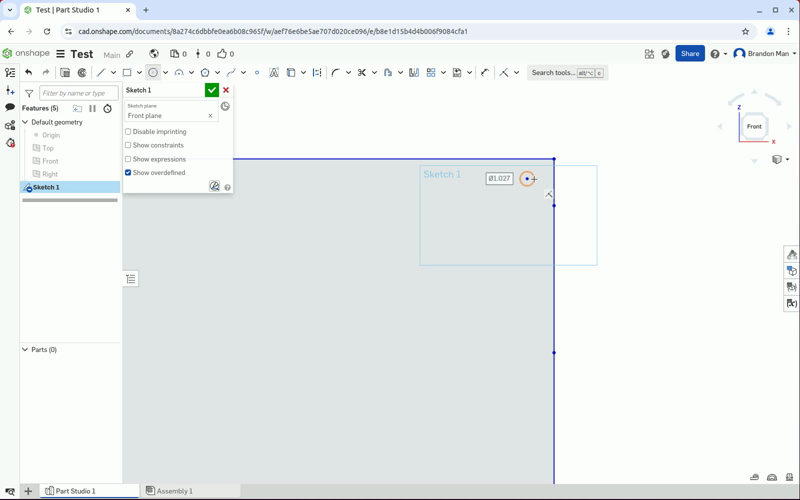
scroll(-6)
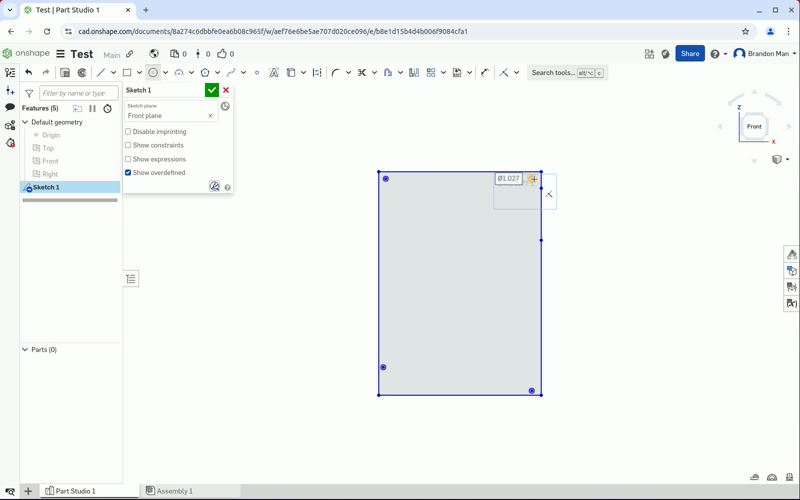
key(esc)
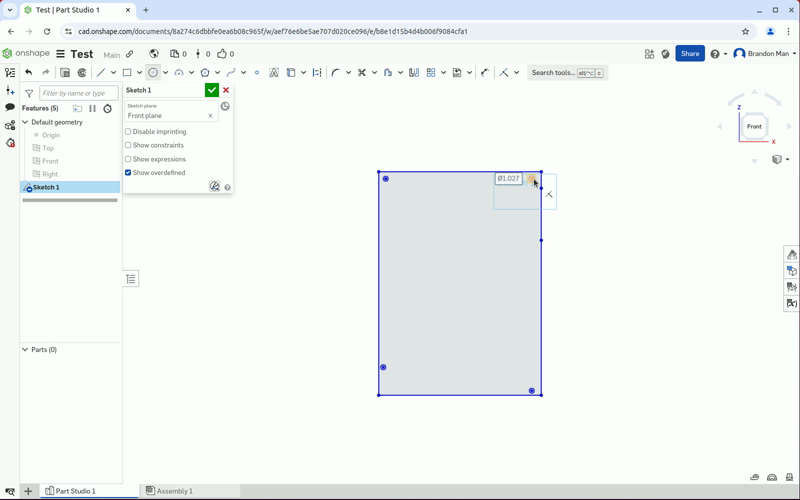
mouse_move(436, 260)
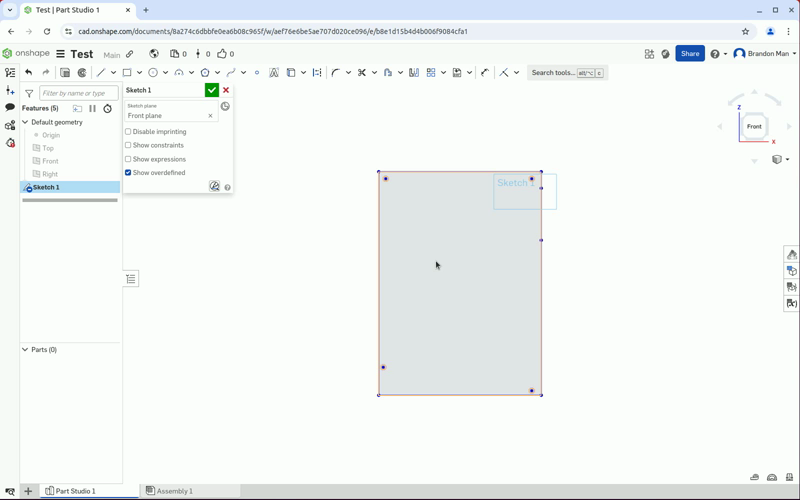
click(436, 260)
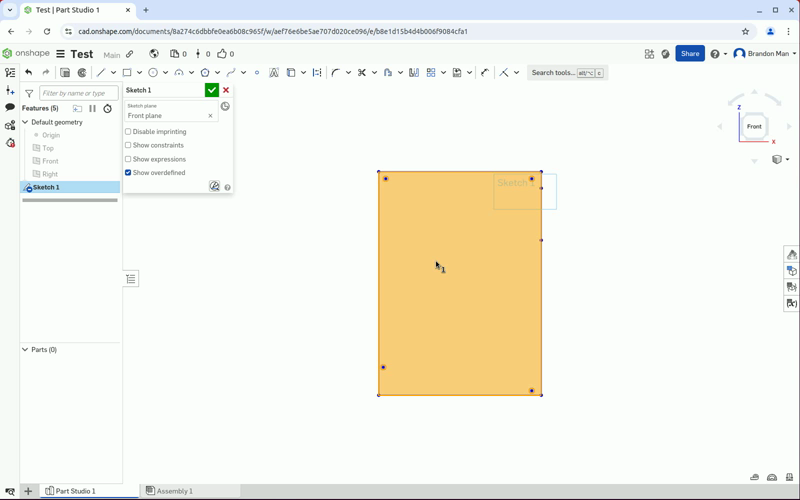
mouse_move(73, 352)
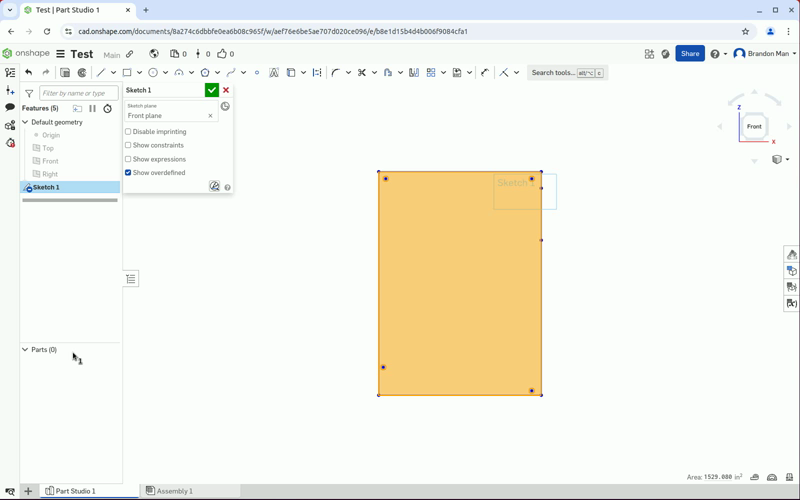
key(shift+y)
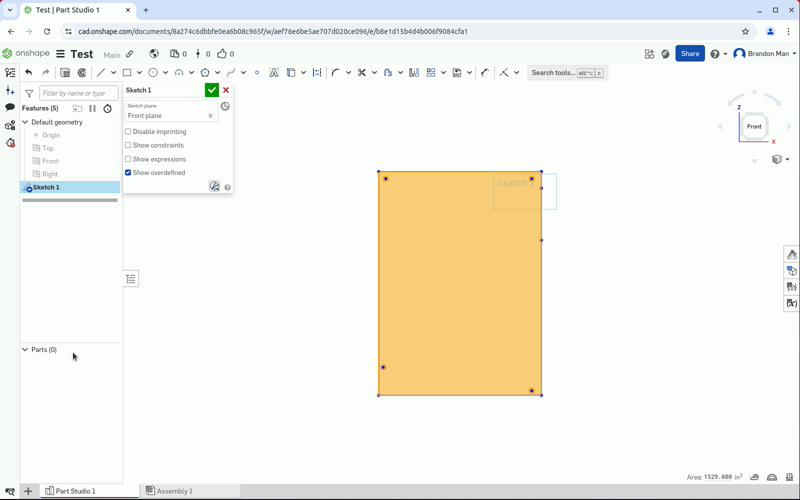
key(shift+e)
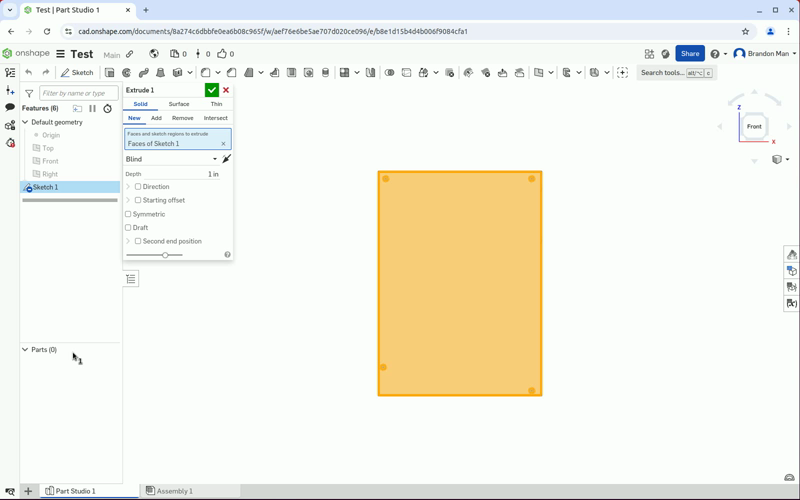
mouse_move(143, 106)
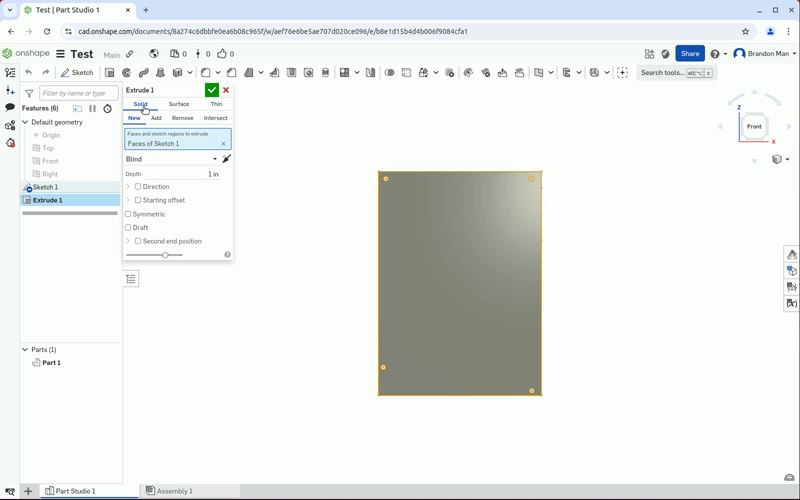
click(143, 106)
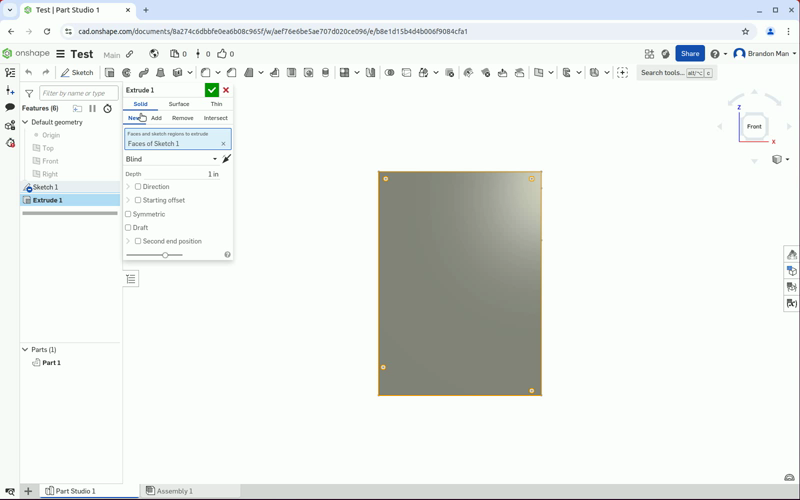
mouse_move(137, 120)
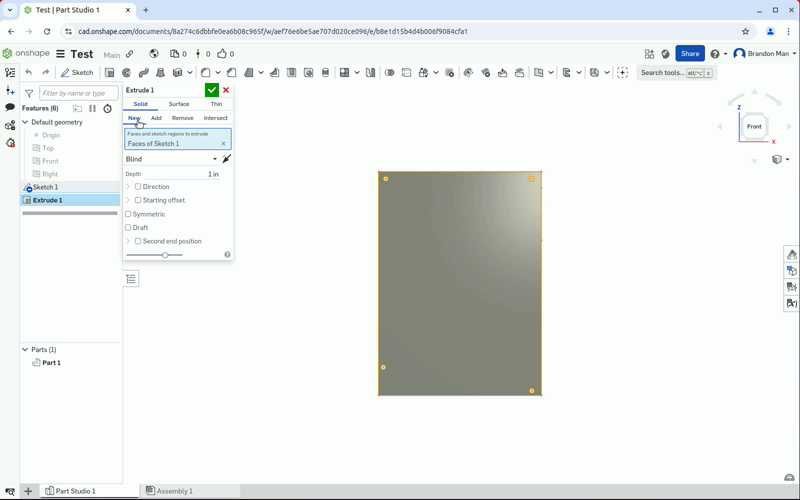
click(137, 120)
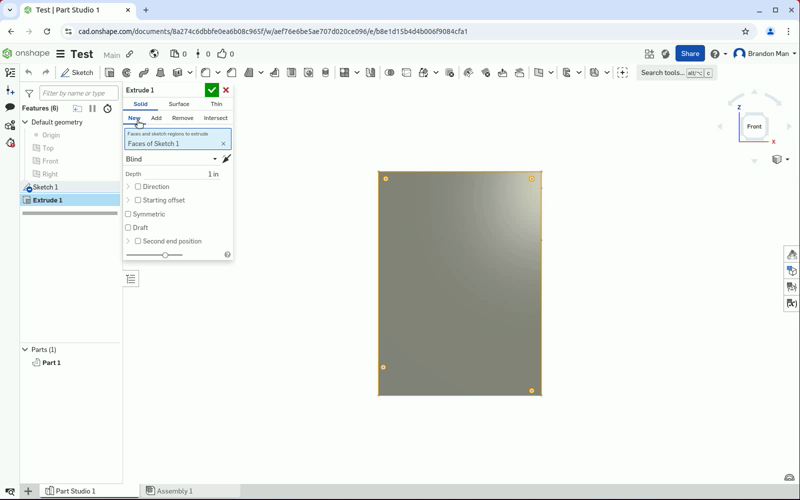
key(tab, 4)
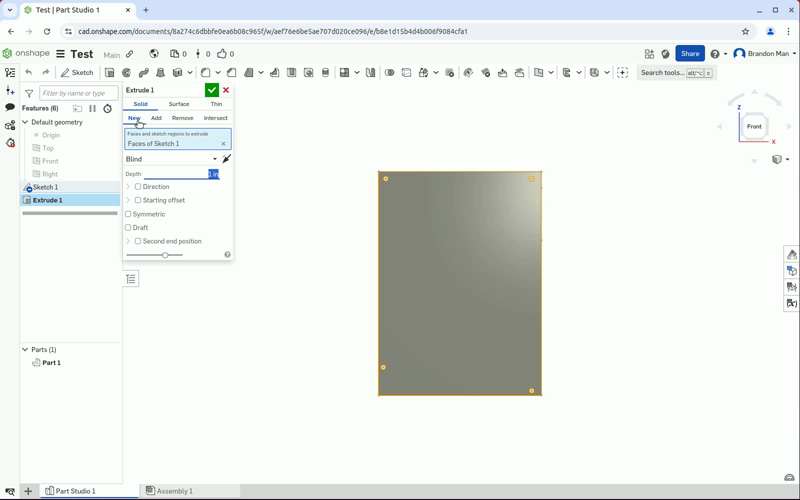
text(0.241)
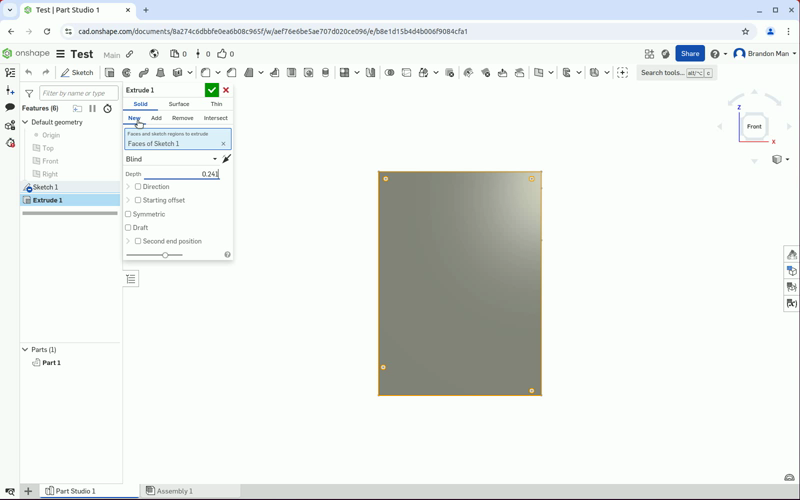
key(enter)
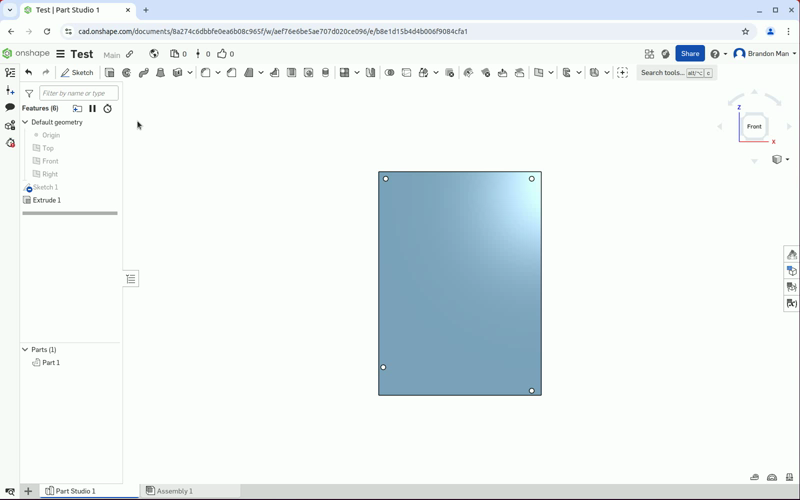
key(shift+h)
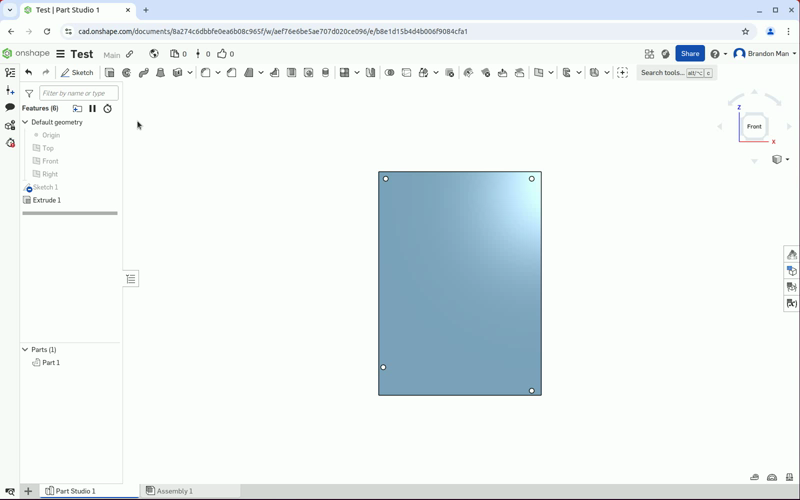
key(shift+h)
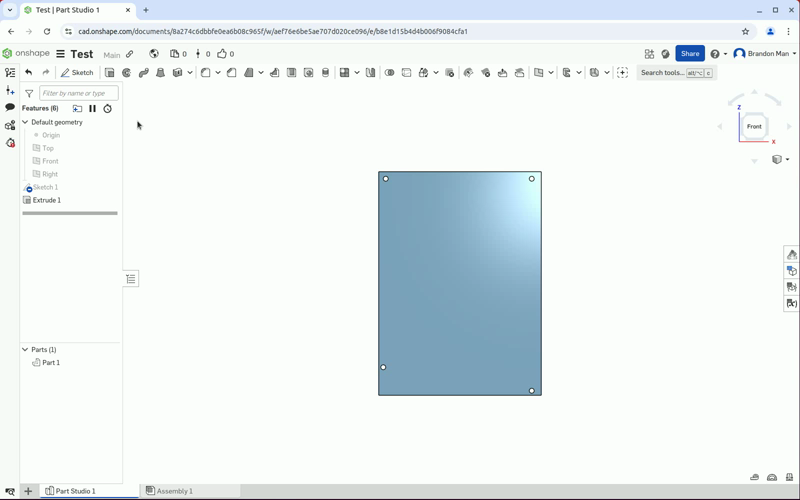
mouse_move(73, 189)
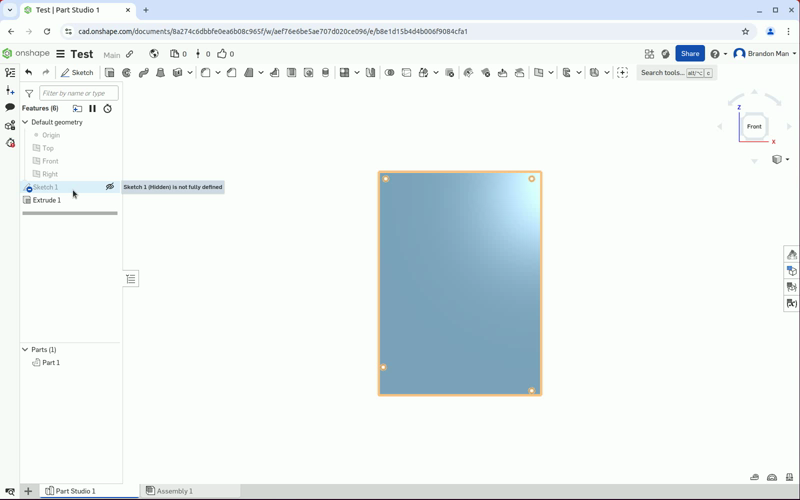
click(73, 189)
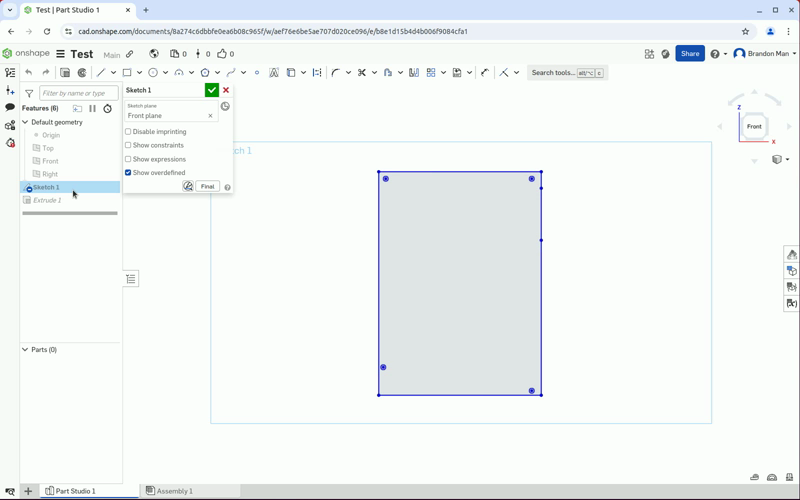
mouse_move(229, 92)
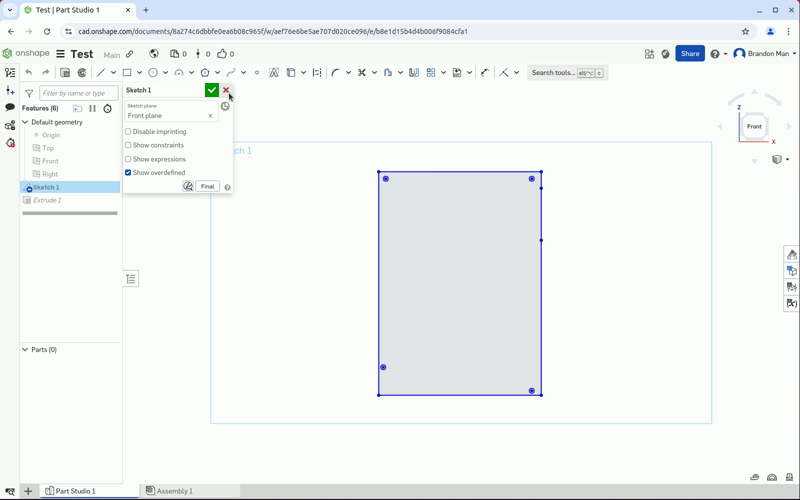
click(229, 92)
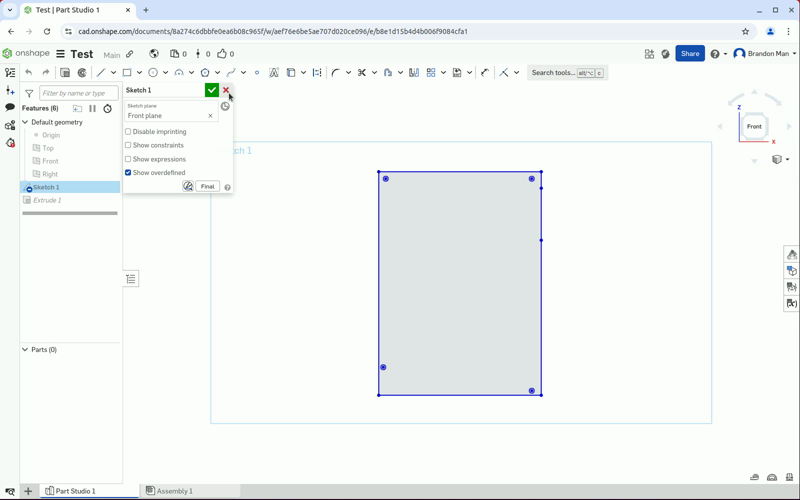
key(shift+s)
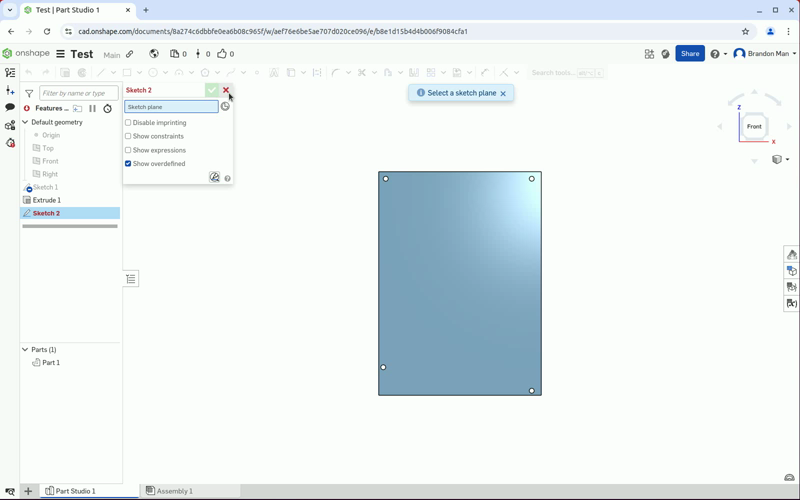
mouse_move(73, 163)
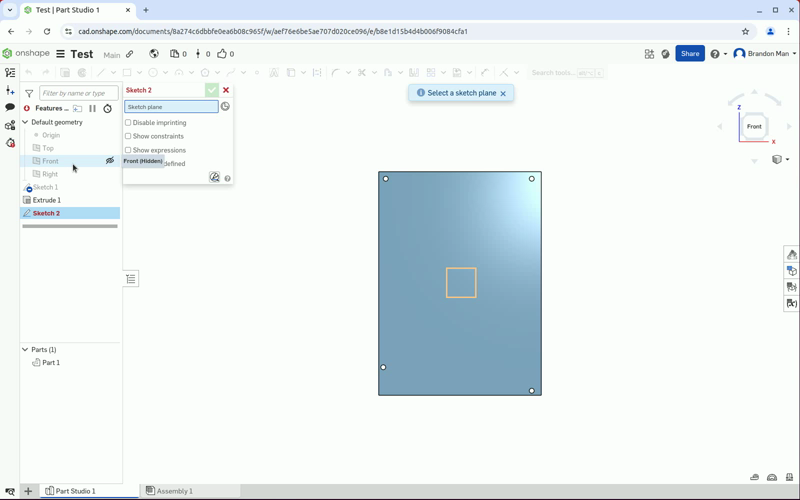
click(73, 163)
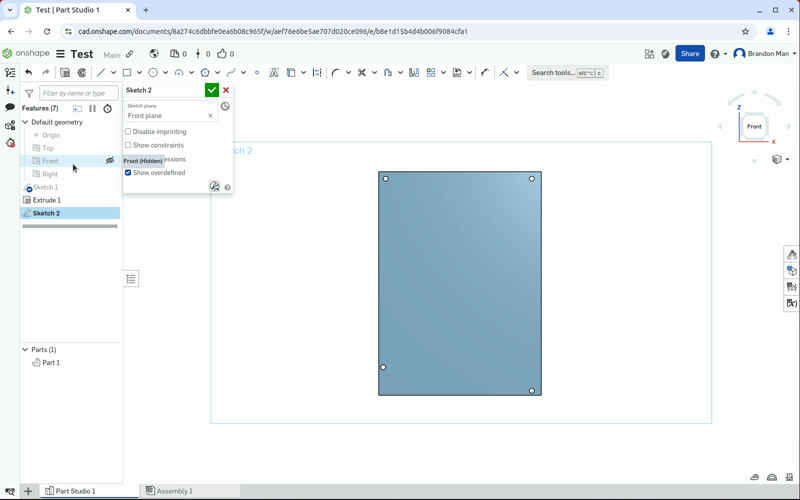
mouse_move(73, 352)
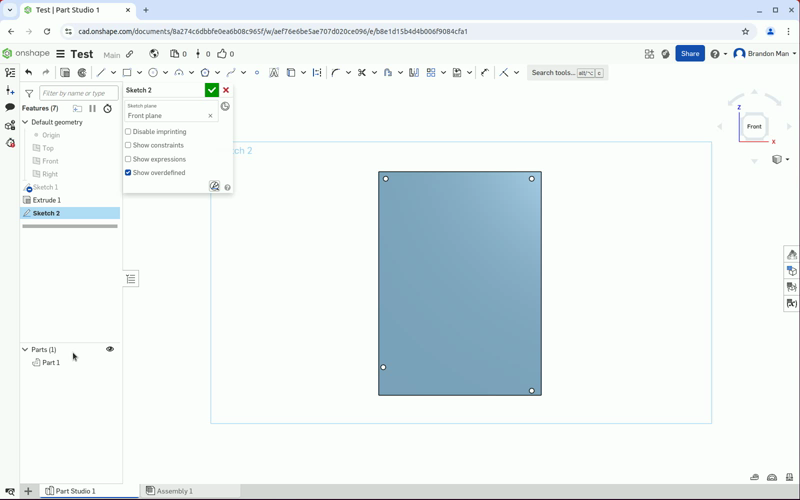
key(y)
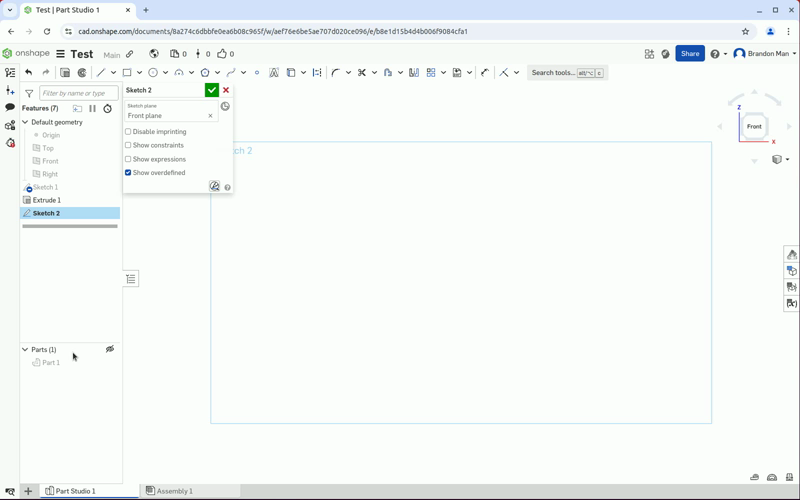
key(l)
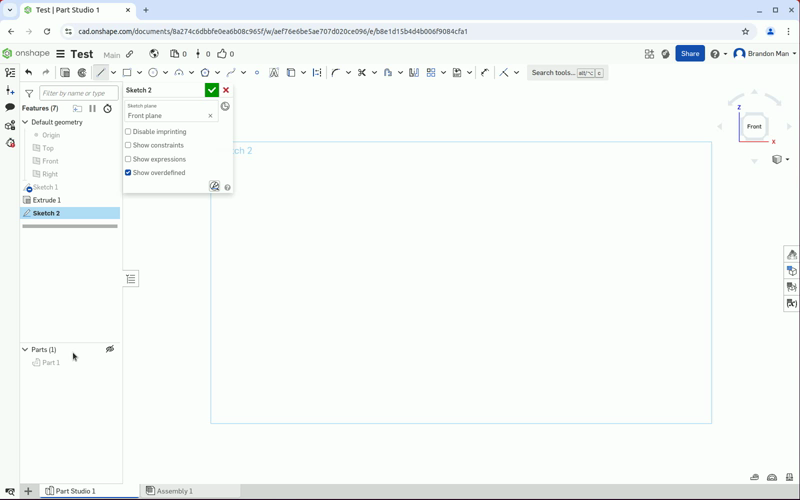
key_down(shift)
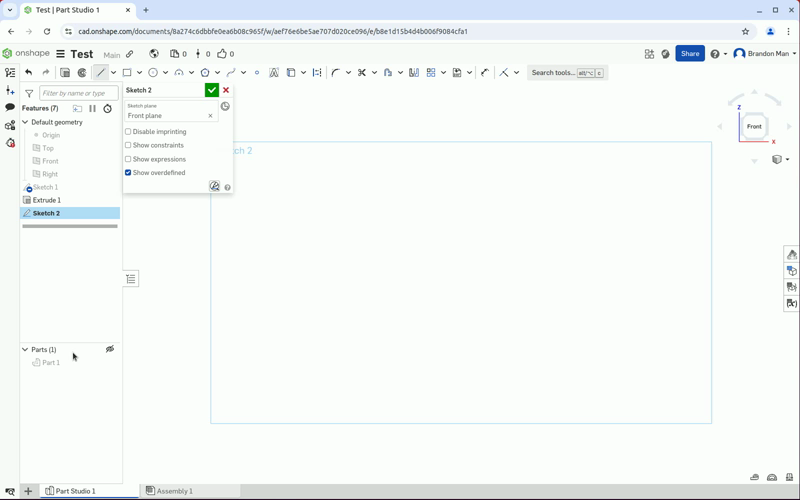
mouse_move(542, 239)
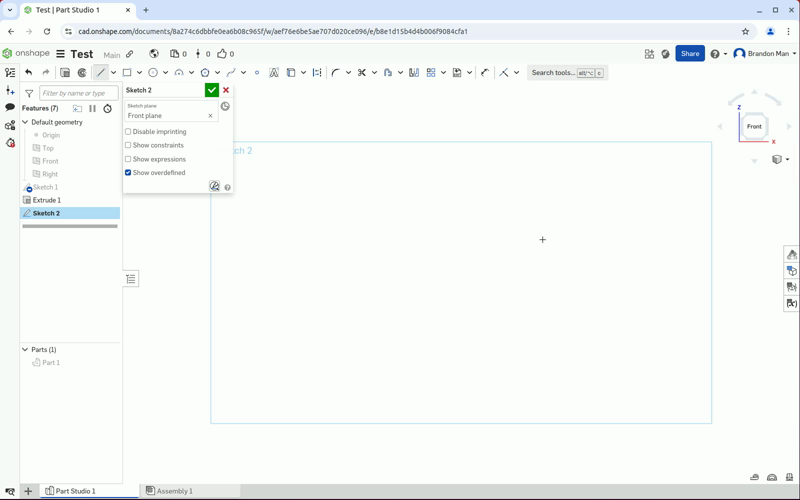
click(542, 239)
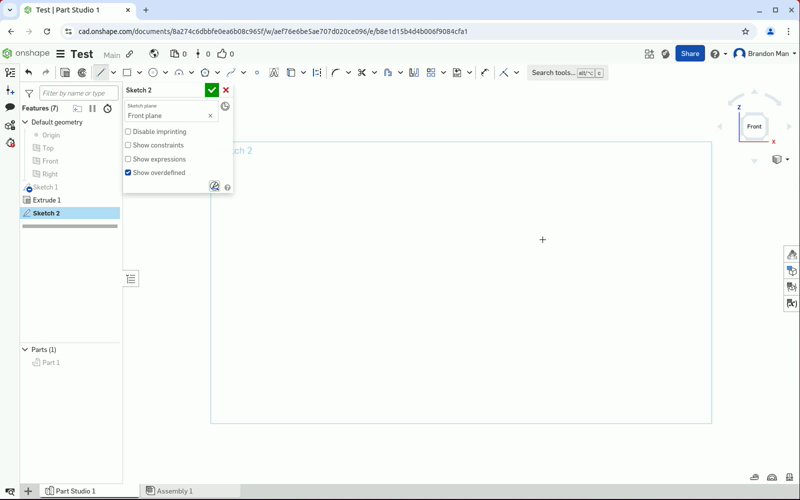
key_up(shift)
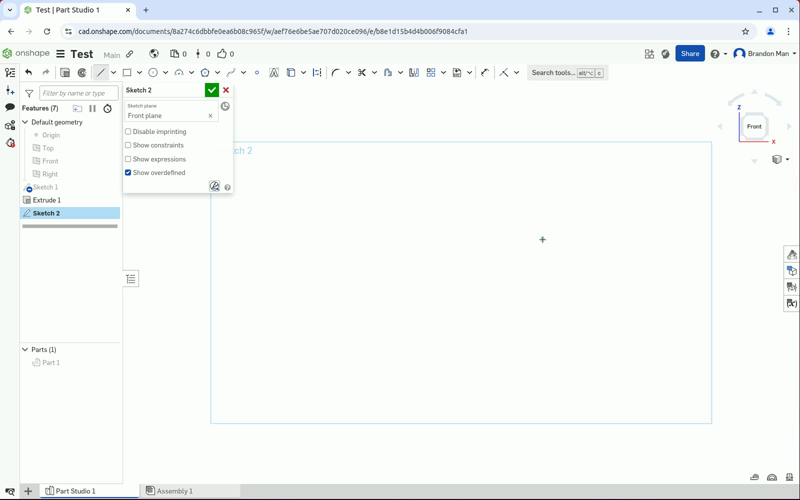
key_down(shift)
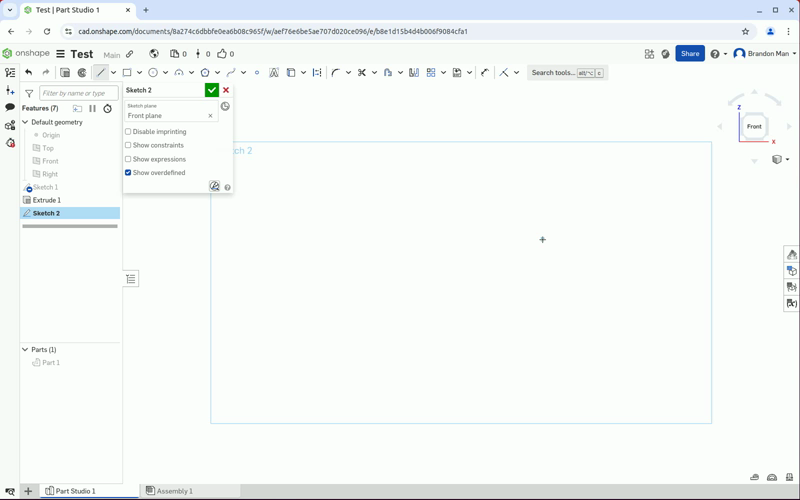
mouse_move(572, 239)
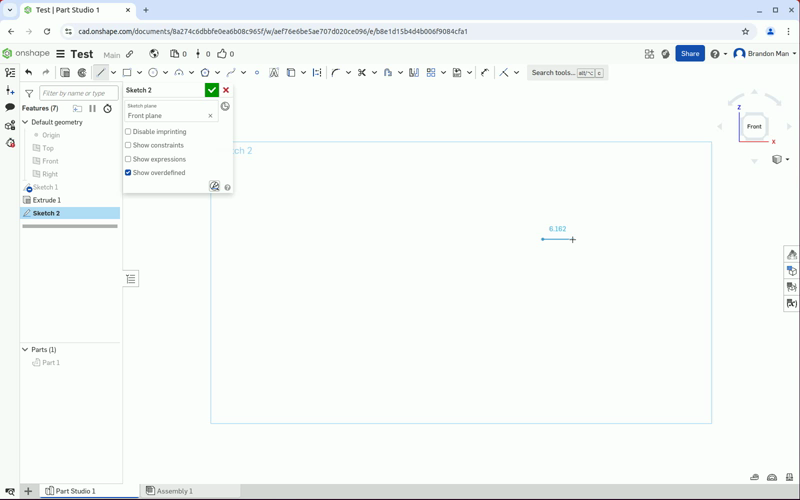
mouse_move(558, 239)
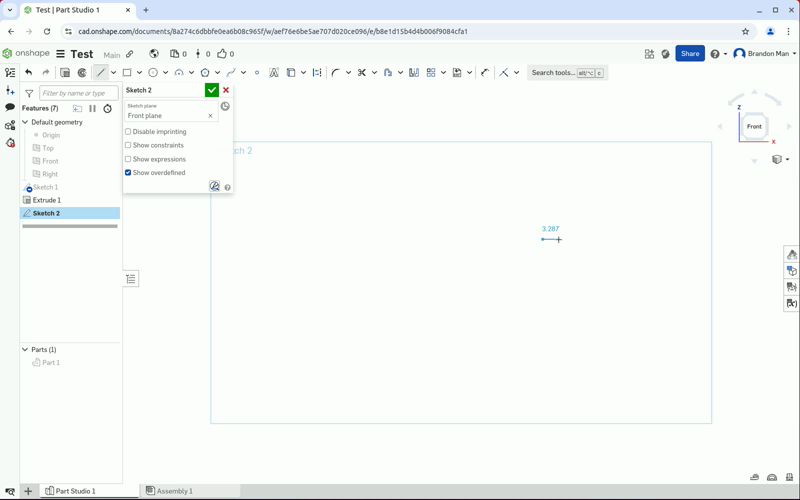
click(558, 239)
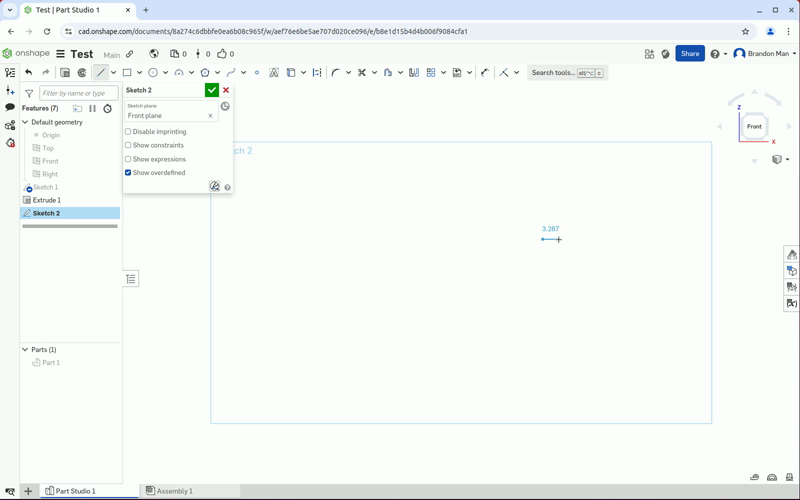
key_up(shift)
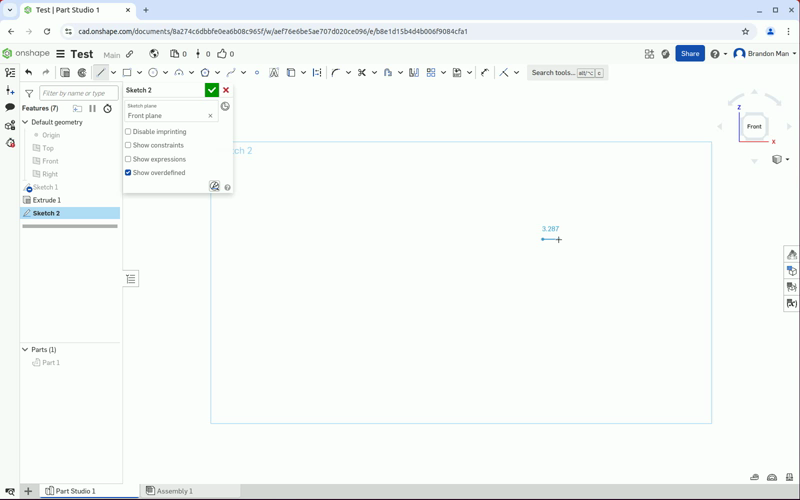
key_down(shift)
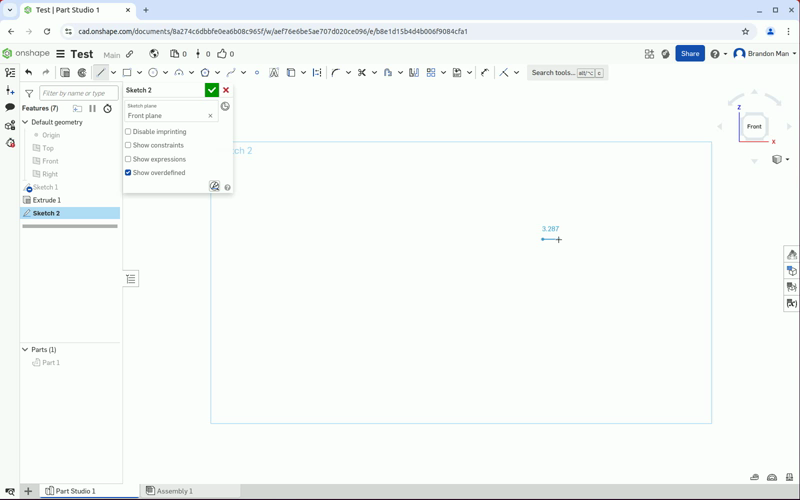
mouse_move(588, 239)
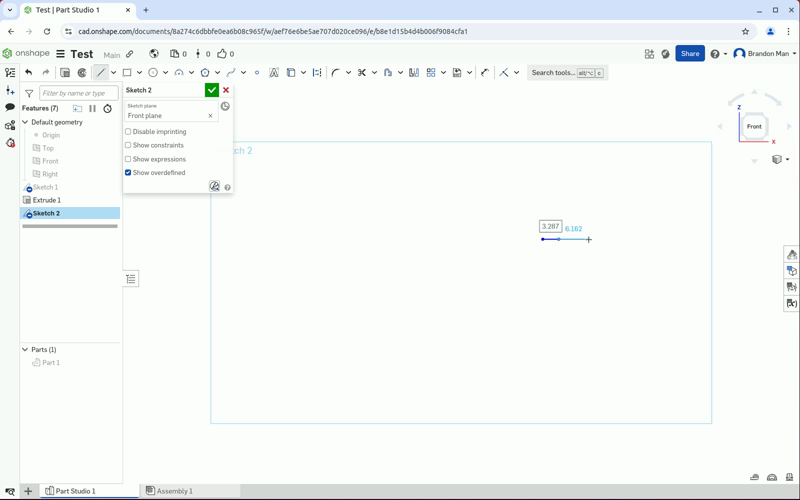
mouse_move(558, 187)
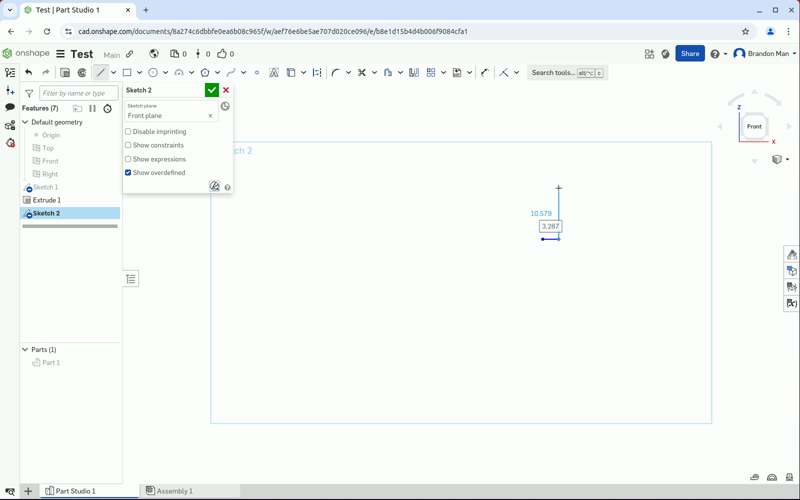
click(558, 187)
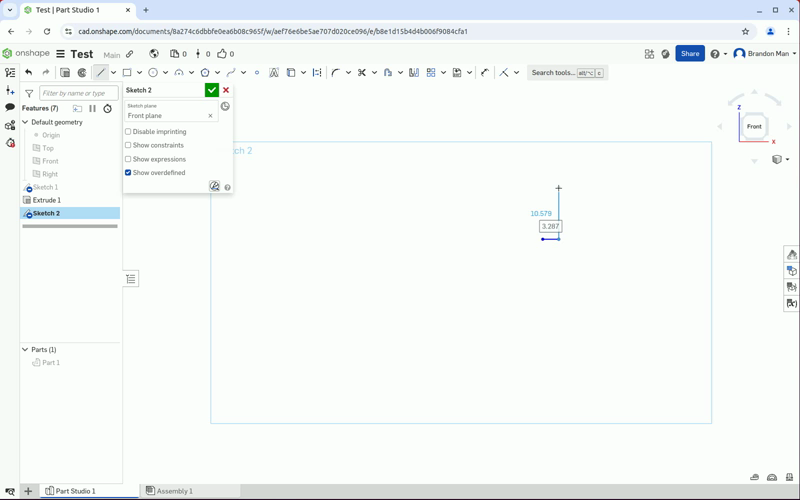
key_up(shift)
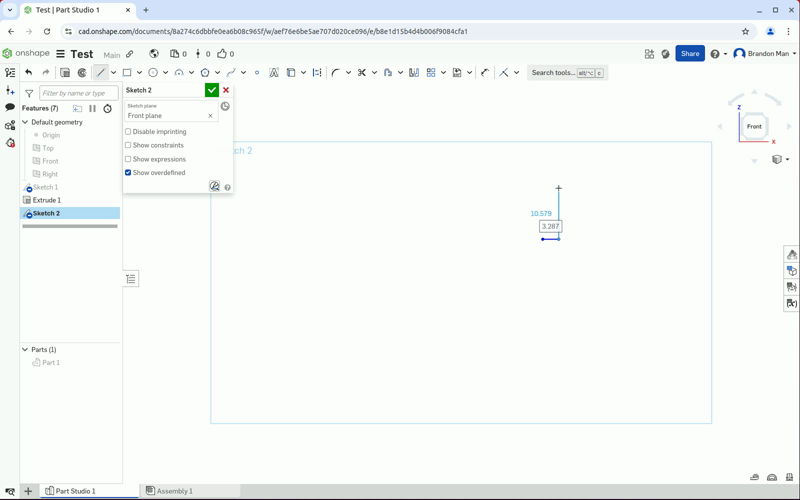
key_down(shift)
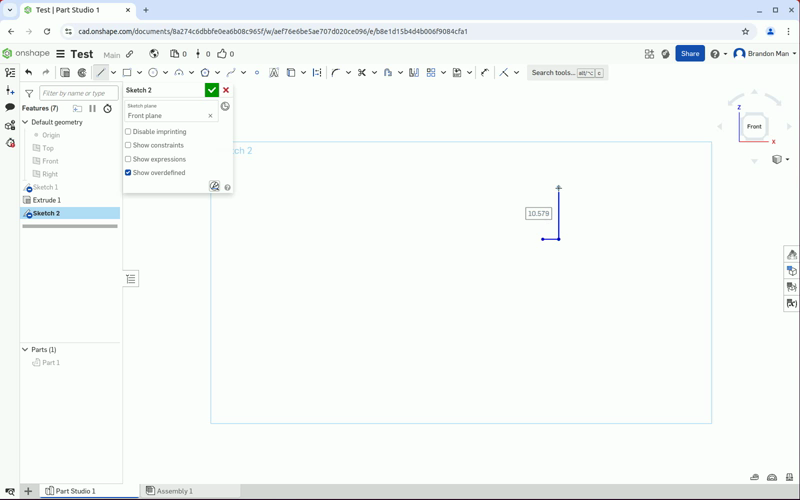
mouse_move(588, 187)
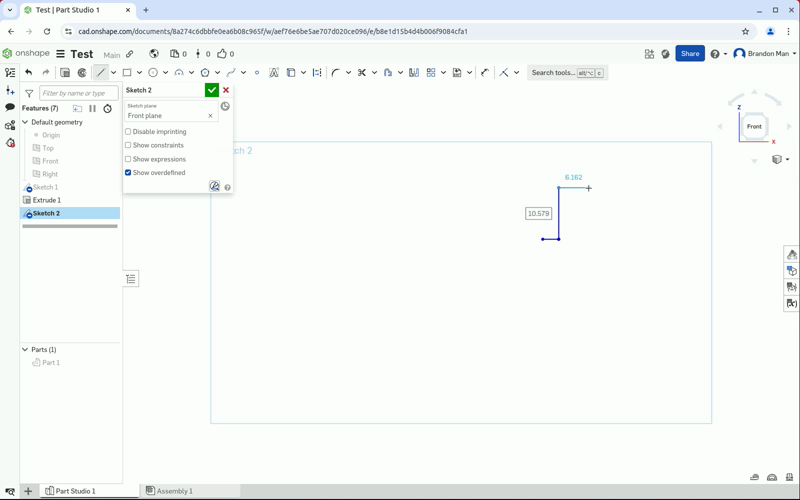
mouse_move(542, 187)
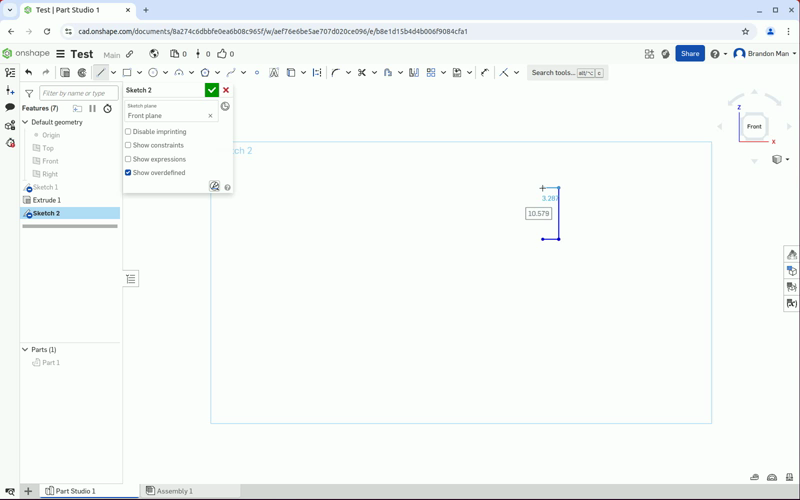
click(542, 187)
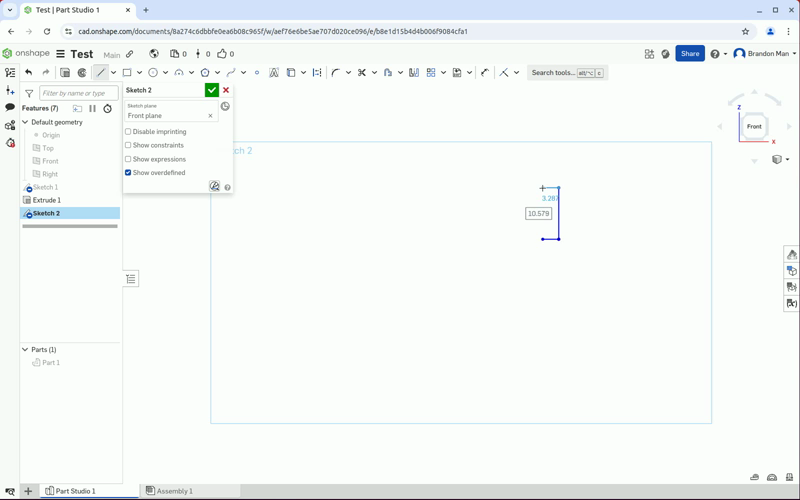
key_up(shift)
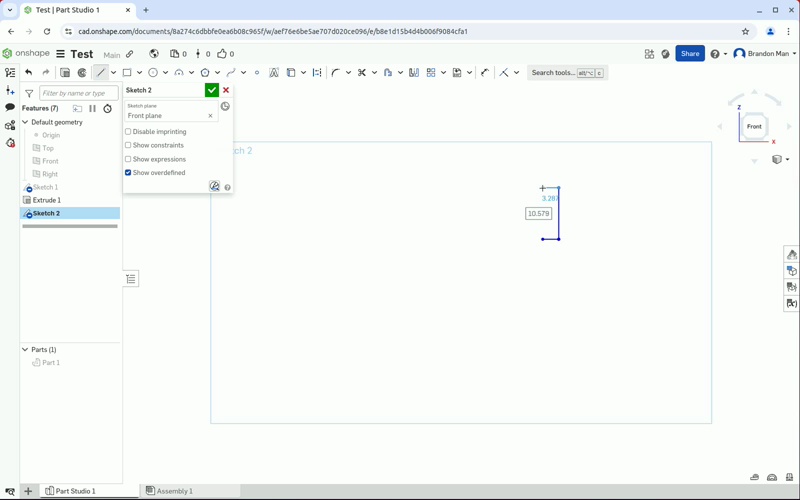
mouse_move(572, 187)
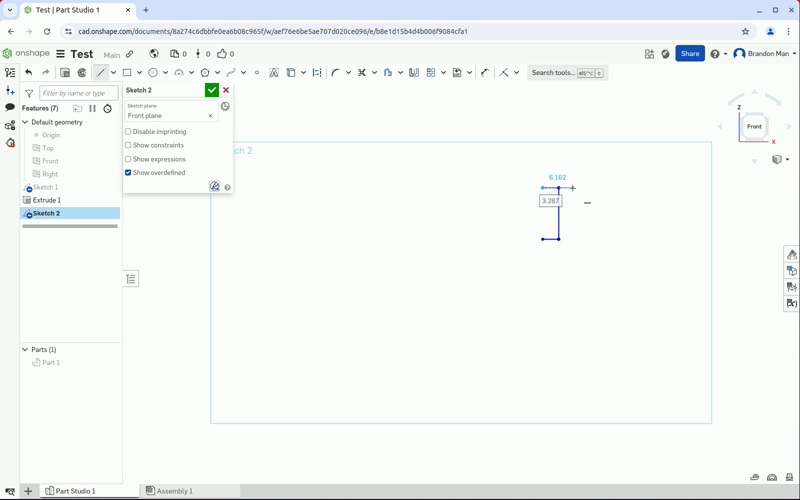
key_down(shift)
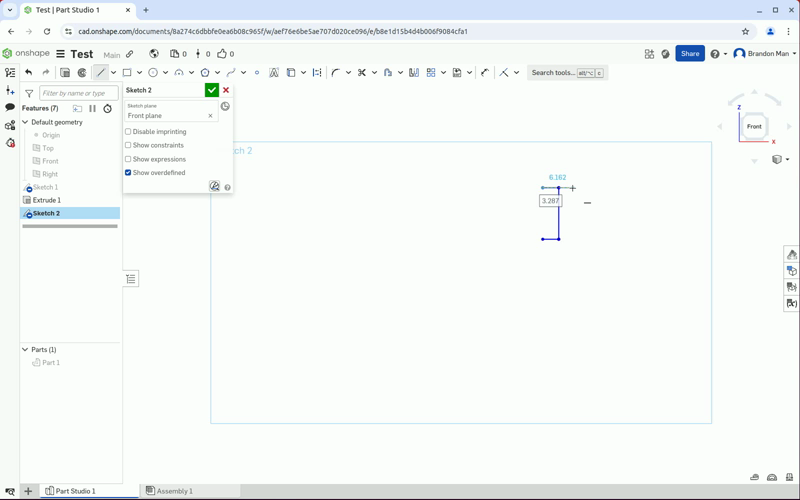
mouse_move(542, 239)
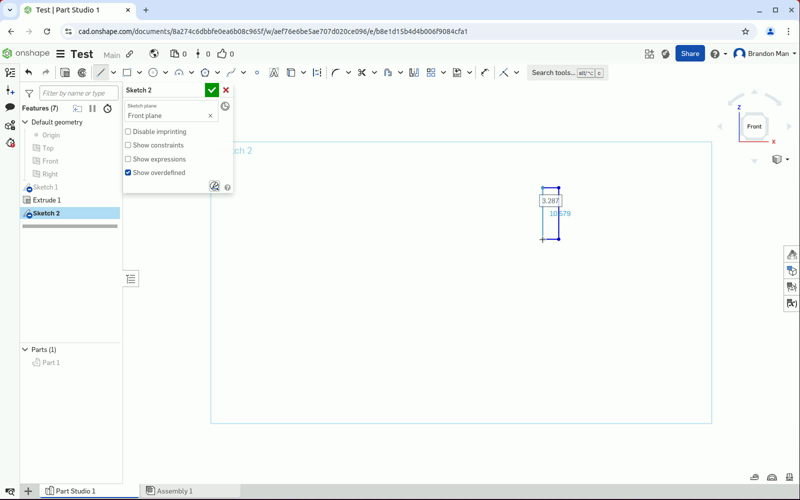
key_up(shift)
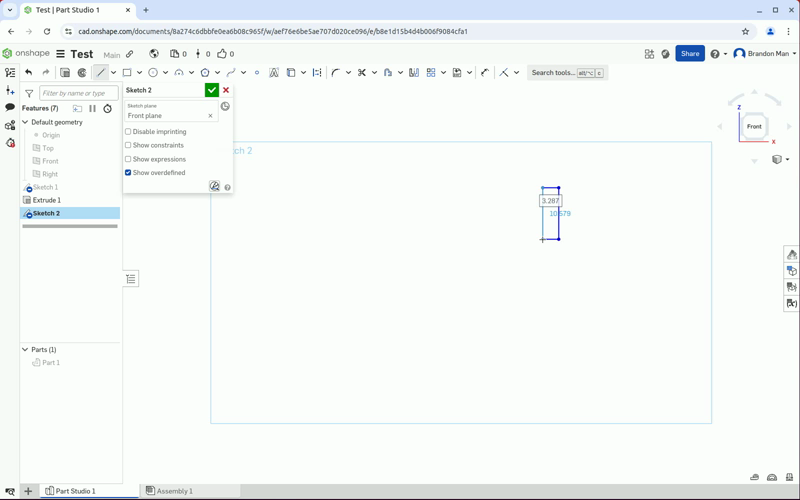
click(542, 239)
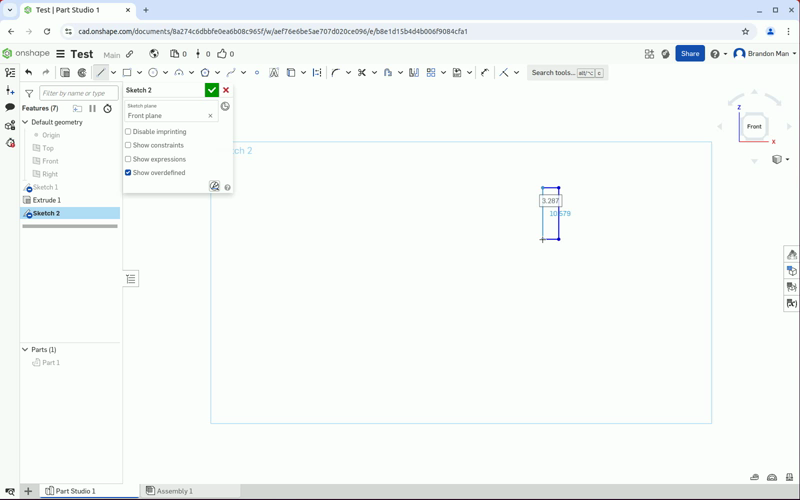
key(esc)
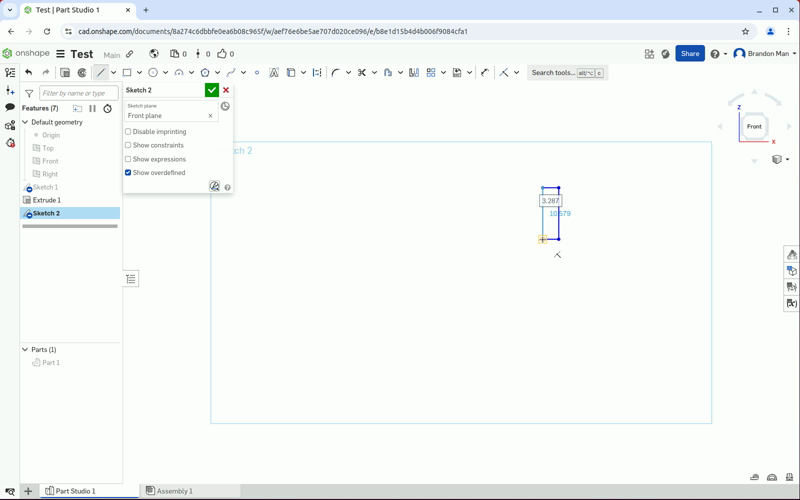
mouse_move(555, 226)
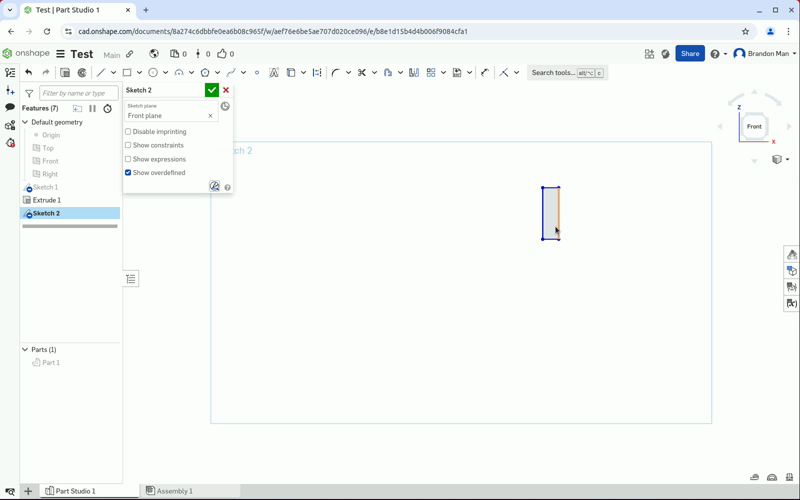
scroll(6)
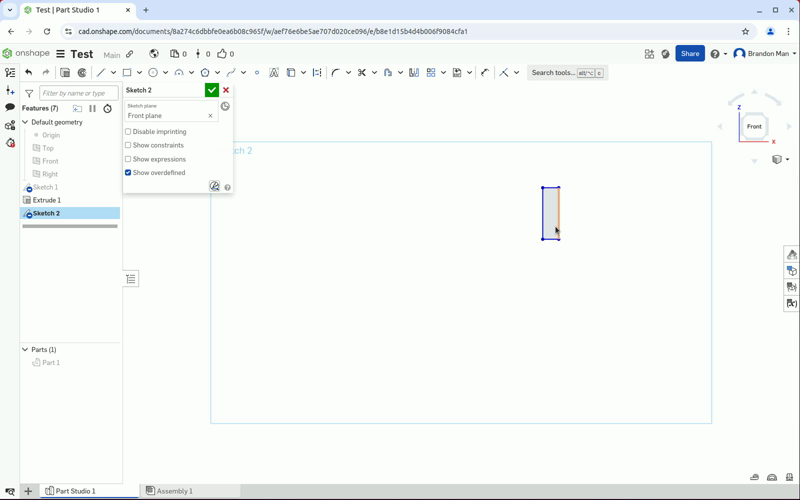
scroll(6)
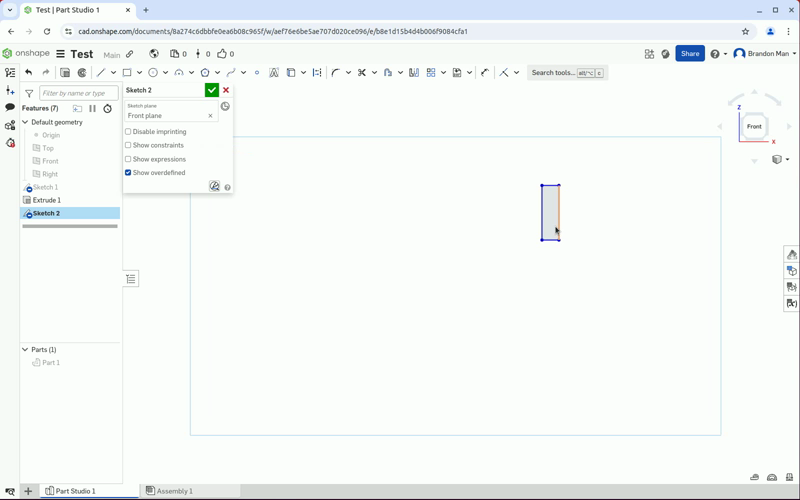
scroll(6)
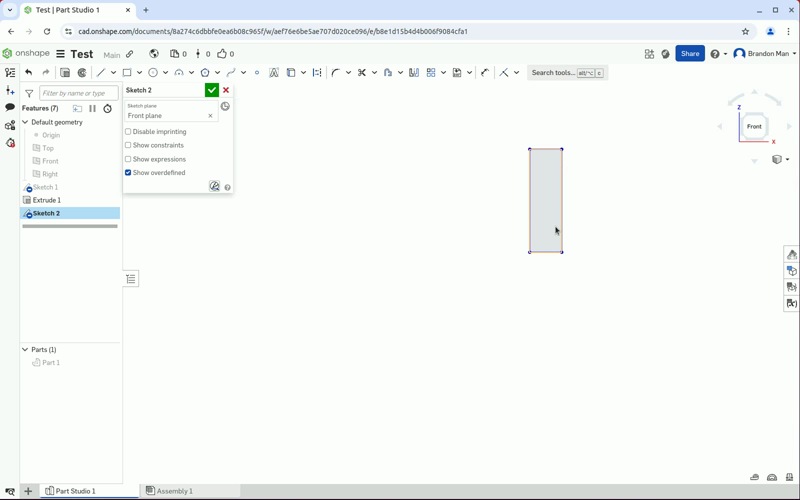
scroll(6)
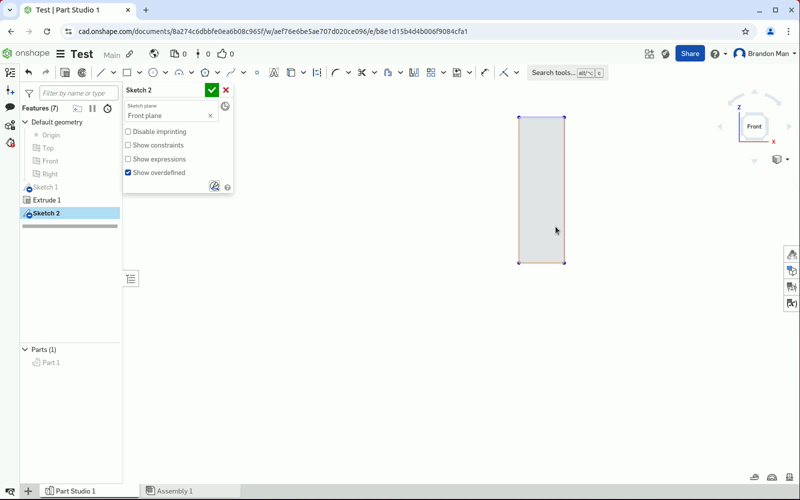
scroll(6)
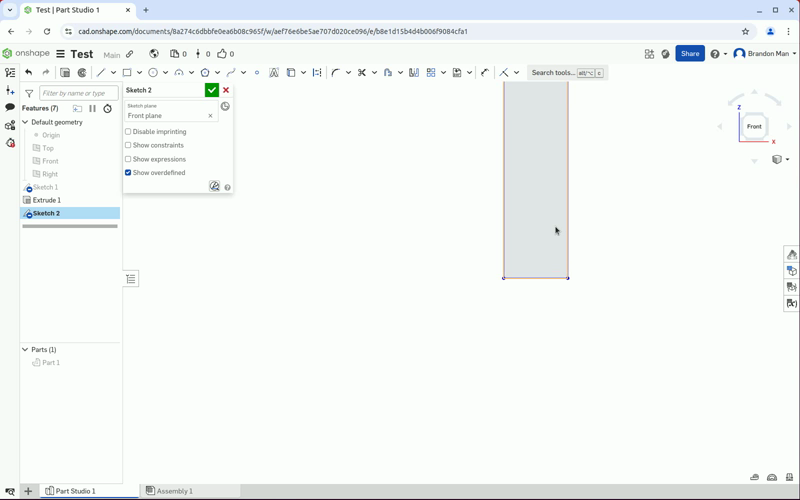
scroll(6)
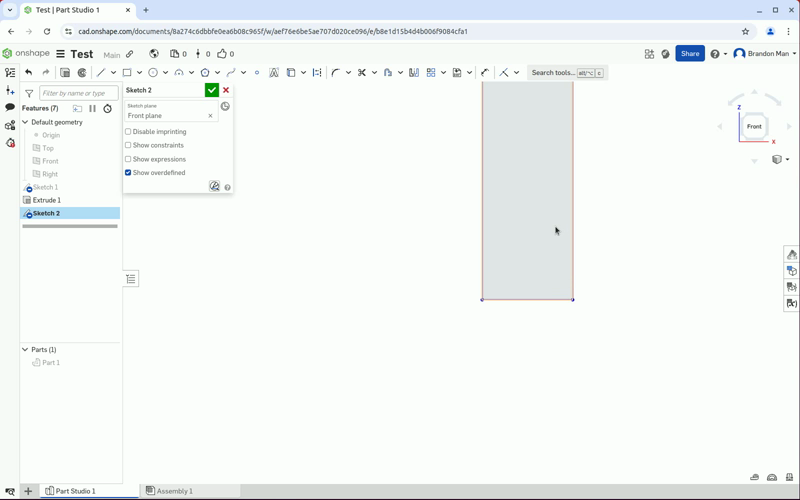
scroll(6)
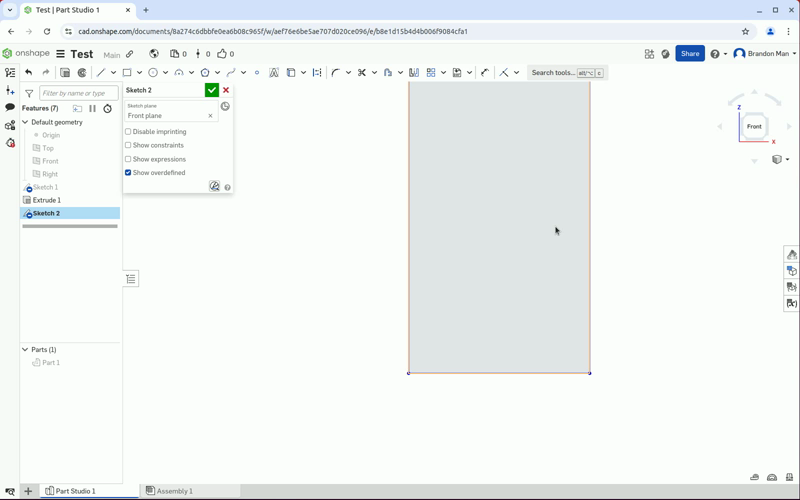
click(555, 226)
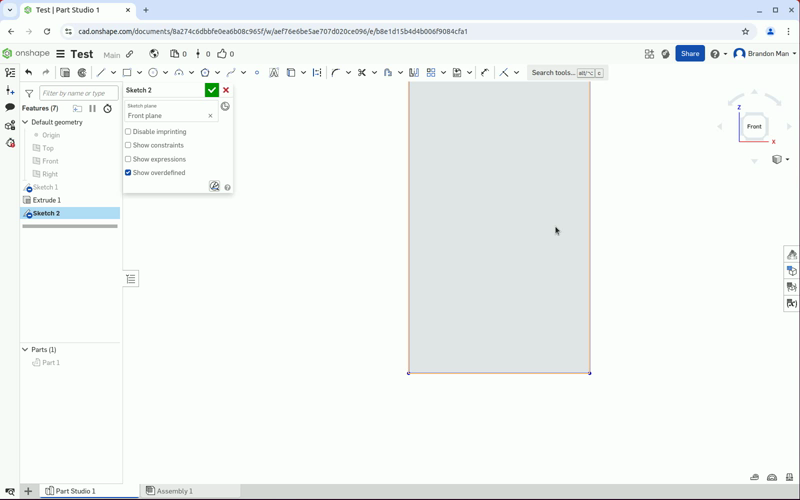
scroll(-6)
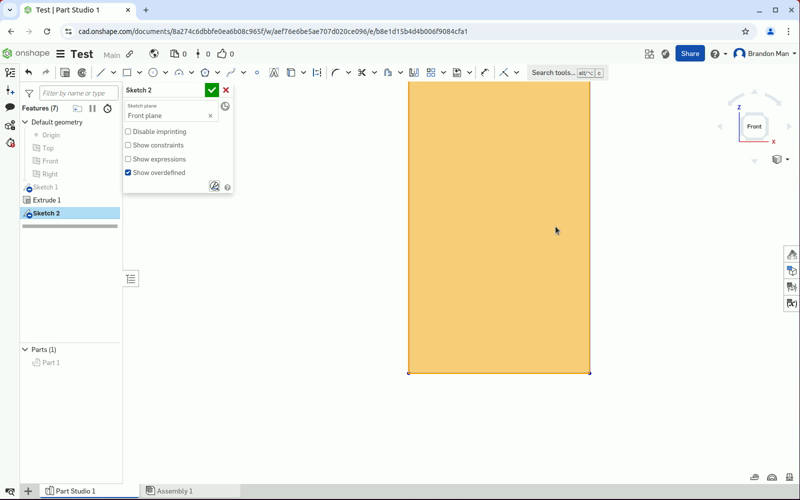
scroll(-6)
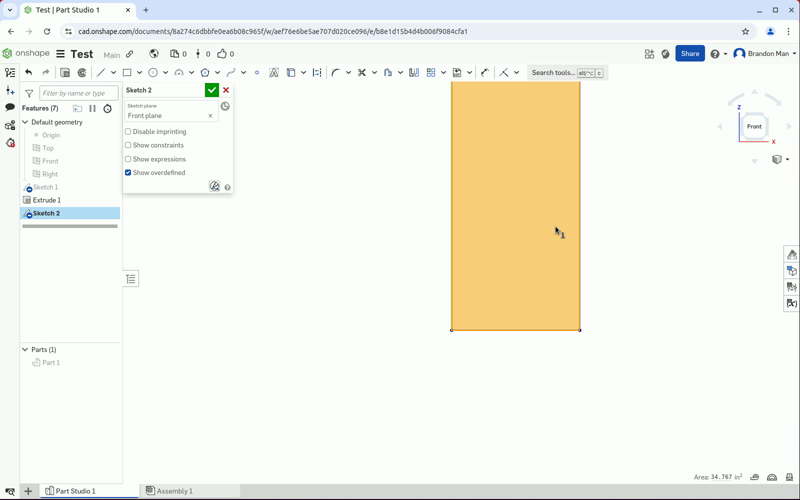
scroll(-6)
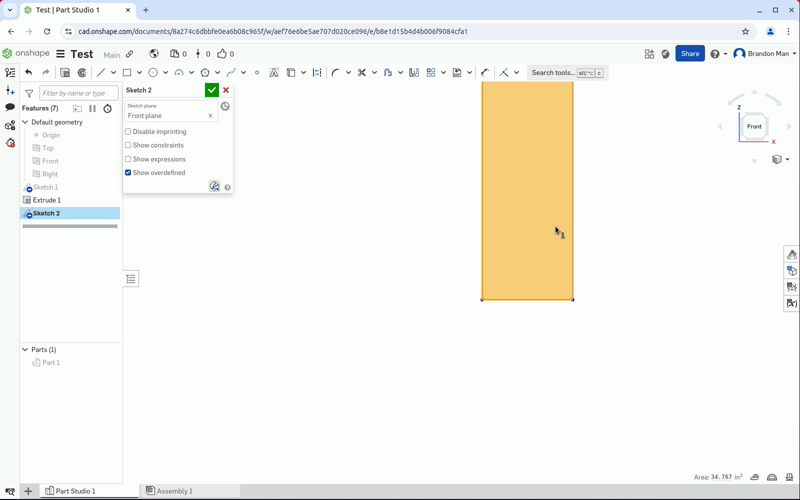
scroll(-6)
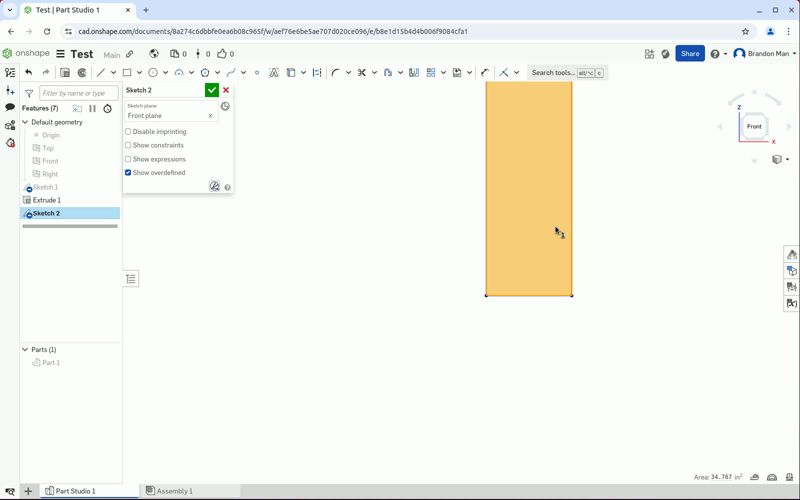
scroll(-6)
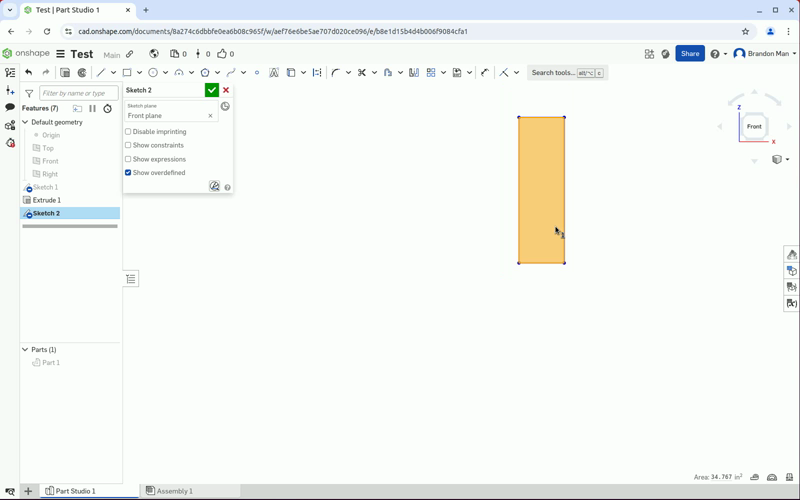
scroll(-6)
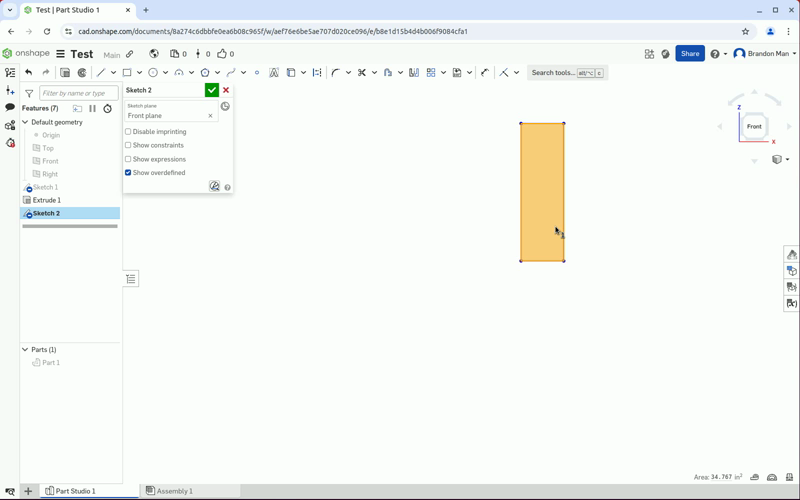
scroll(-6)
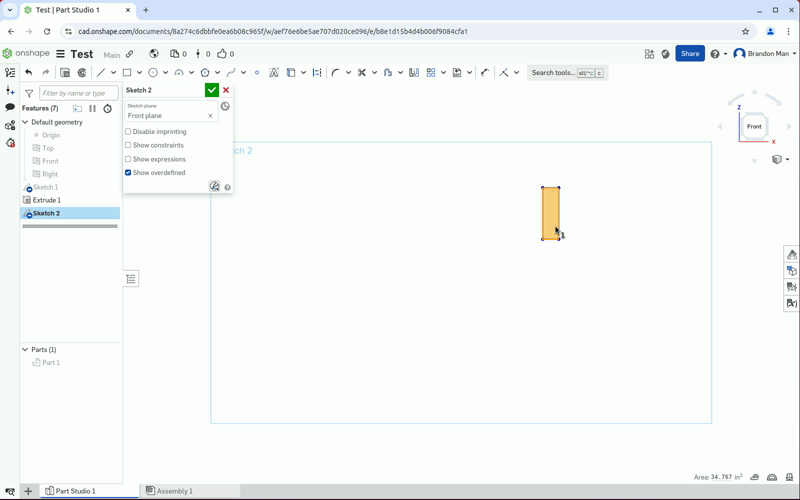
mouse_move(73, 352)
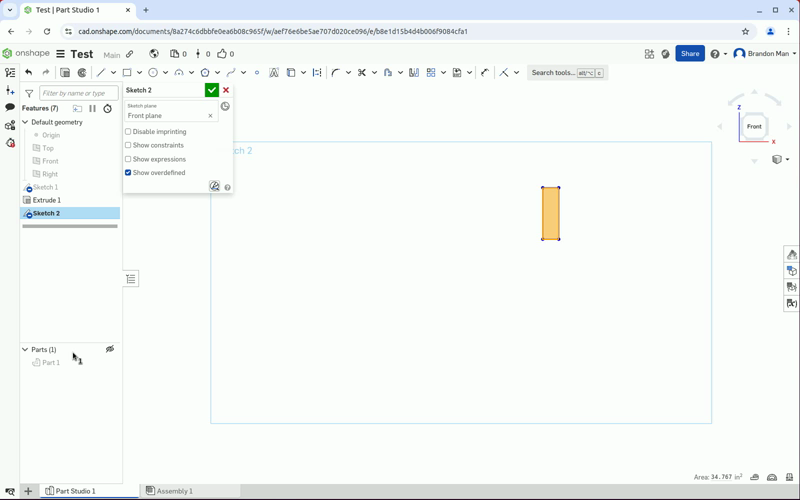
key(shift+y)
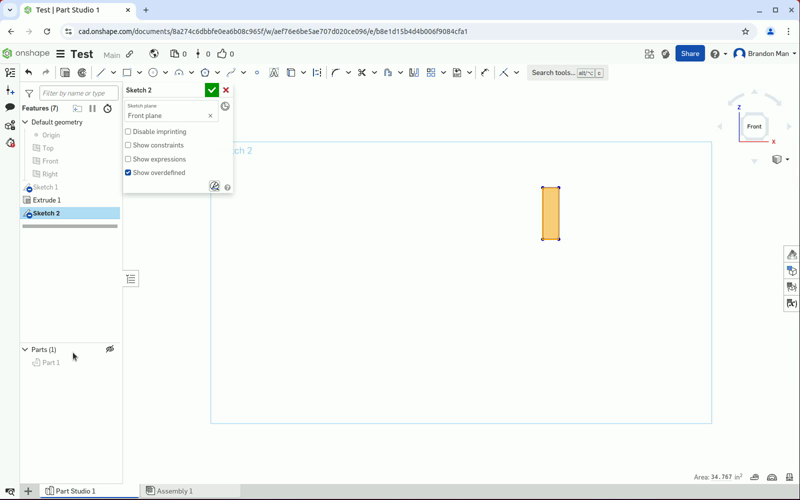
key(shift+e)
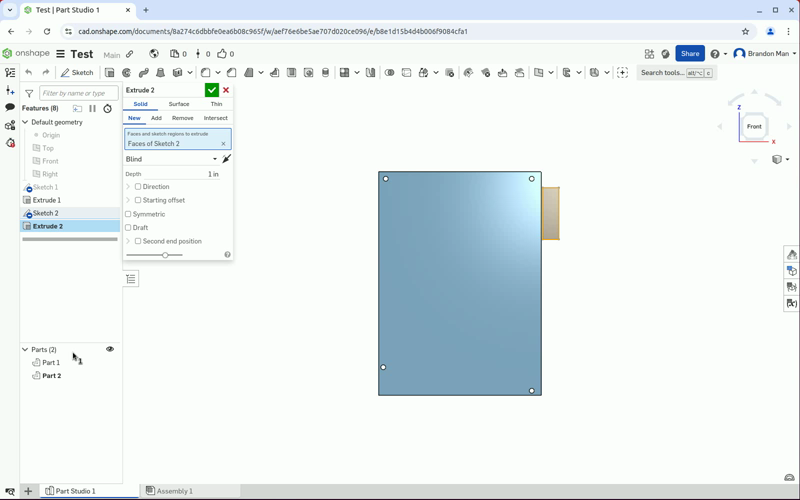
mouse_move(143, 106)
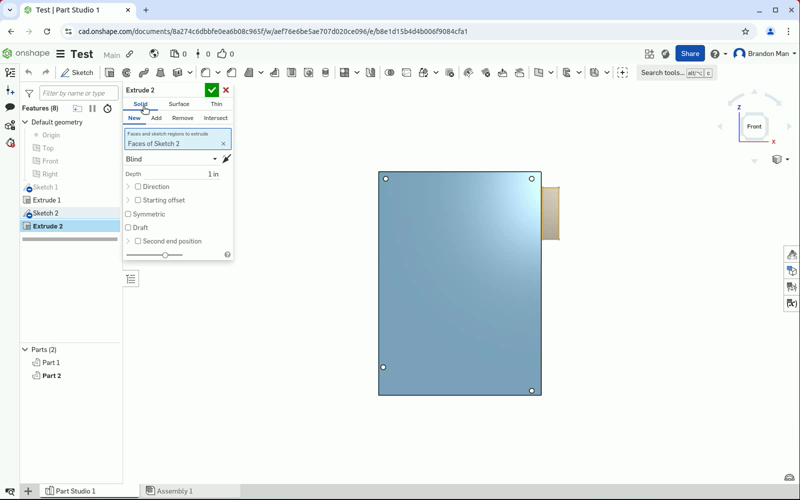
click(143, 106)
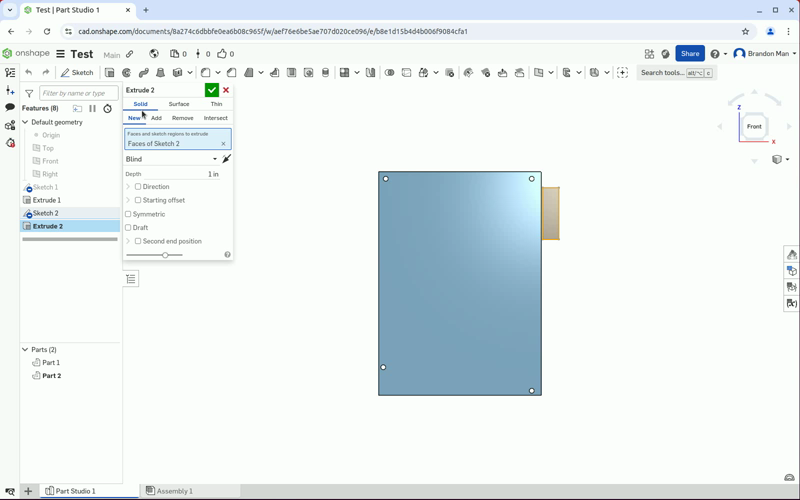
mouse_move(137, 120)
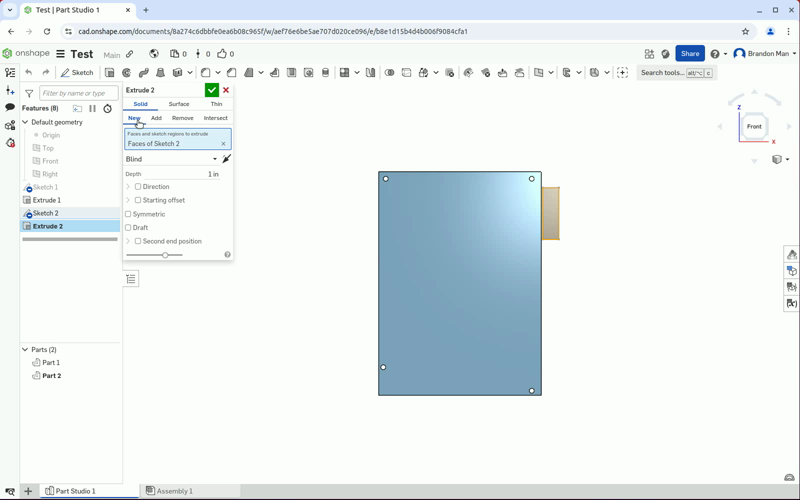
click(137, 120)
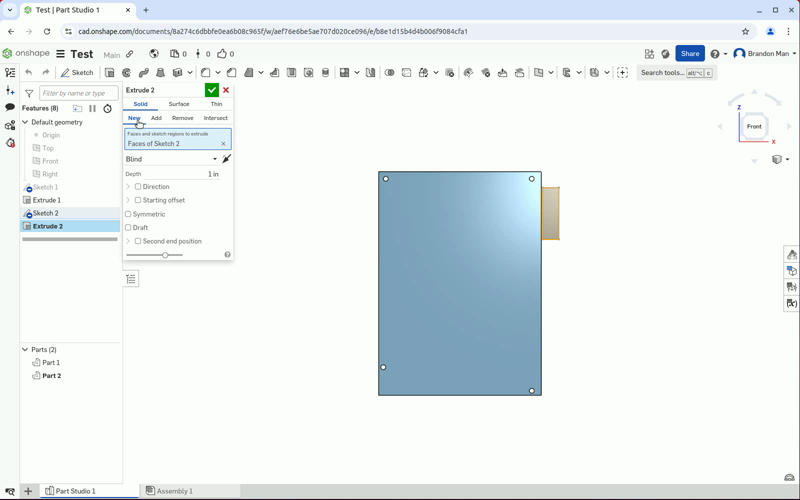
key(tab, 4)
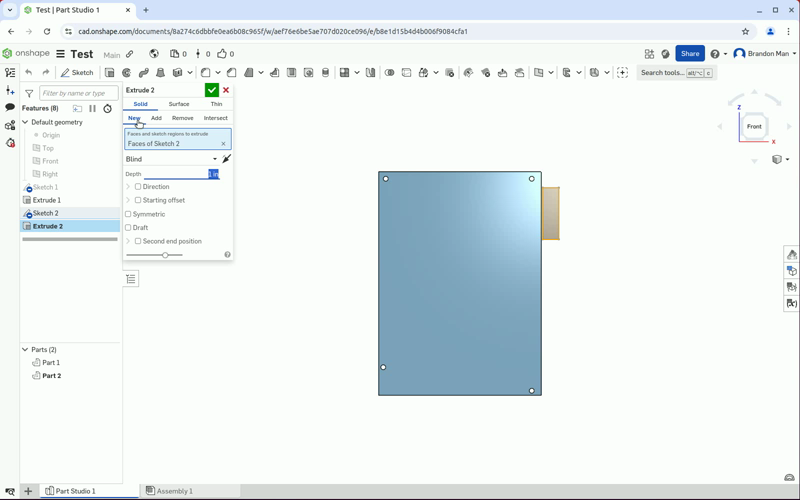
text(0.241)
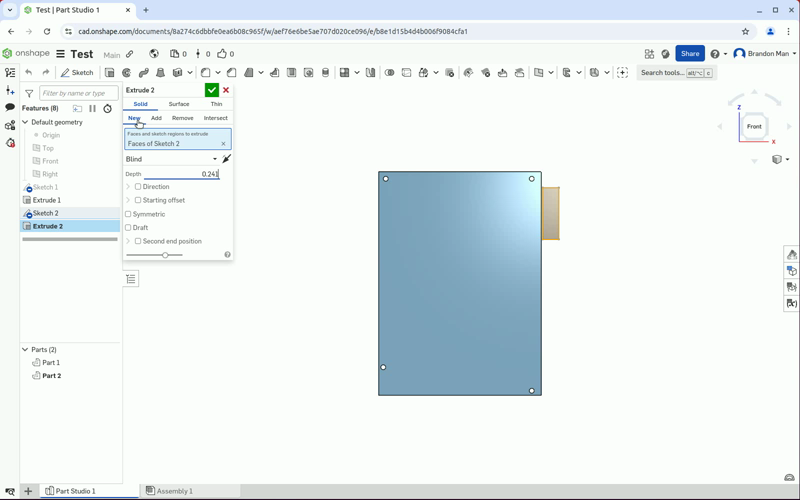
key(enter)
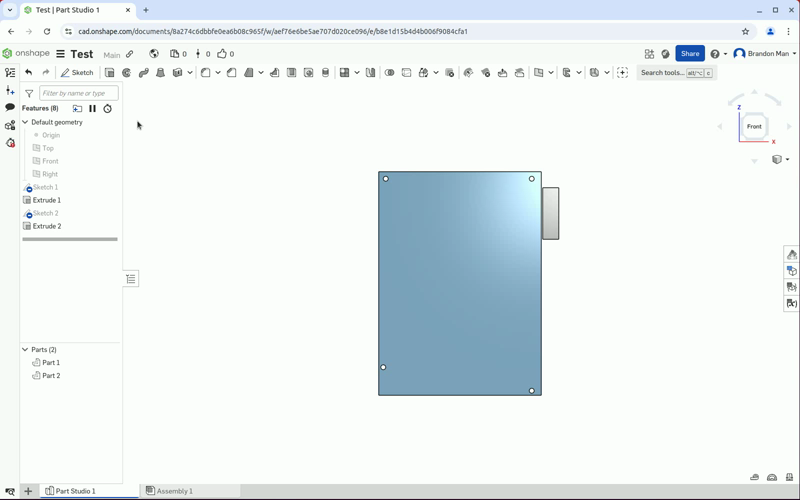
key(shift+h)
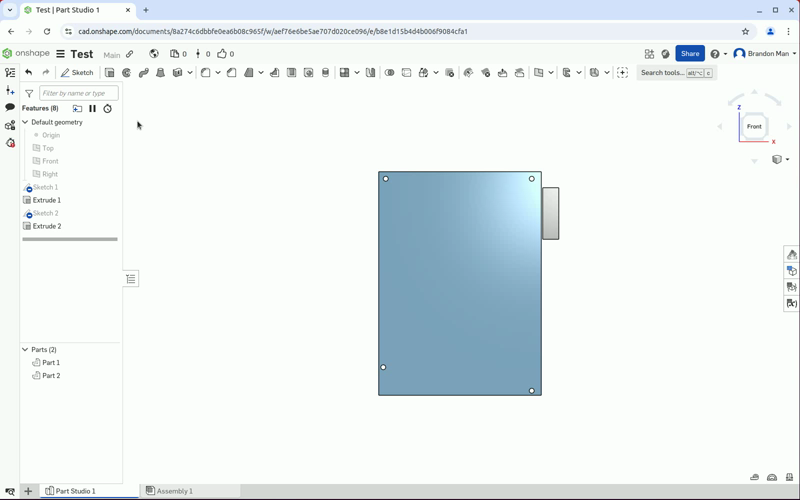
key(shift+h)
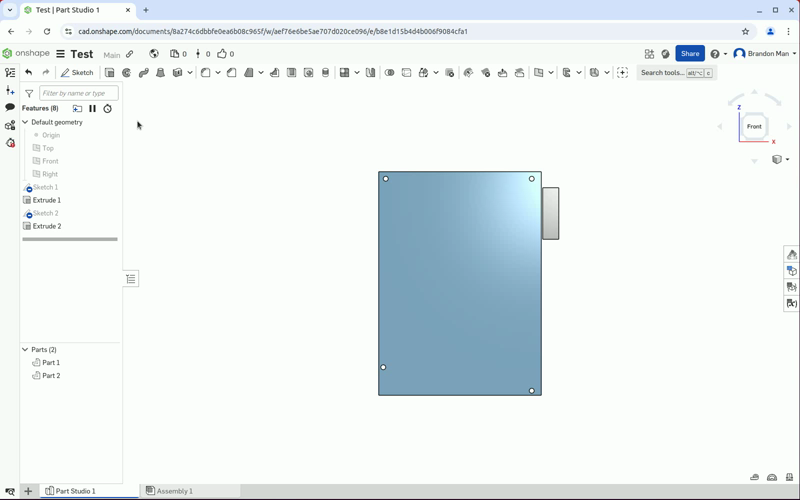
key(shift+7)
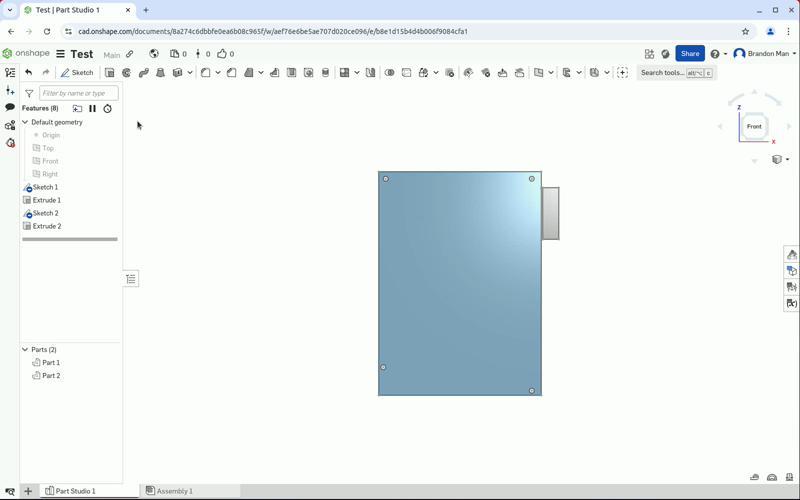
key(left, 2)
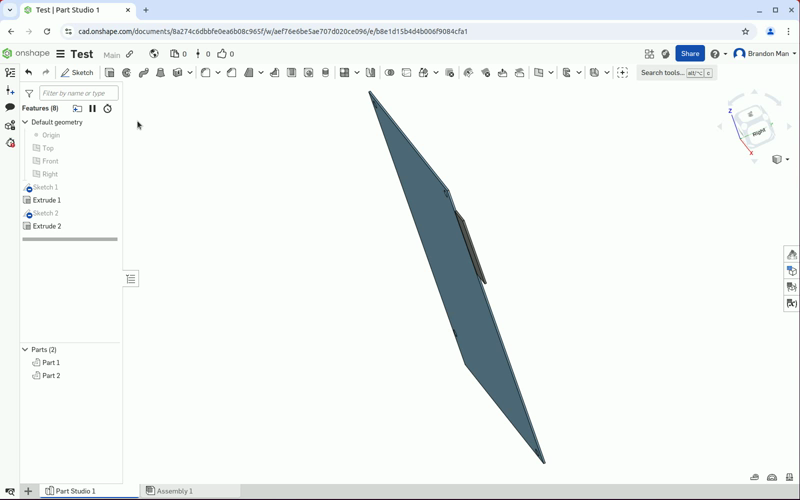
key(down, 2)
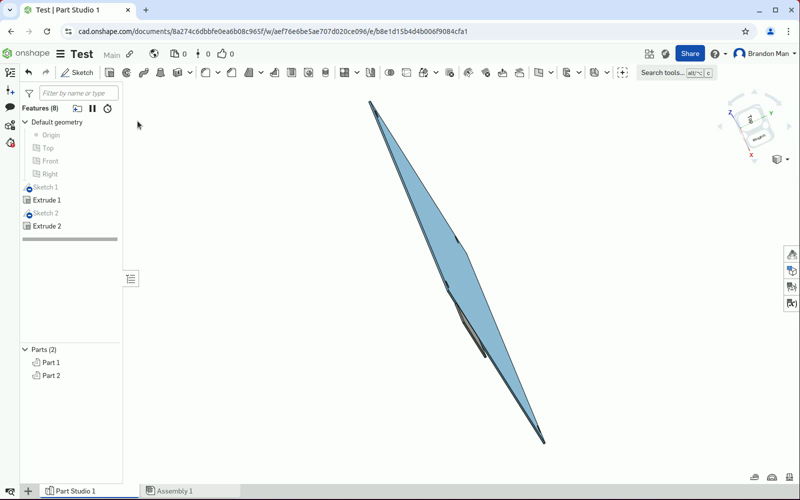
key(up, 2)
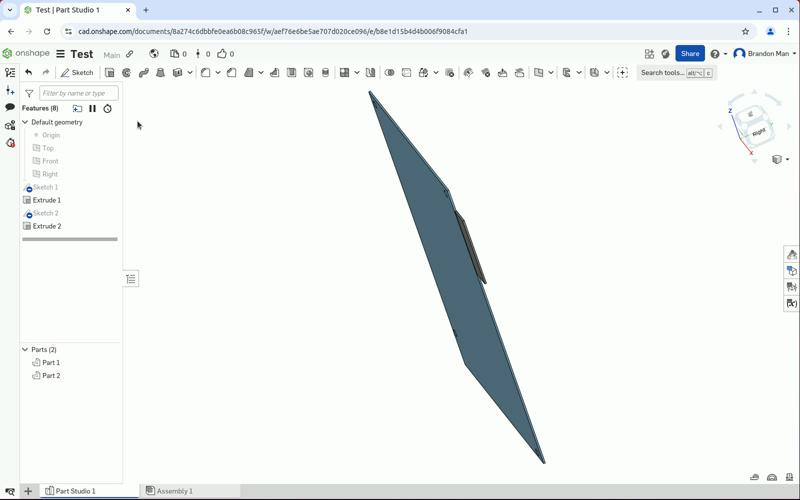
key(right, 2)
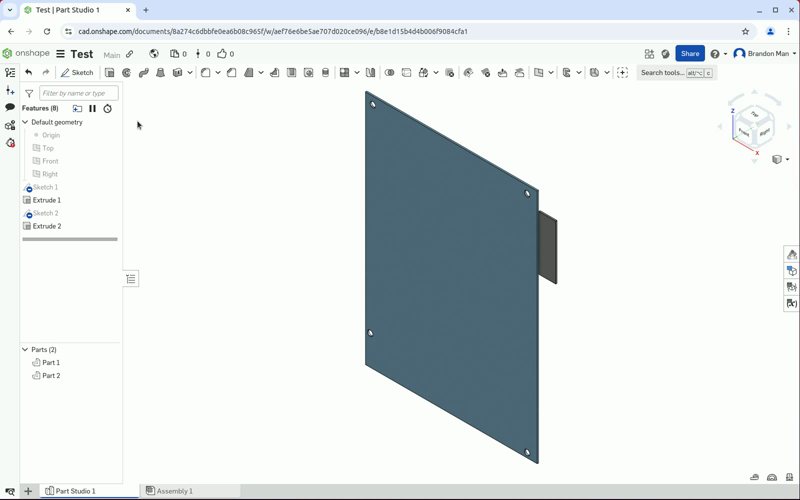
mouse_move(73, 189)
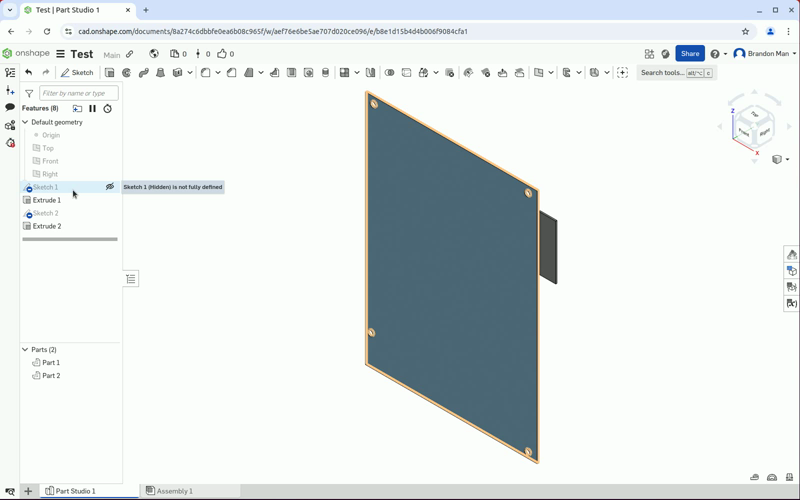
click(73, 189)